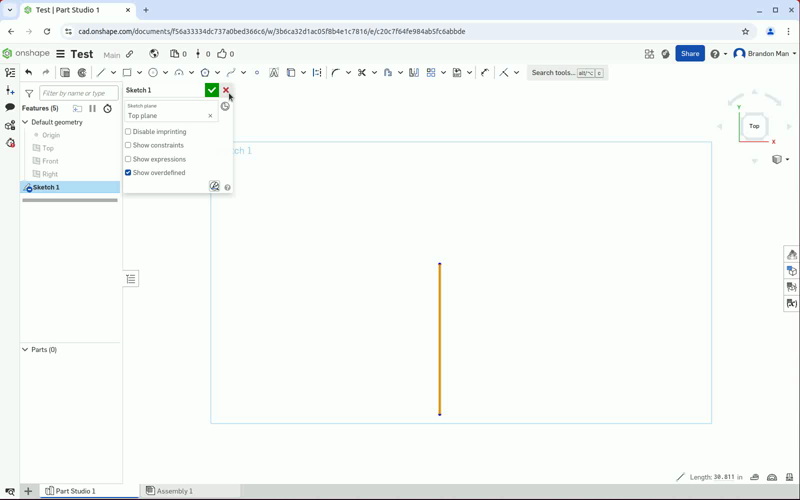
key(shift+h)
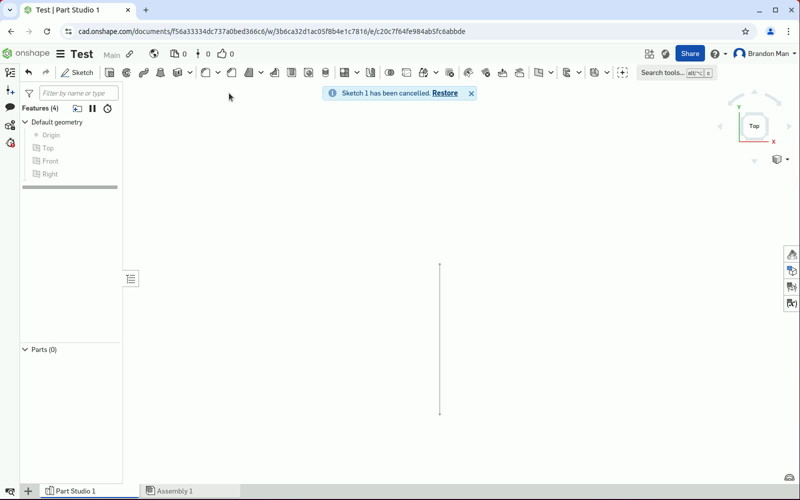
mouse_move(73, 352)
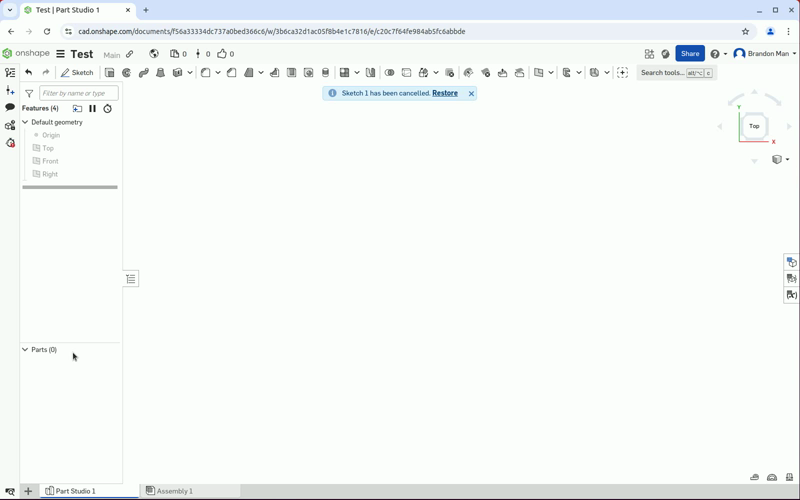
key(y)
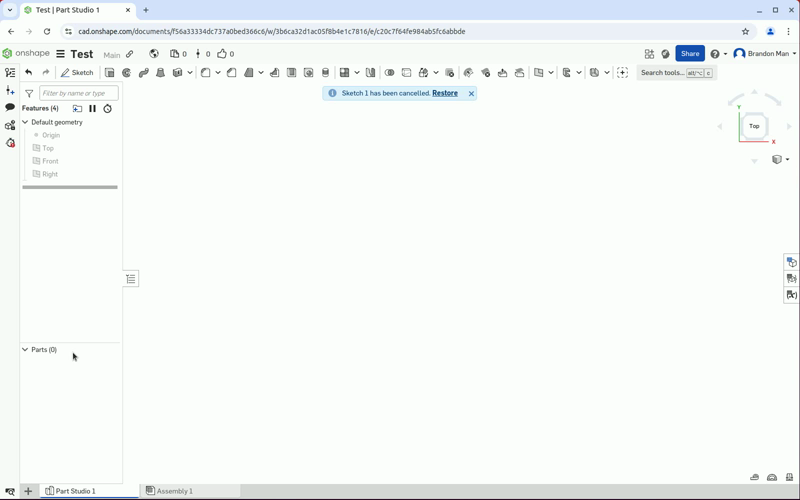
key(shift+p)
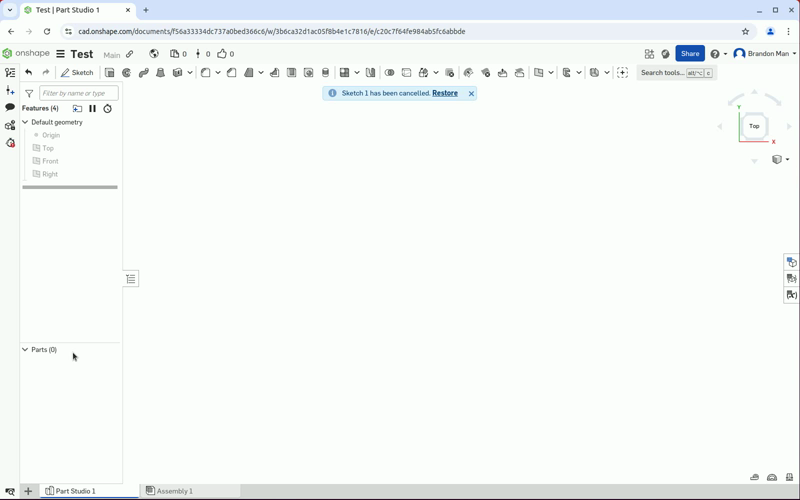
key(space)
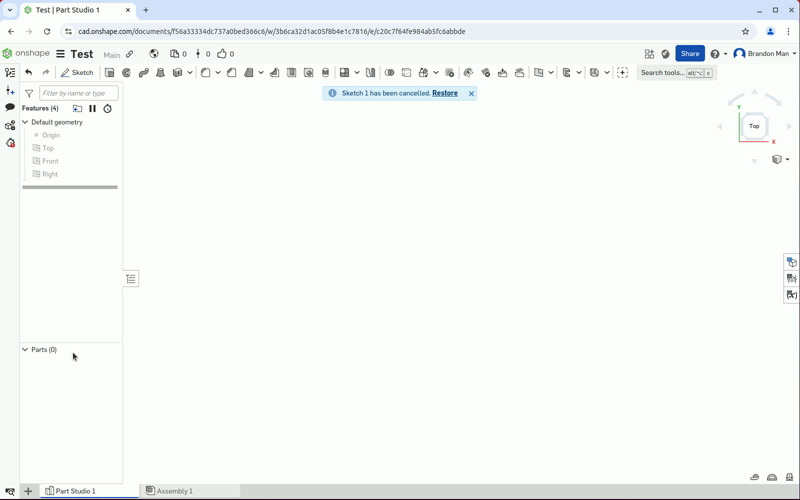
key_down(shift)
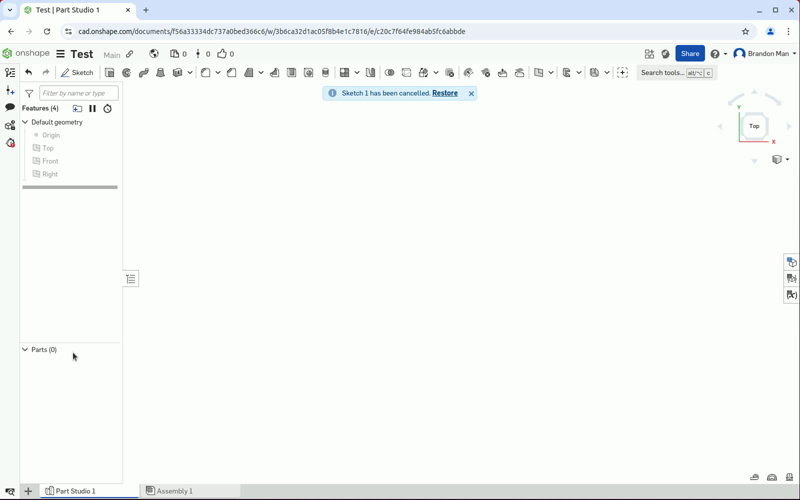
key(up)
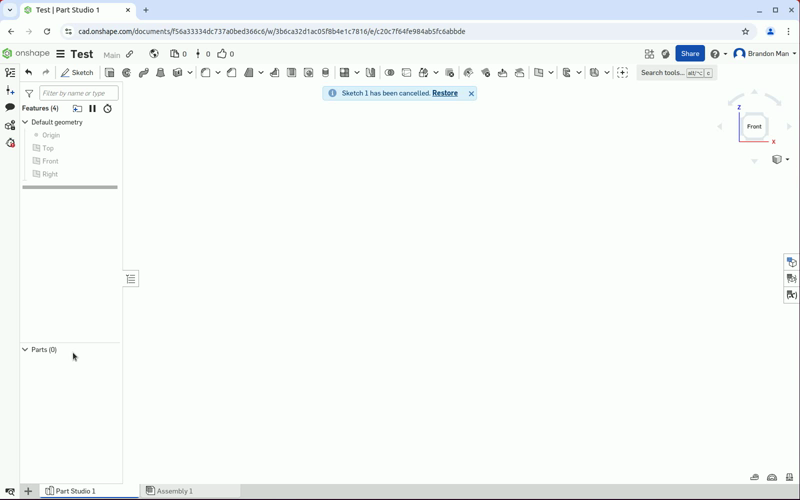
key_up(shift)
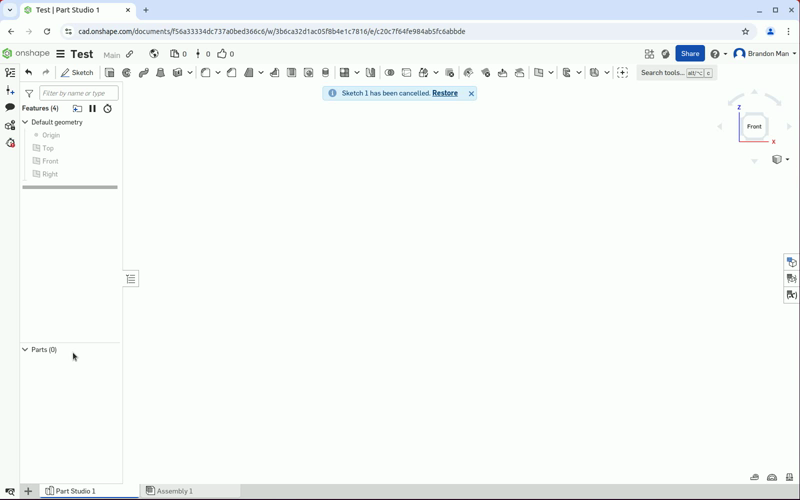
mouse_move(73, 352)
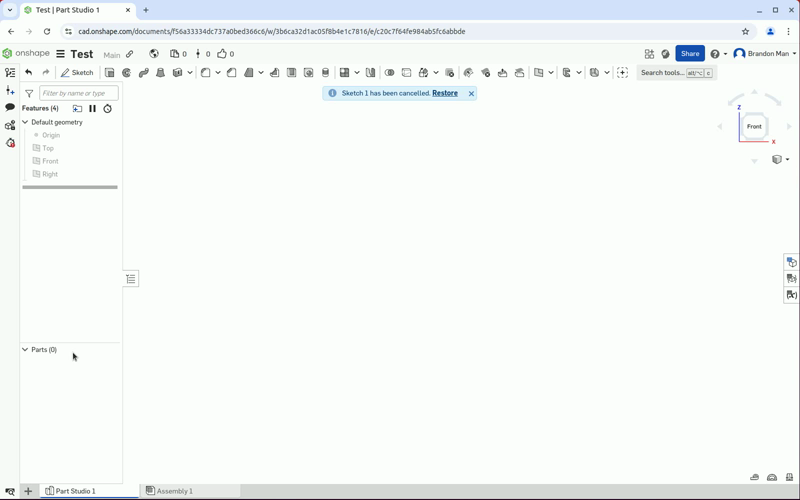
key(shift+y)
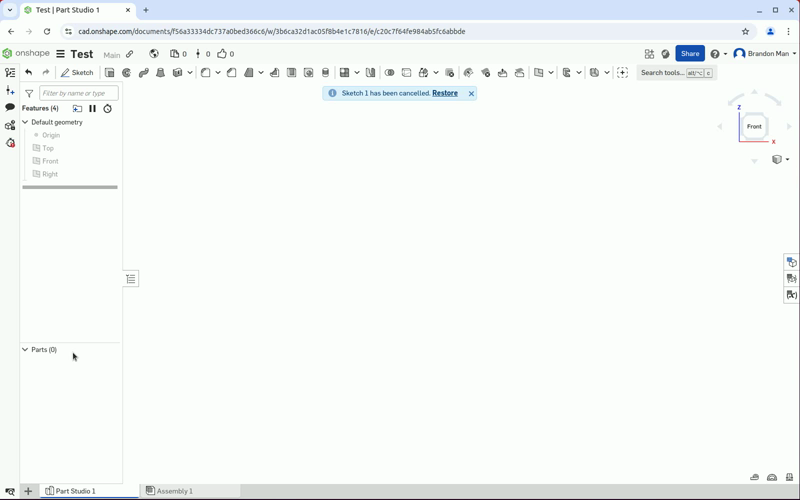
key(shift+s)
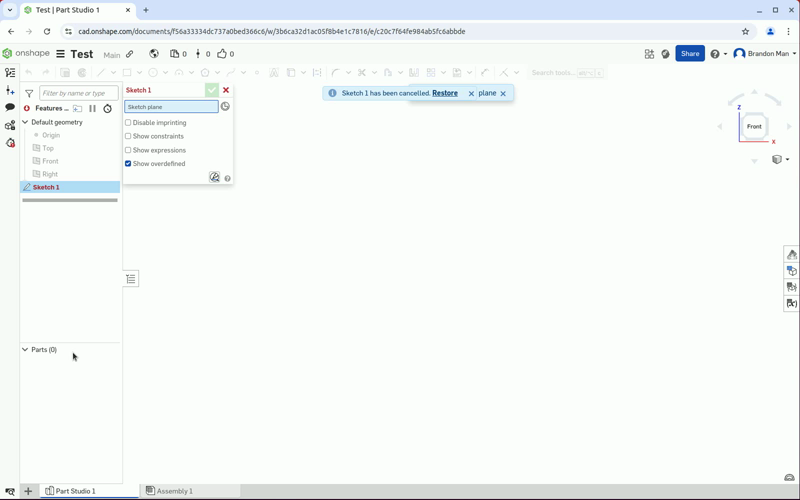
mouse_move(73, 163)
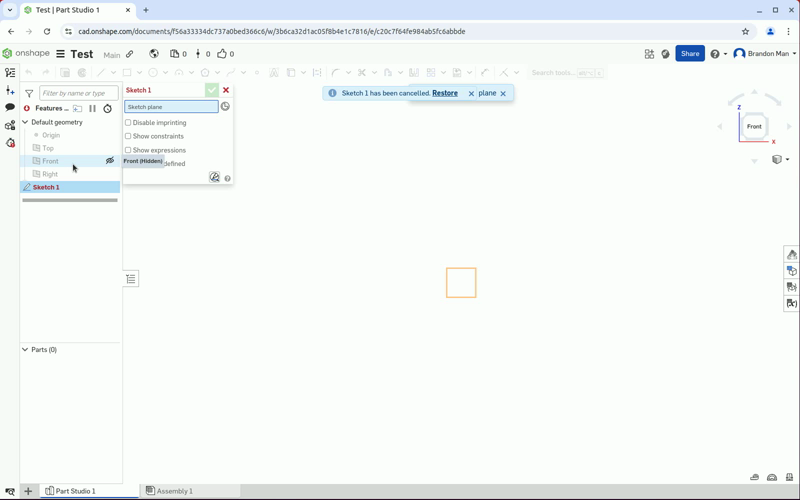
click(73, 163)
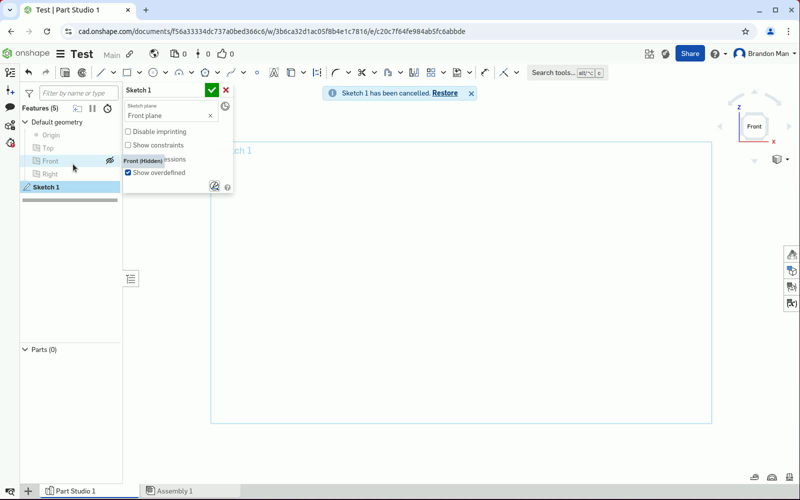
mouse_move(73, 352)
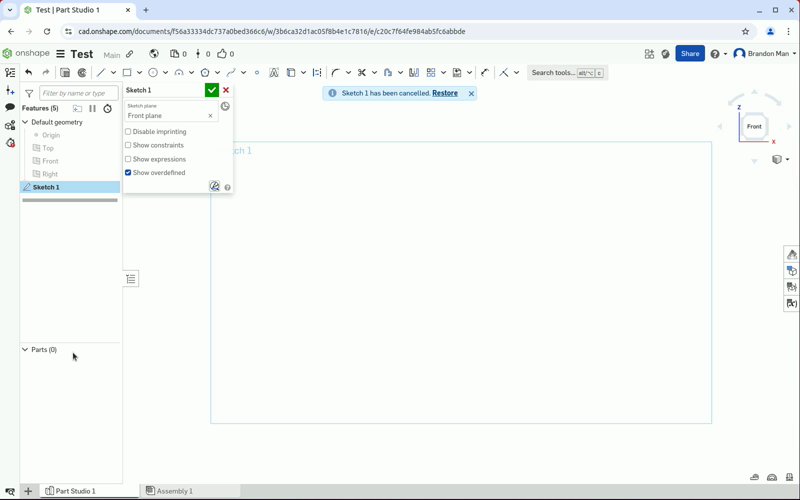
key(y)
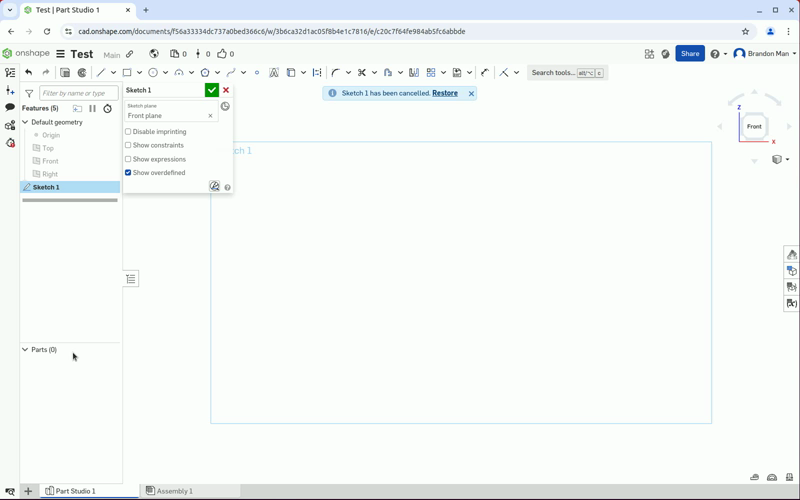
key(l)
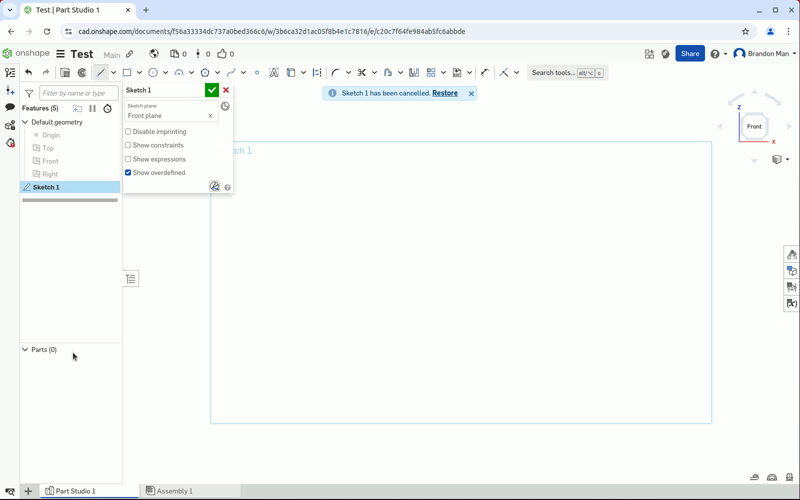
key_down(shift)
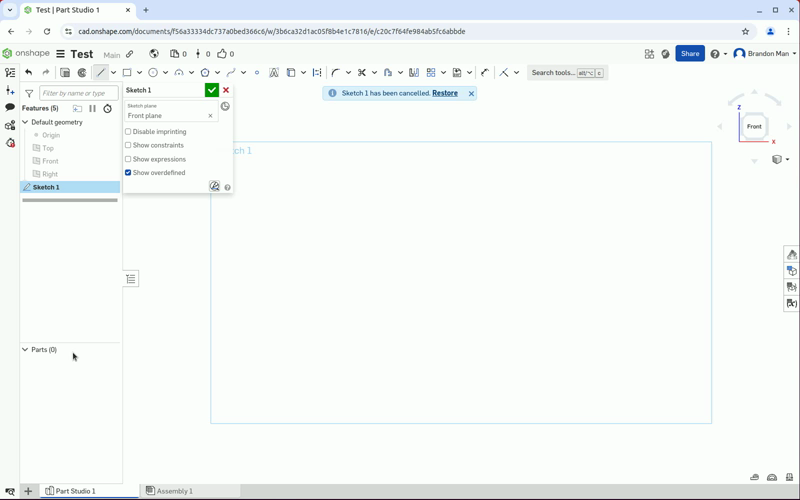
mouse_move(413, 395)
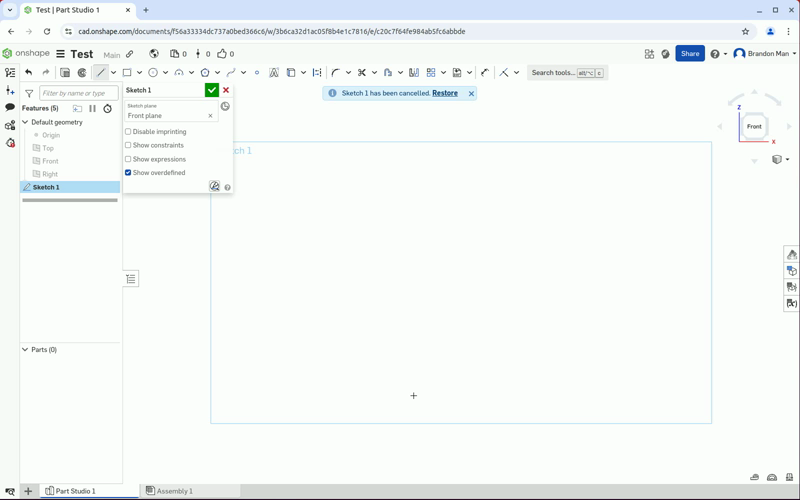
click(413, 395)
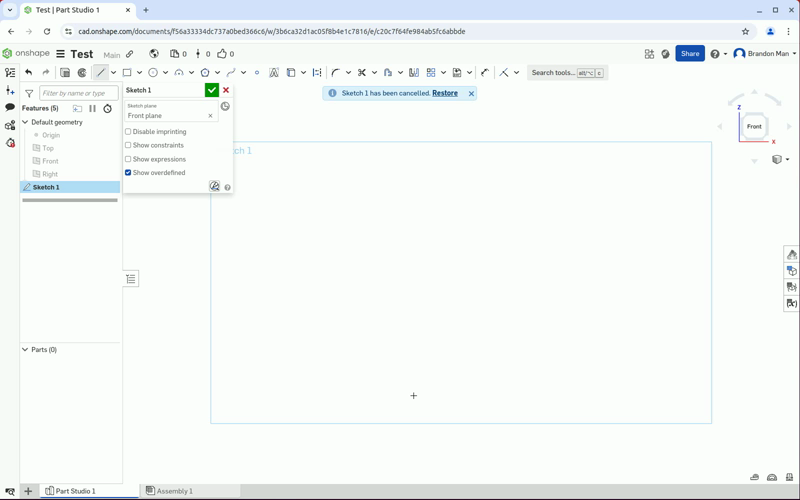
key_up(shift)
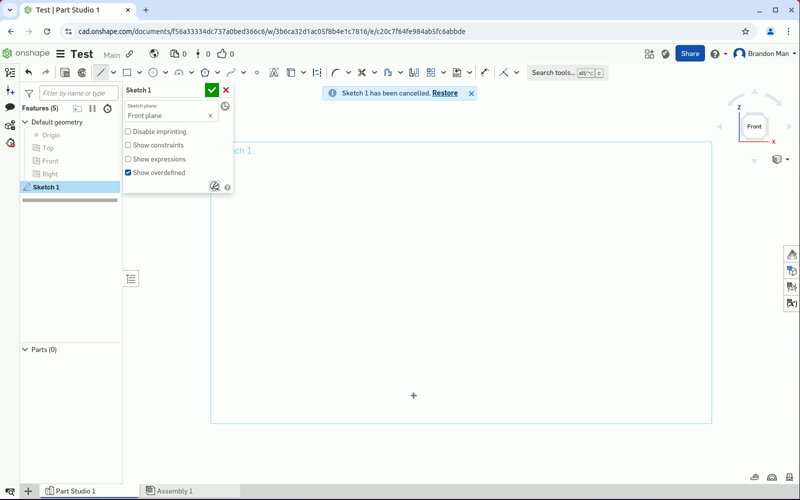
key_down(shift)
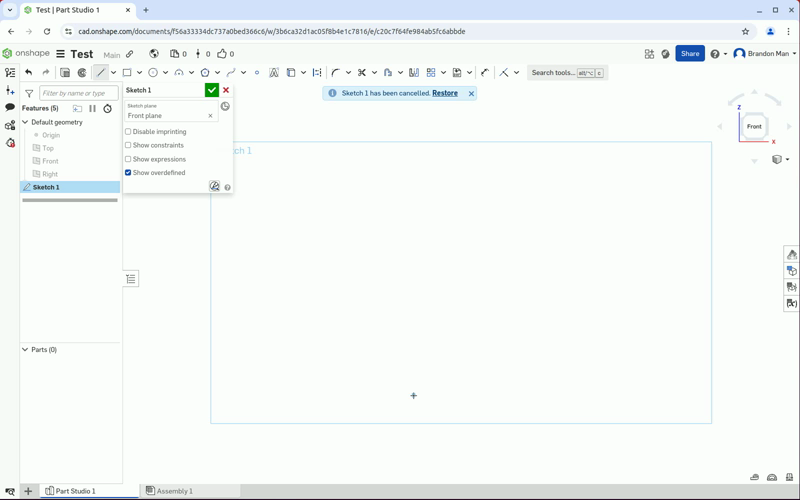
mouse_move(507, 395)
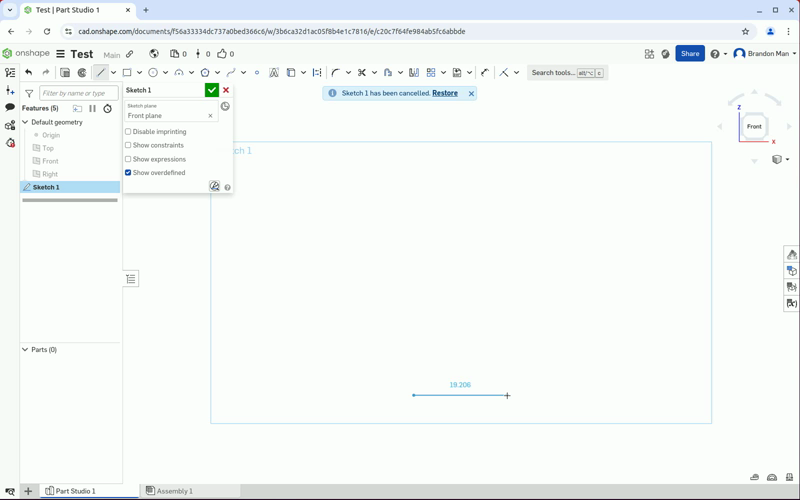
click(507, 395)
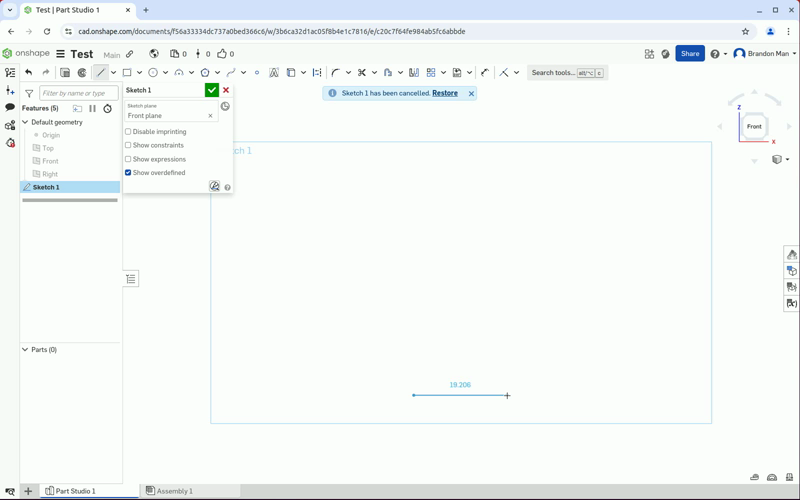
key_up(shift)
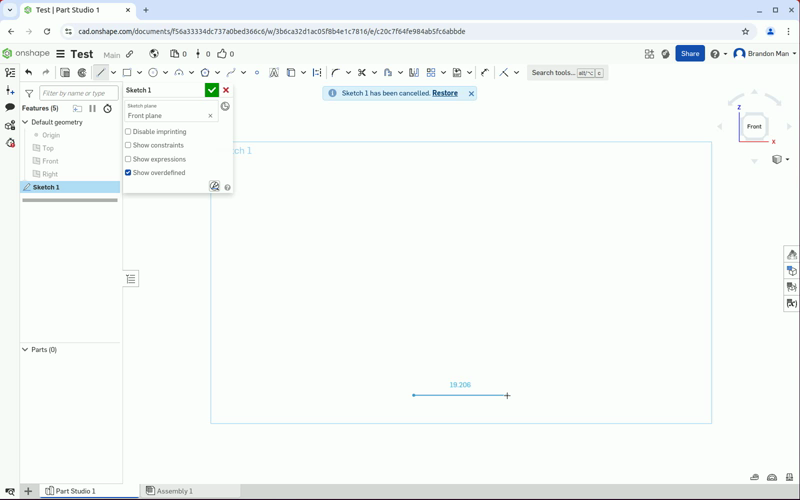
key_down(shift)
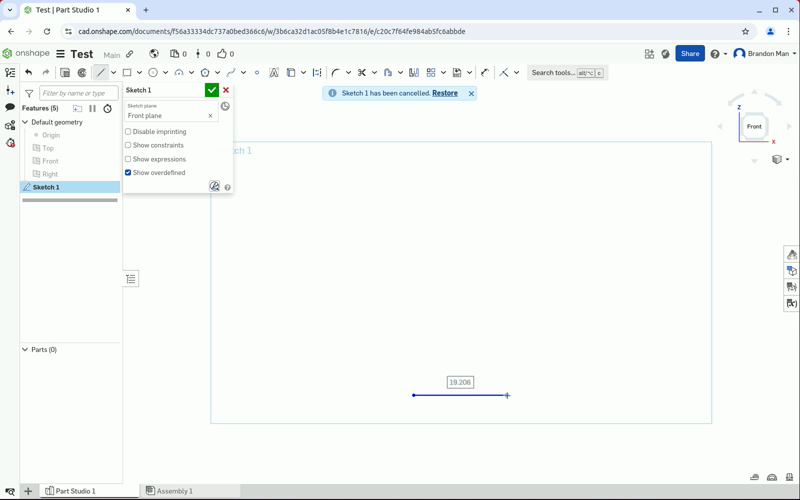
mouse_move(507, 245)
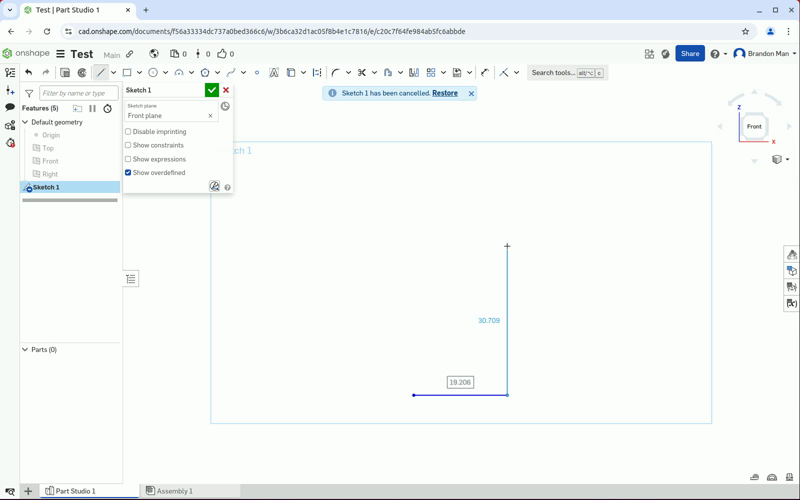
click(507, 245)
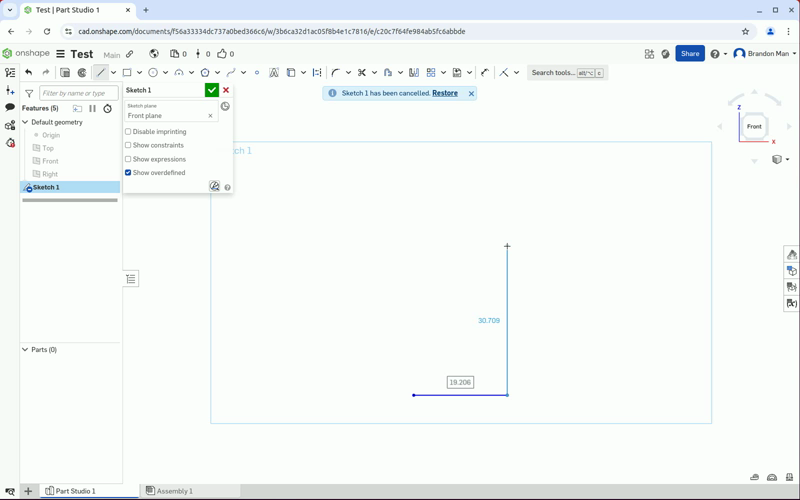
key_up(shift)
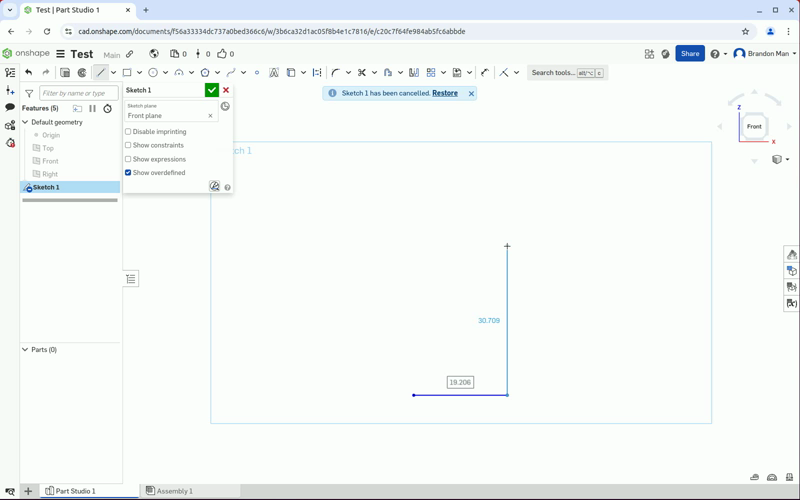
key_down(shift)
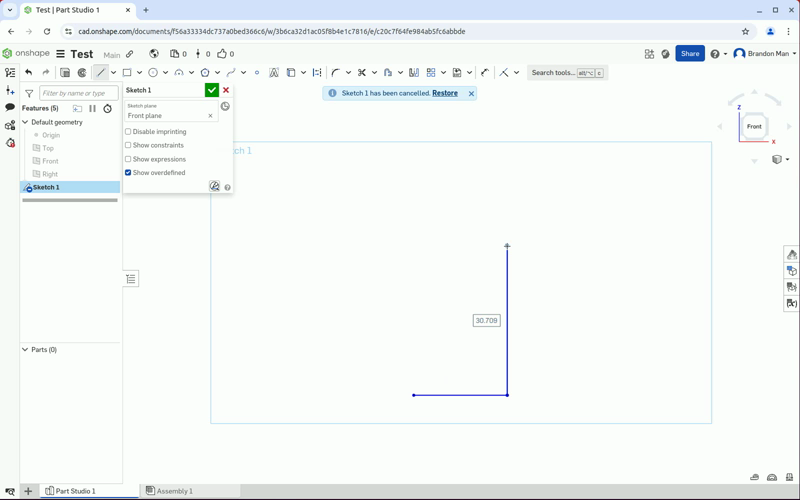
mouse_move(413, 245)
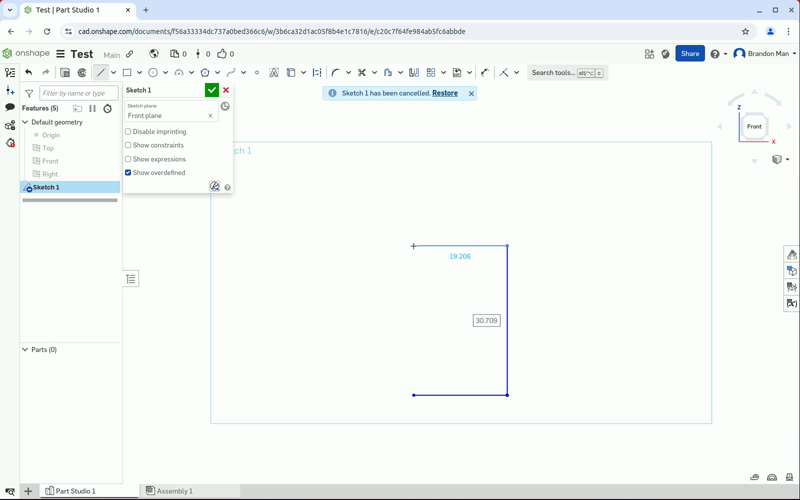
click(413, 245)
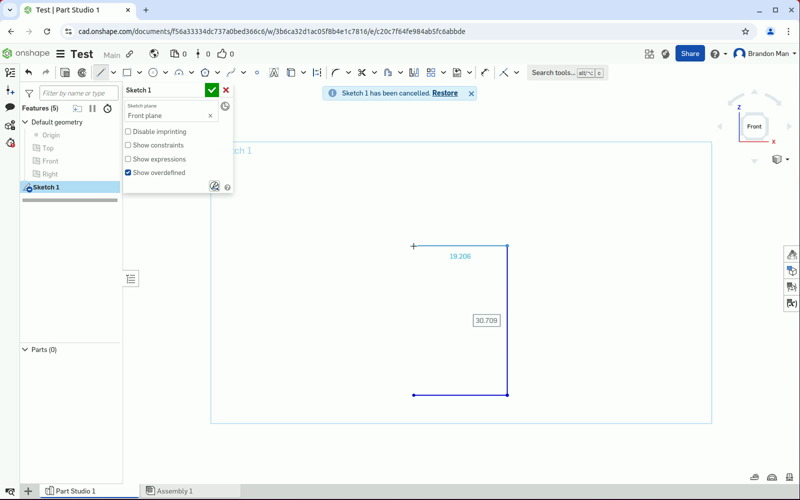
key_up(shift)
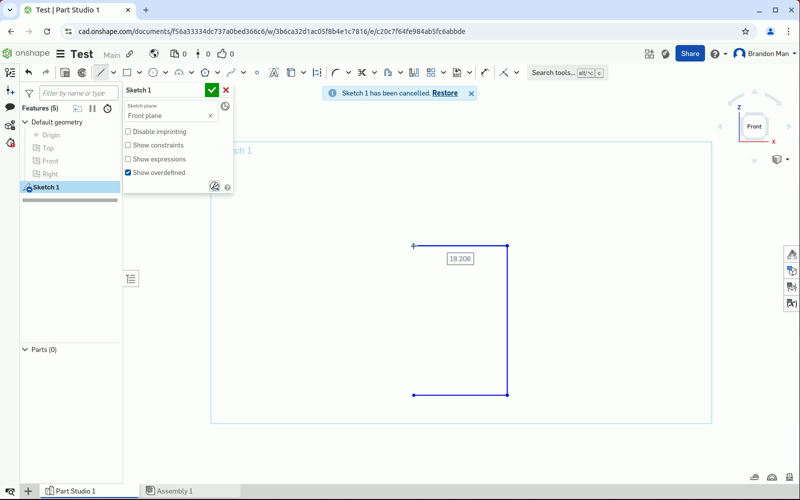
key_down(shift)
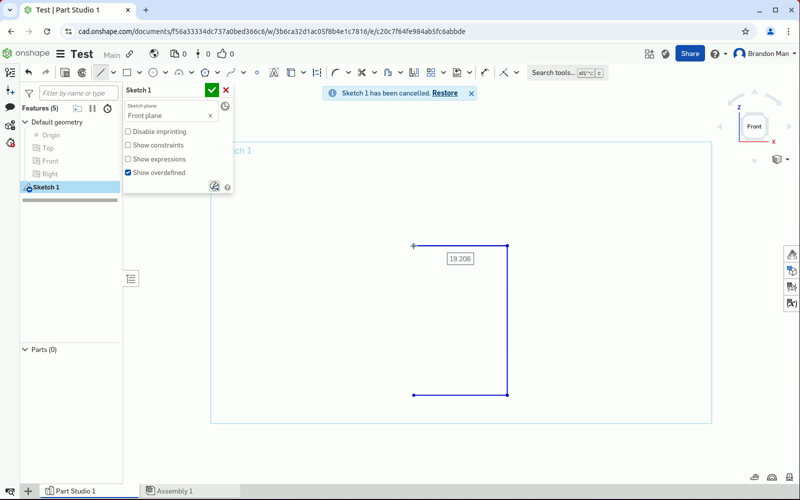
mouse_move(413, 395)
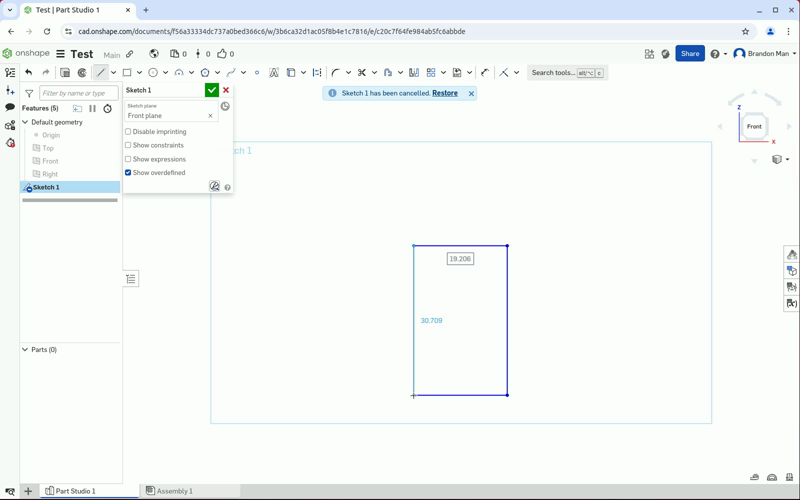
key_up(shift)
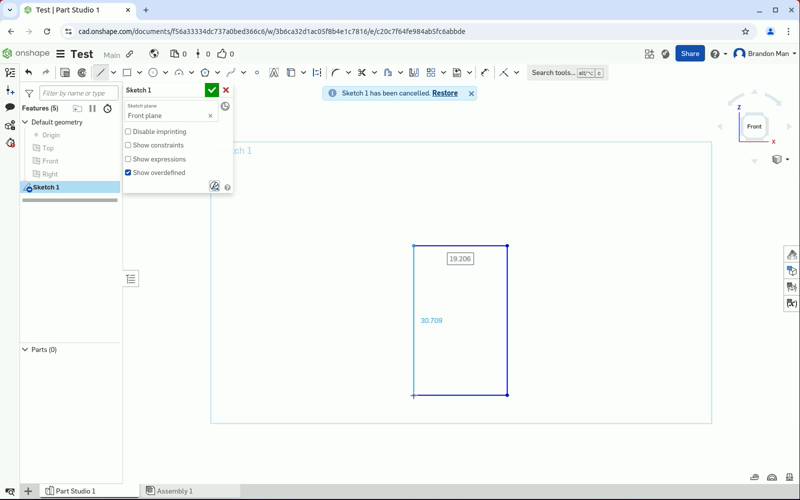
click(413, 395)
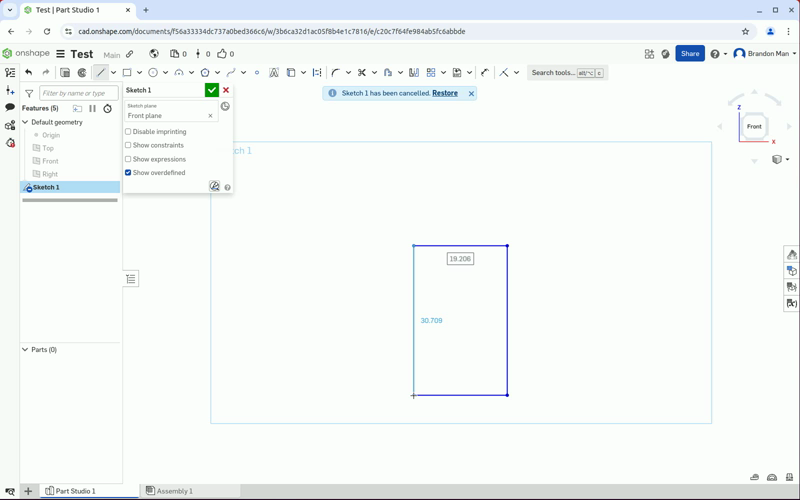
key(esc)
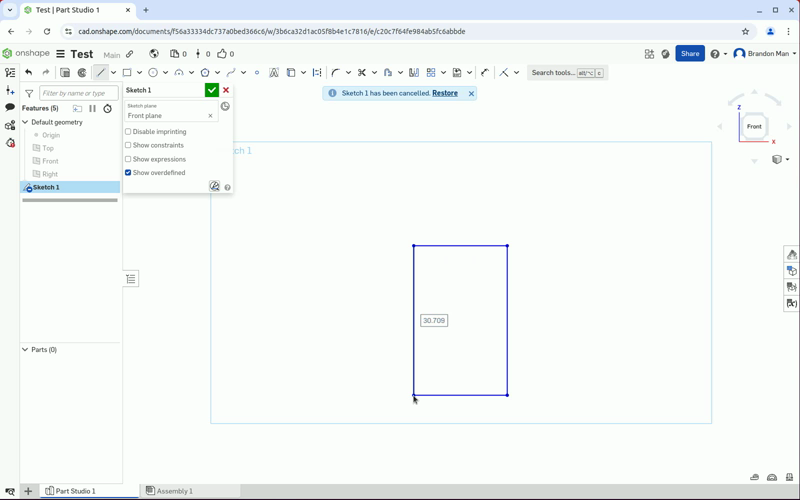
key(c)
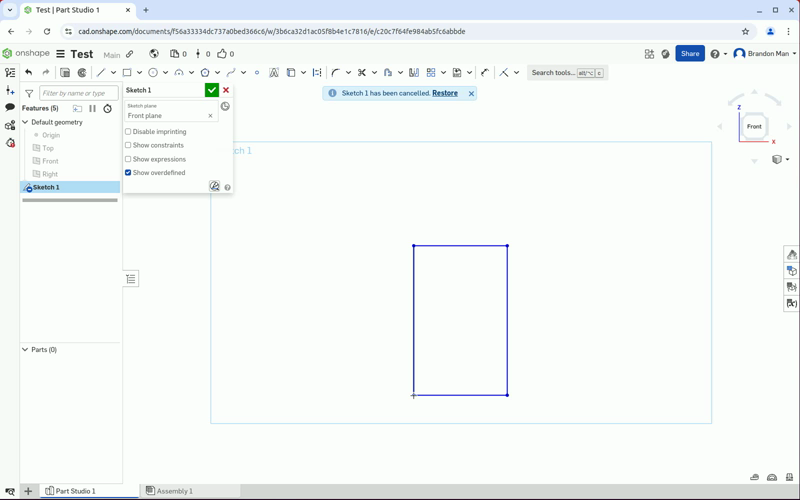
key_down(shift)
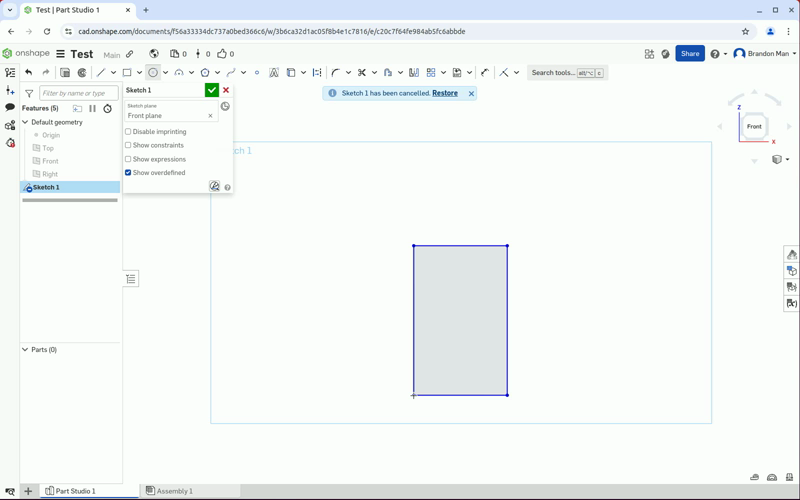
mouse_move(437, 264)
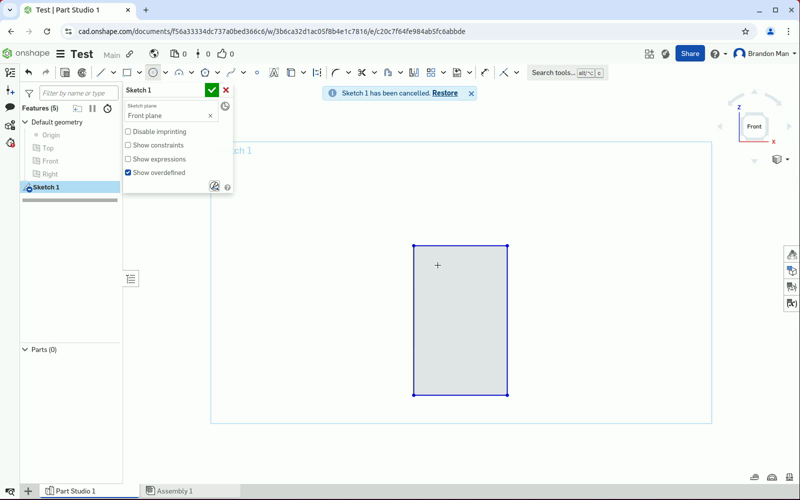
click(437, 264)
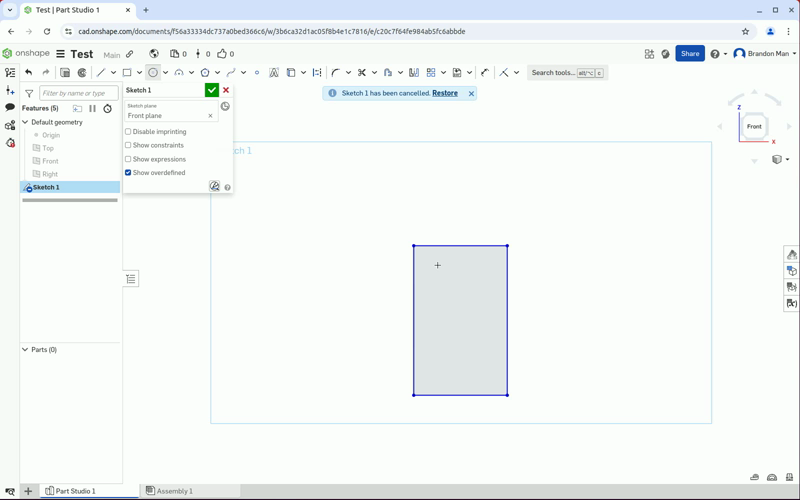
key_up(shift)
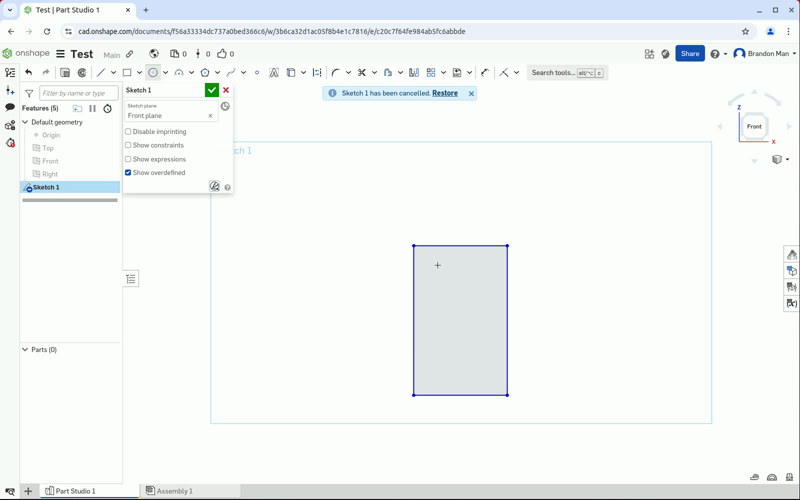
mouse_move(444, 264)
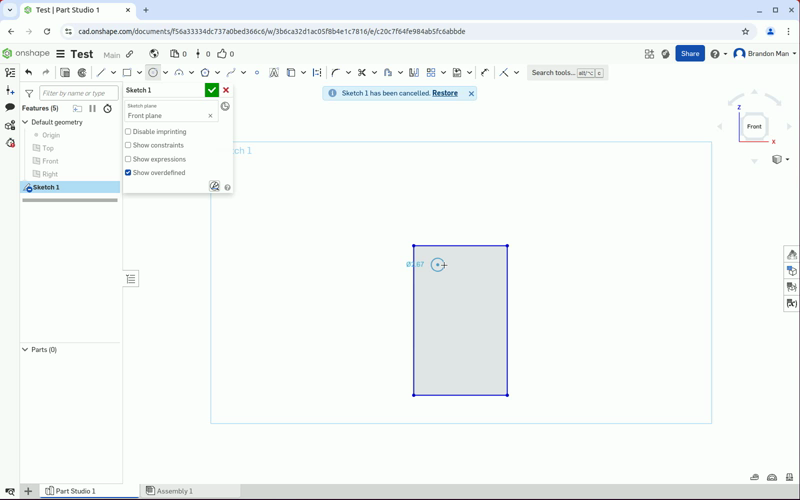
click(444, 264)
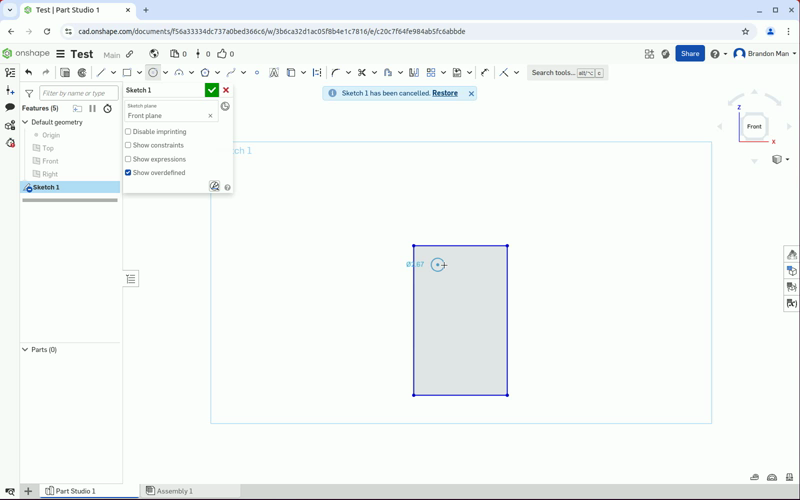
key(esc)
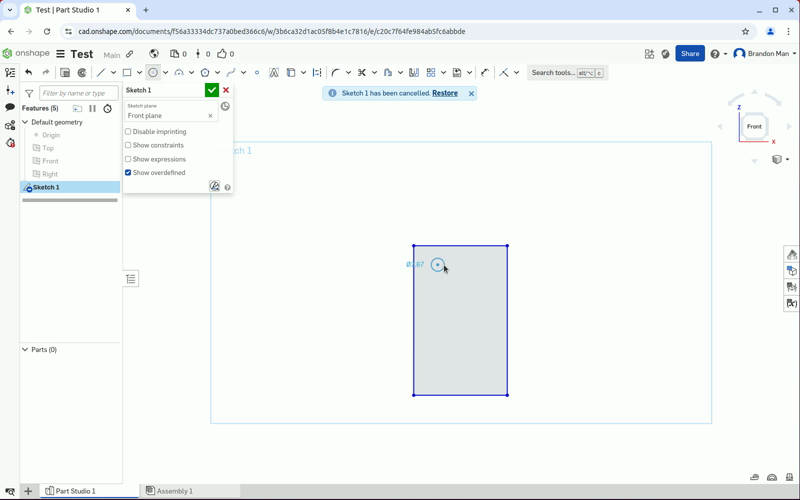
key(c)
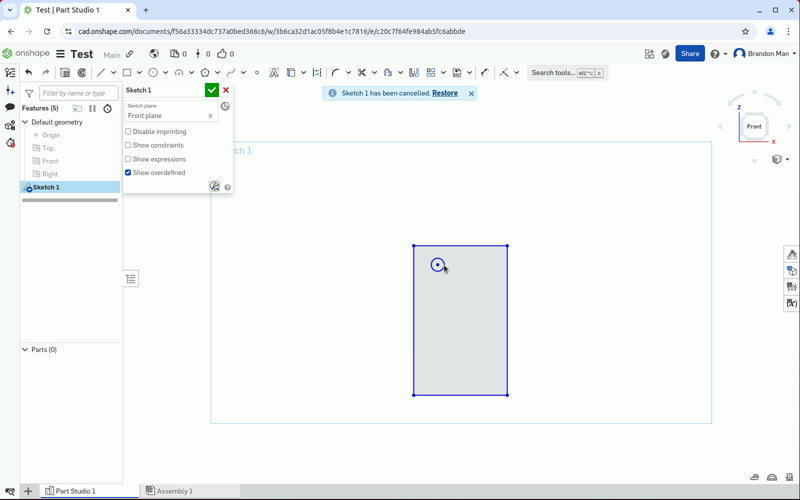
key_down(shift)
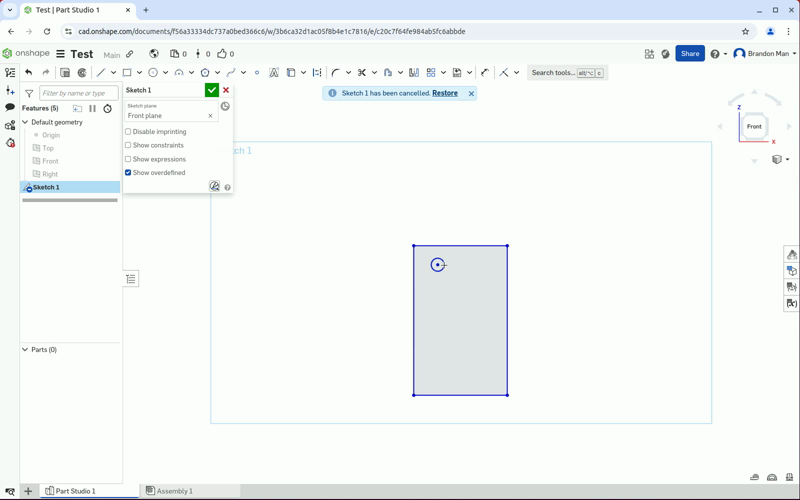
mouse_move(484, 264)
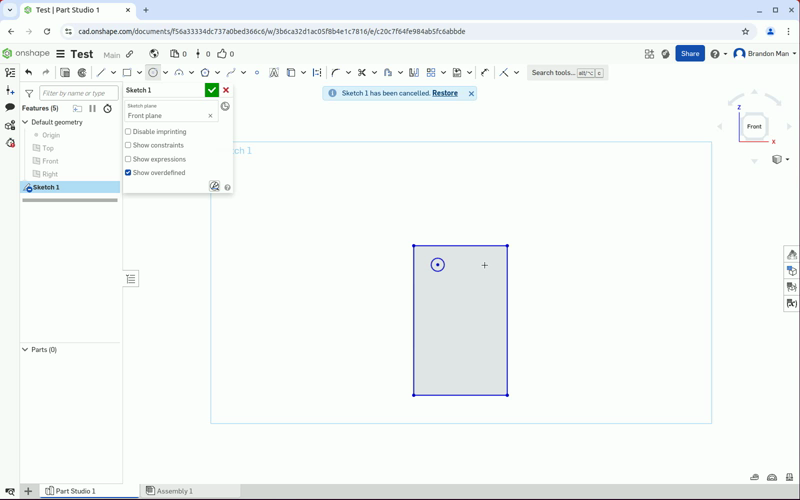
click(484, 264)
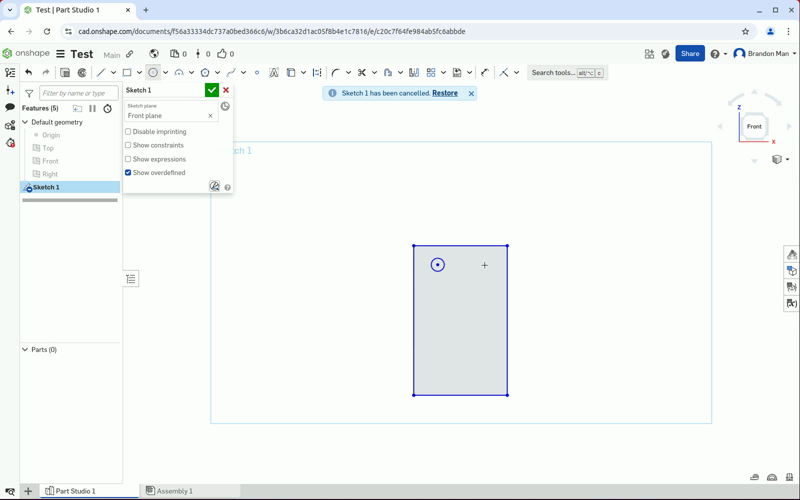
key_up(shift)
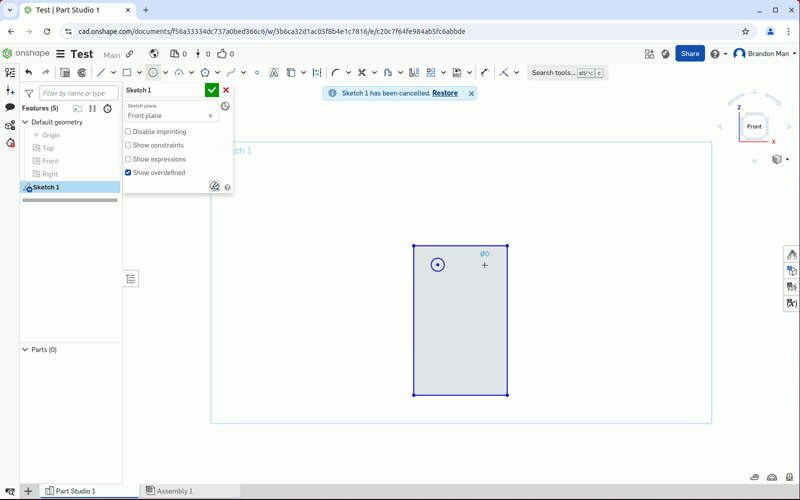
mouse_move(491, 264)
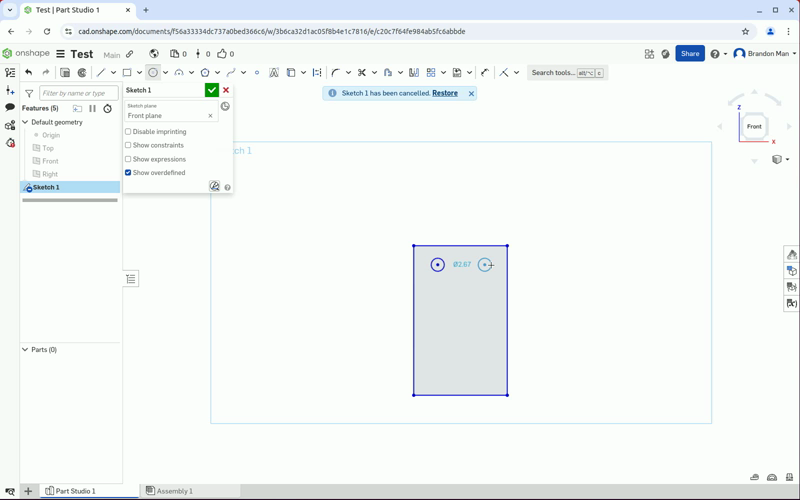
click(491, 264)
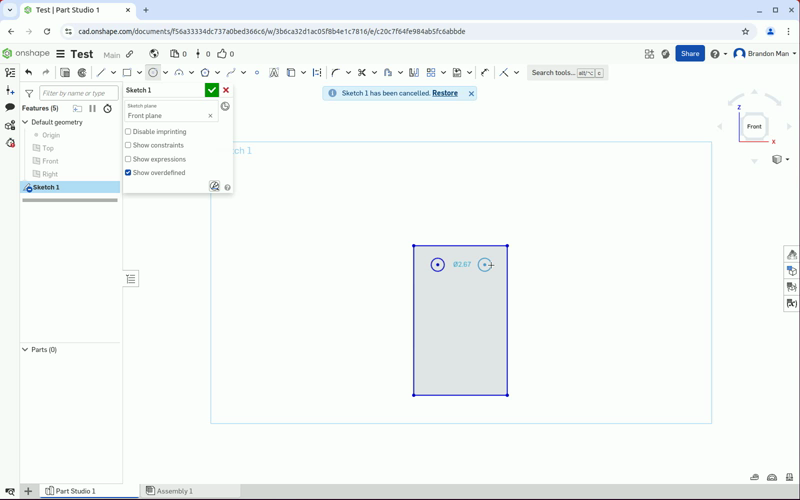
key(esc)
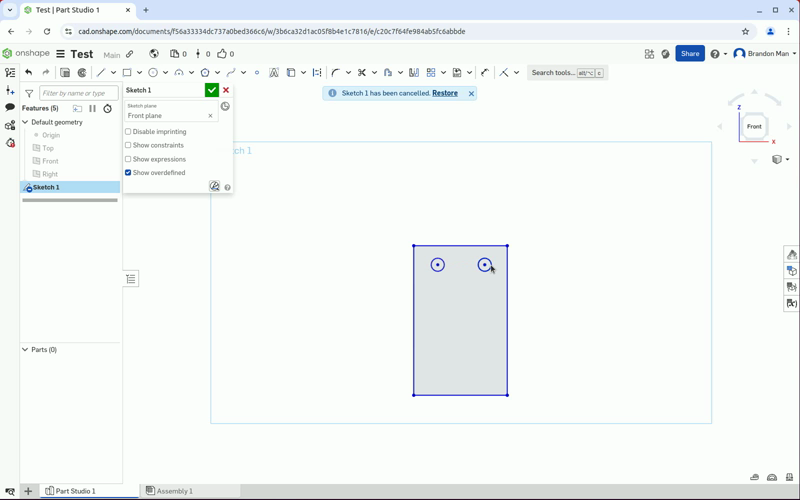
mouse_move(461, 358)
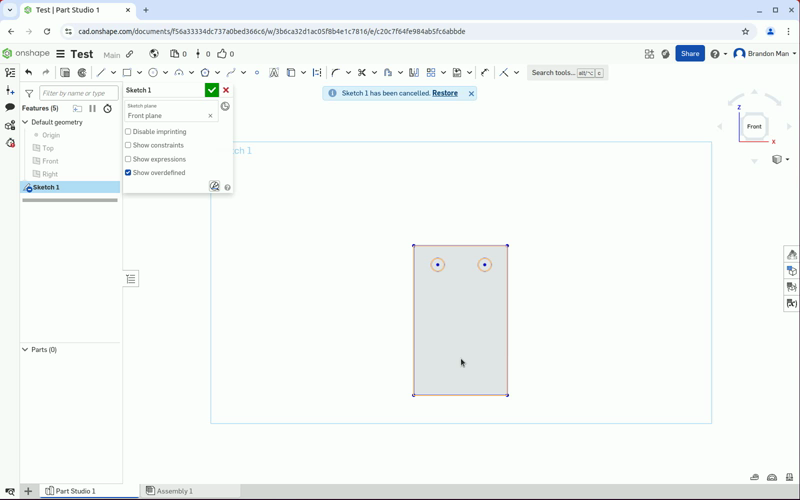
click(461, 358)
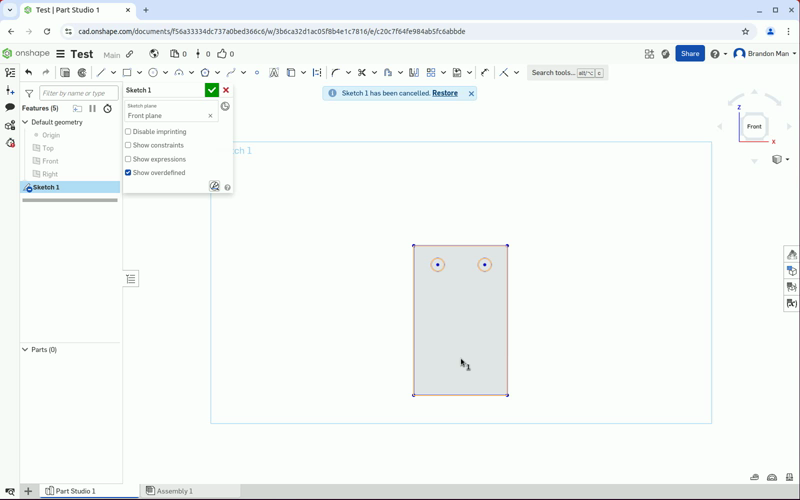
mouse_move(73, 352)
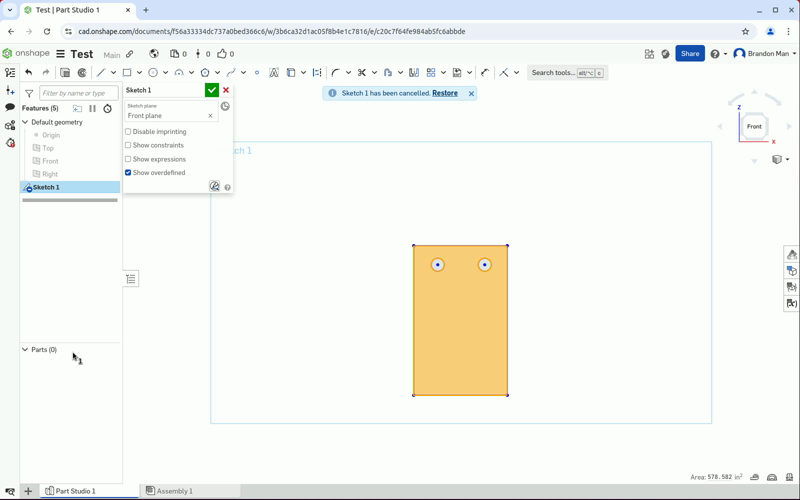
key(shift+y)
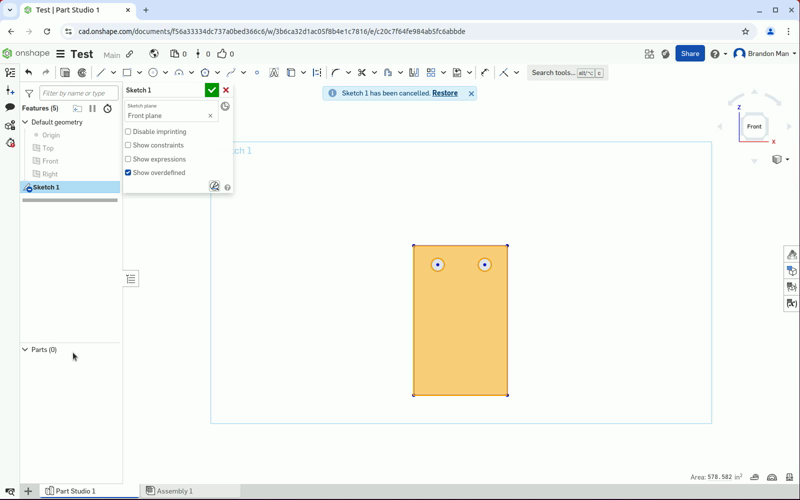
key(shift+e)
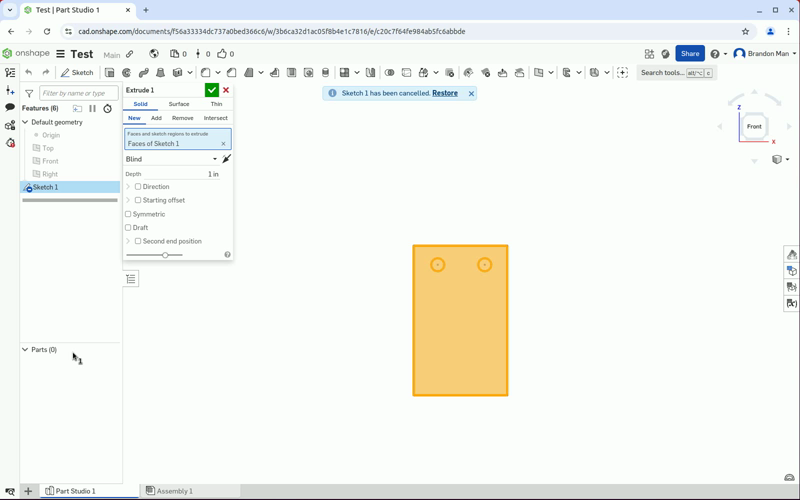
mouse_move(143, 106)
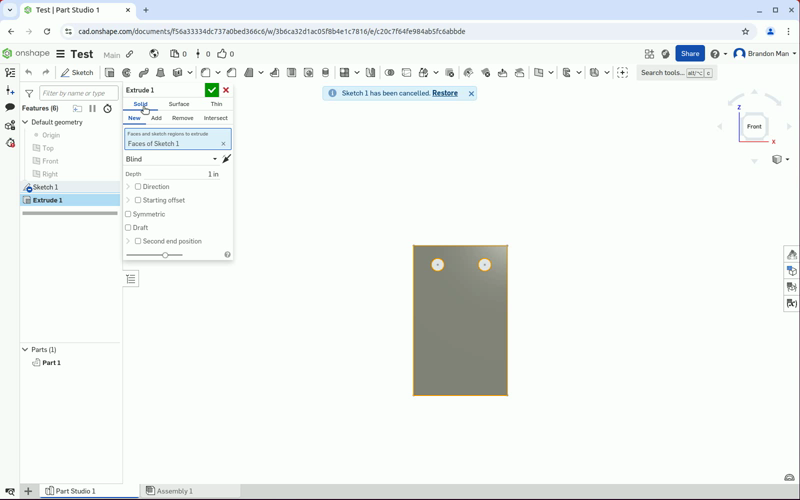
click(143, 106)
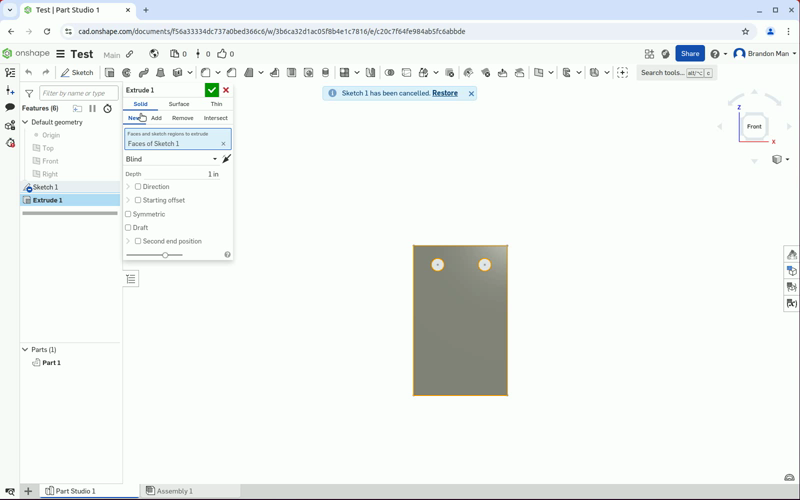
mouse_move(137, 120)
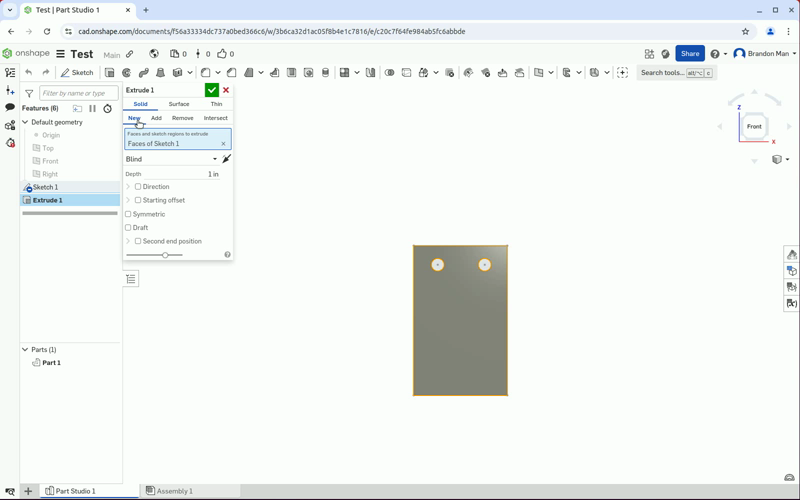
click(137, 120)
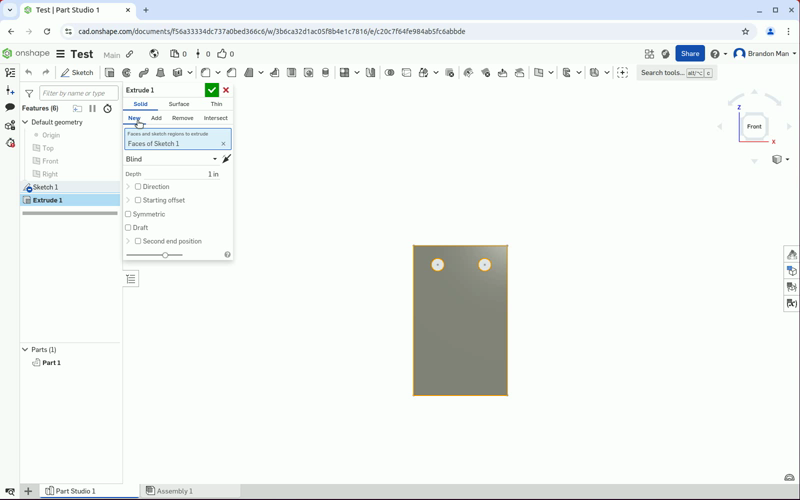
key(tab, 4)
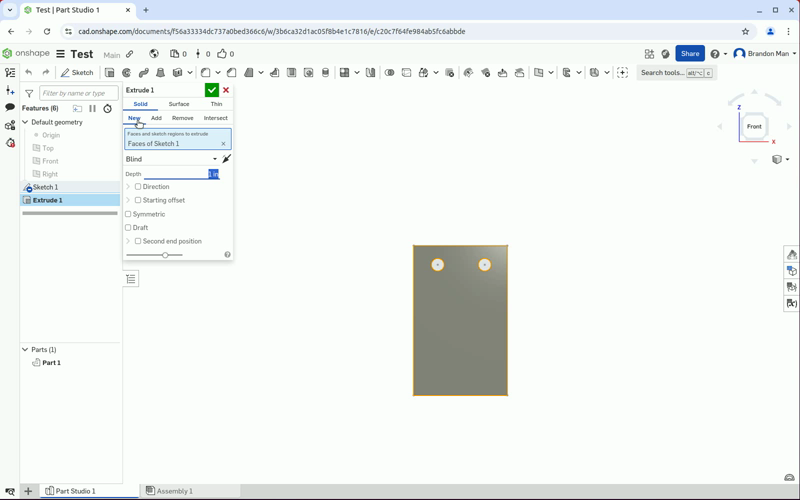
text(-2.407)
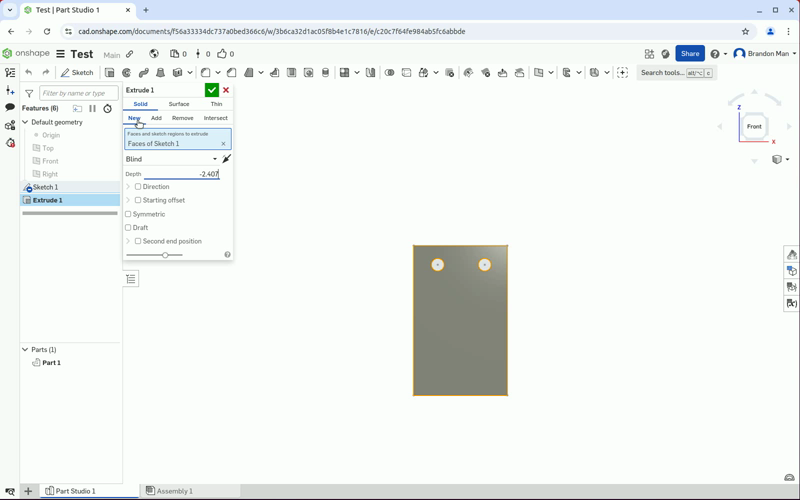
key(enter)
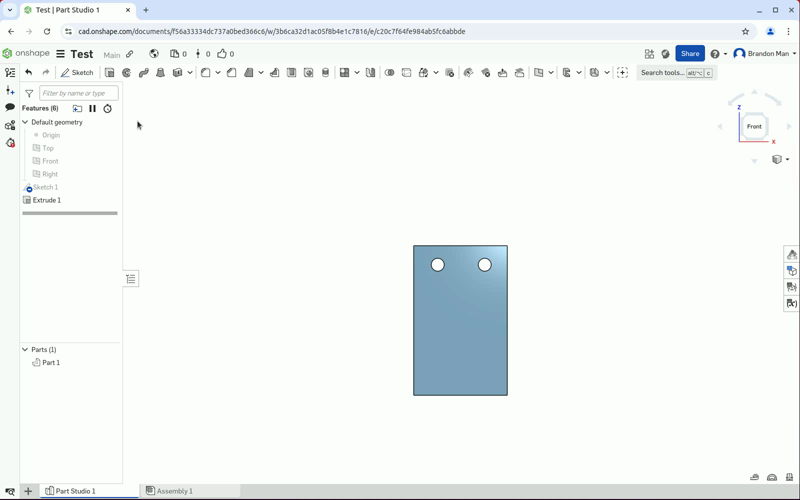
key(shift+h)
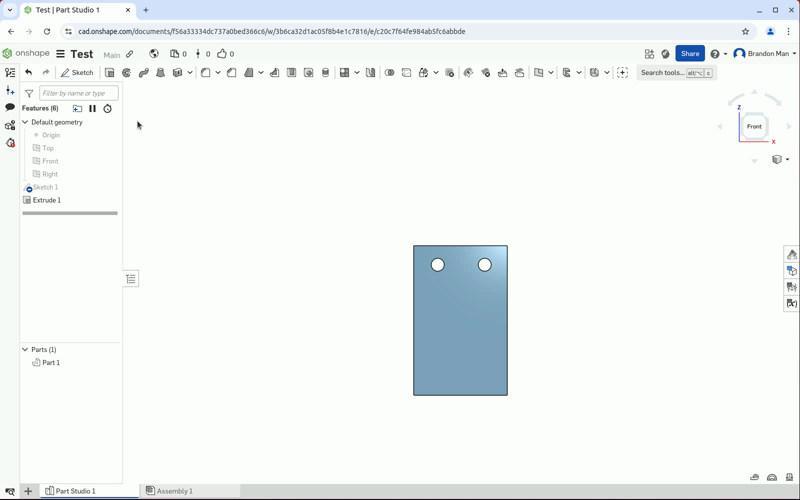
key(shift+h)
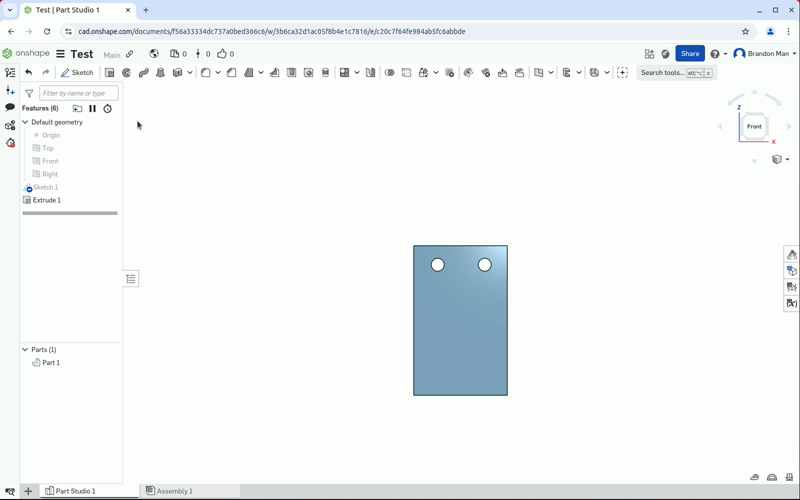
mouse_move(73, 189)
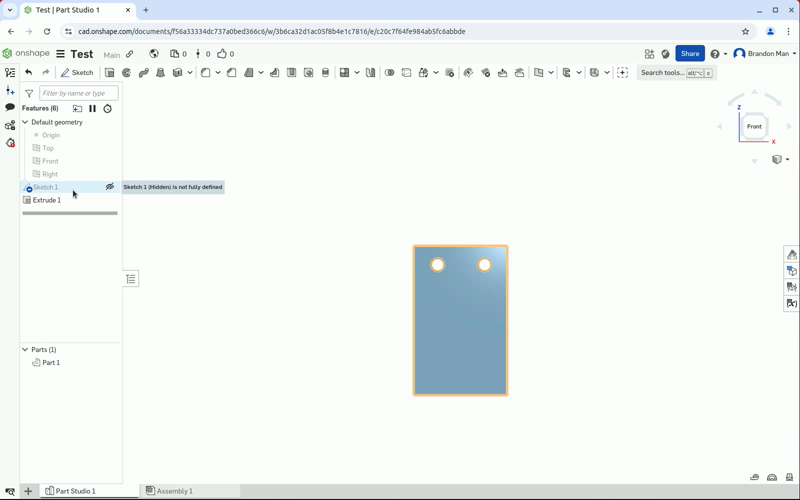
click(73, 189)
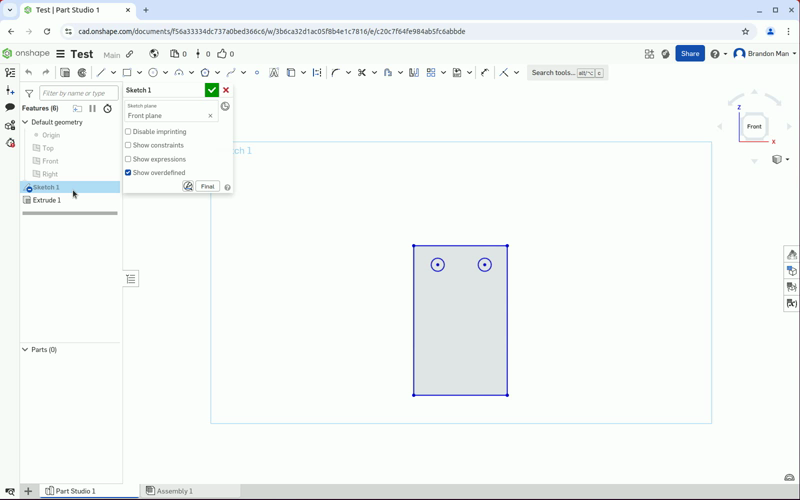
mouse_move(229, 92)
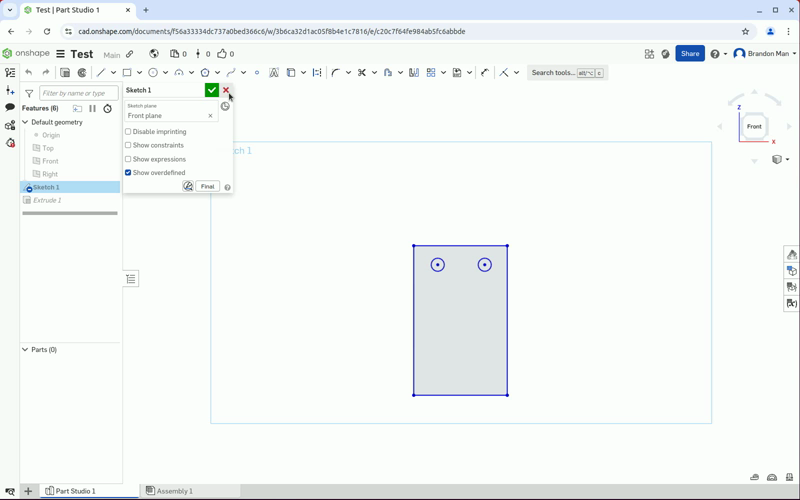
click(229, 92)
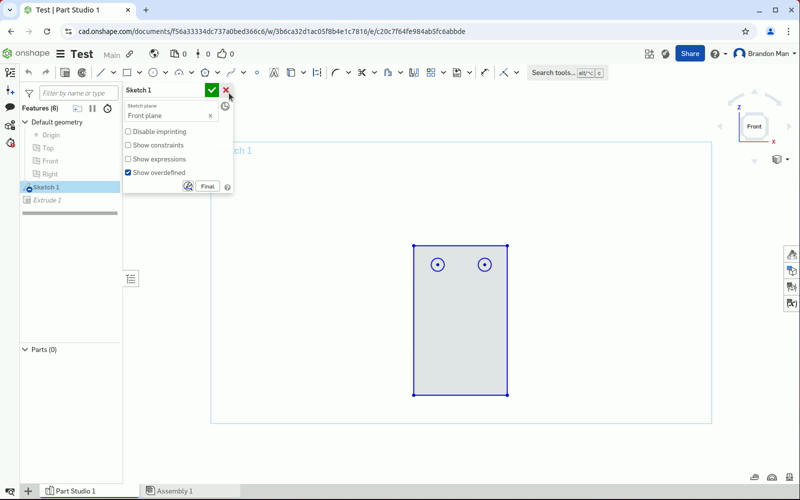
key(shift+s)
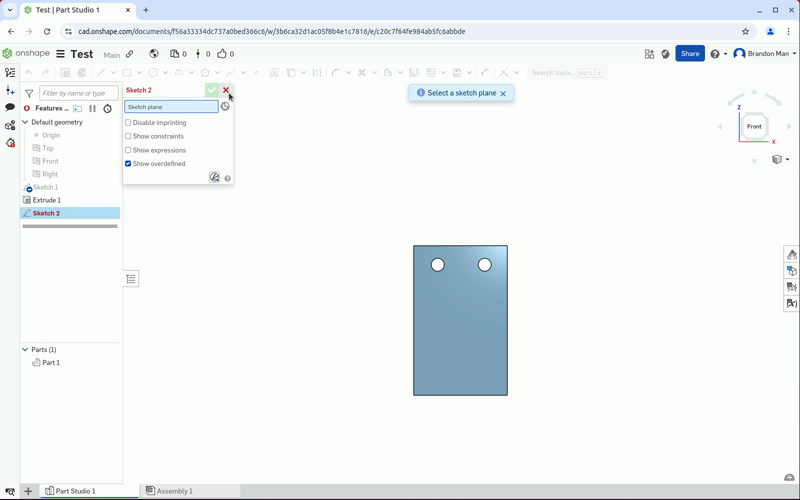
mouse_move(73, 163)
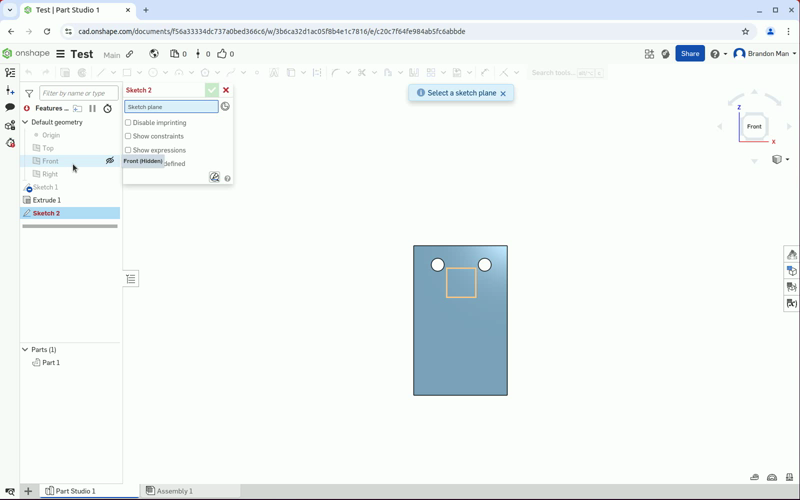
click(73, 163)
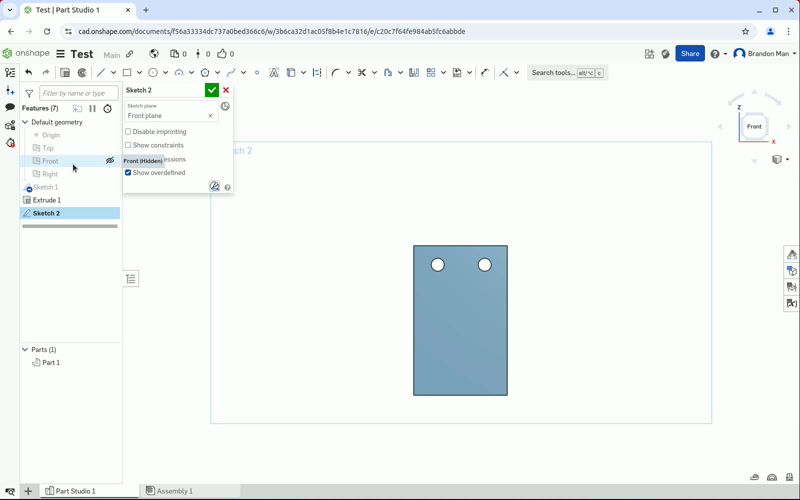
mouse_move(73, 352)
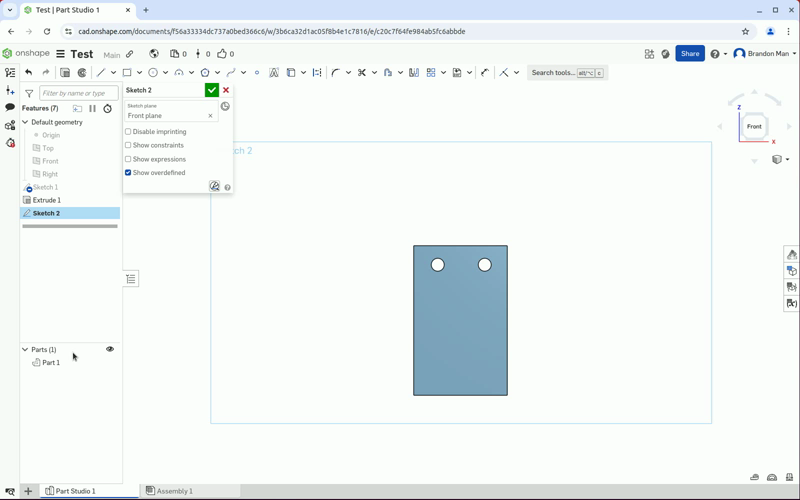
key(y)
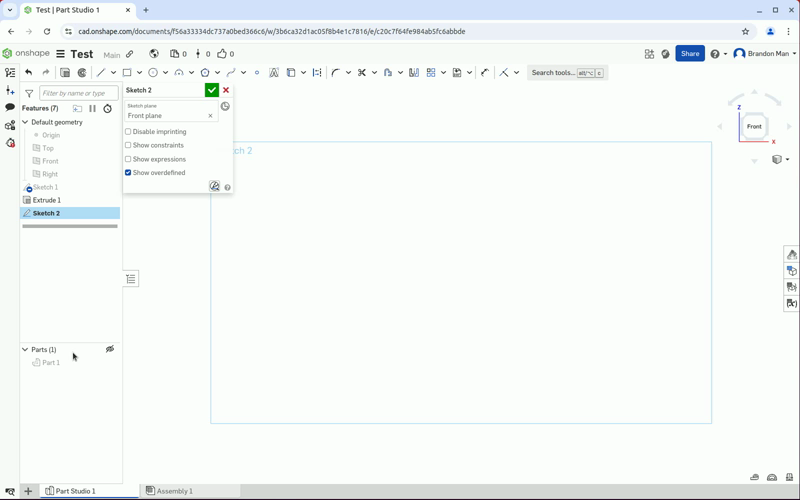
key(c)
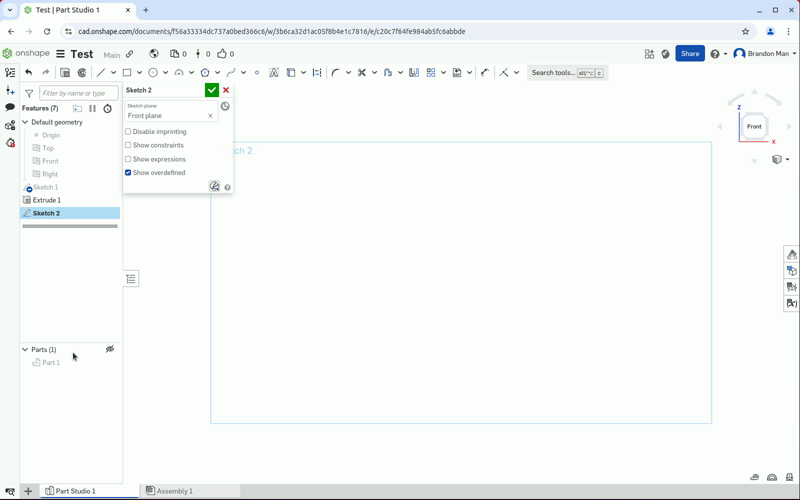
key_down(shift)
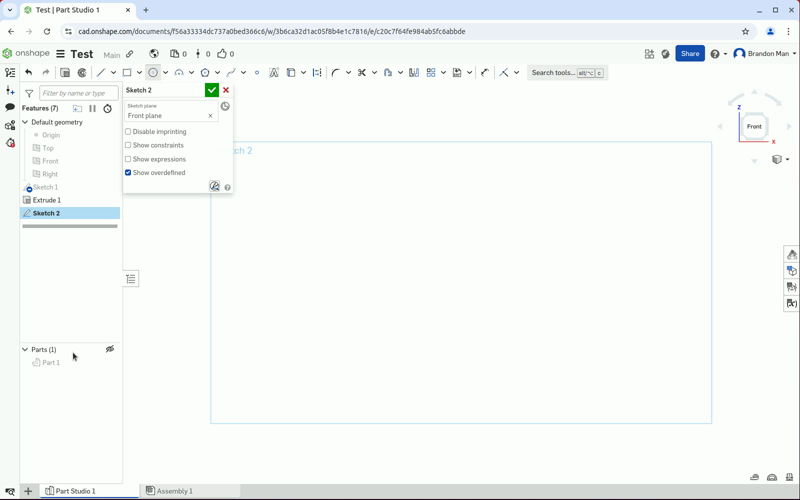
mouse_move(437, 264)
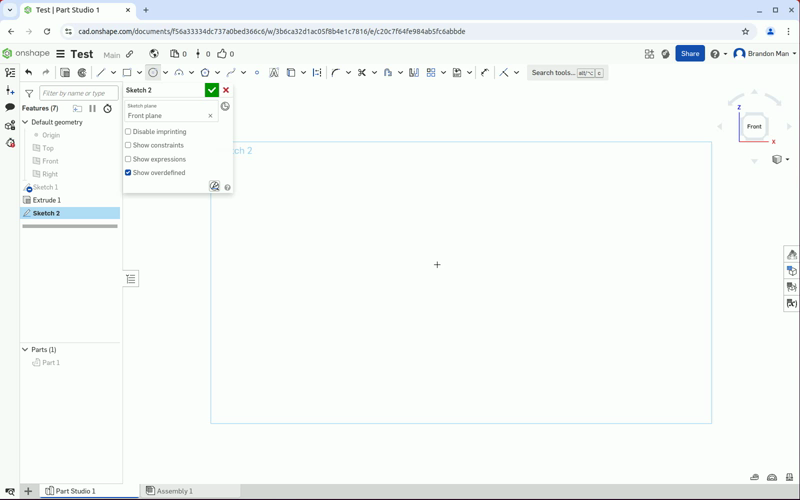
click(437, 264)
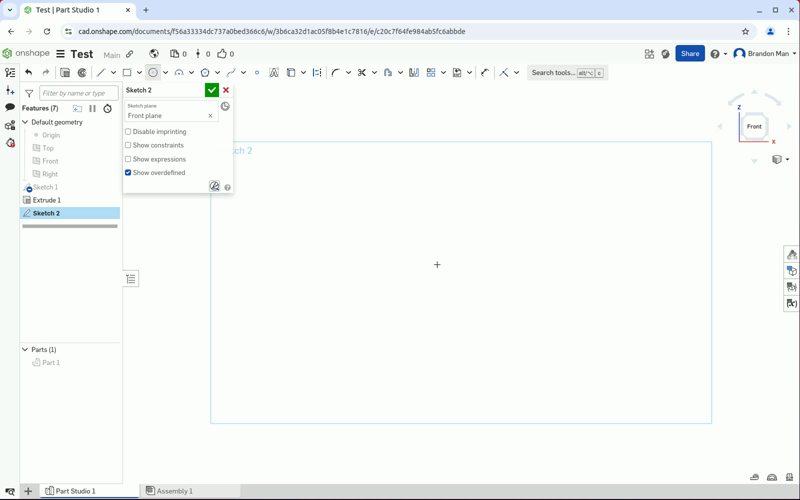
key_up(shift)
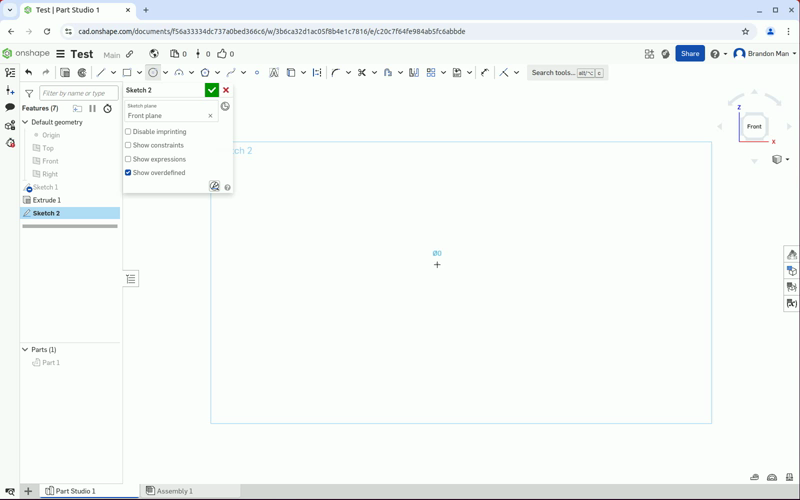
mouse_move(444, 264)
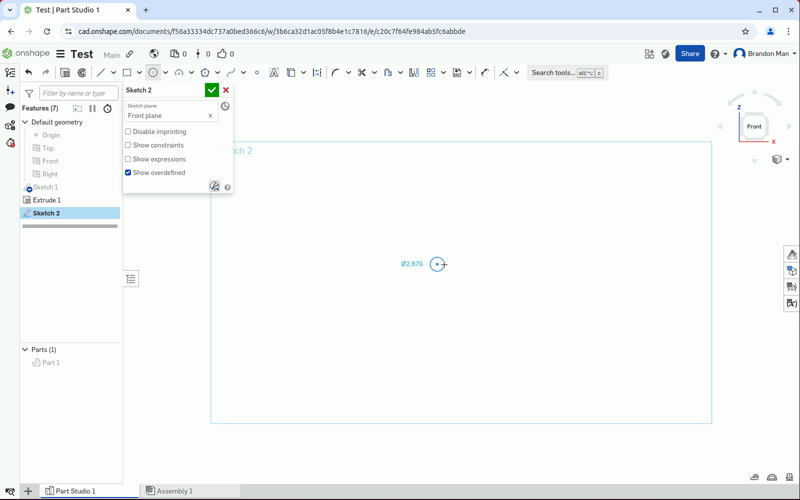
click(444, 264)
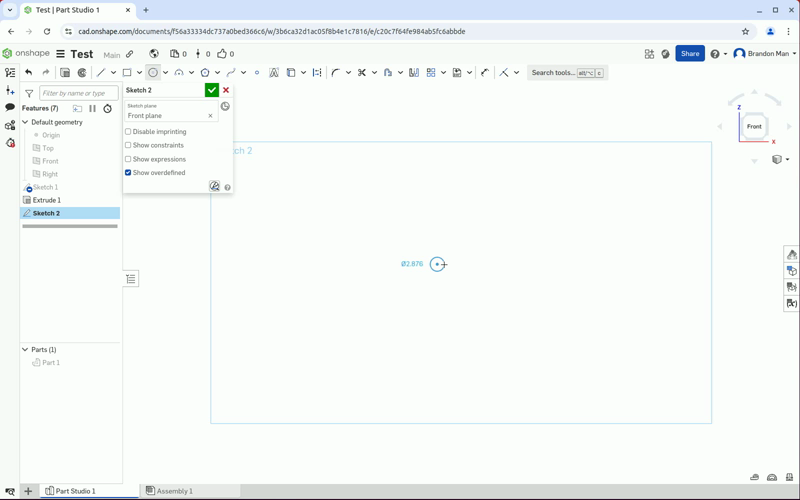
key(esc)
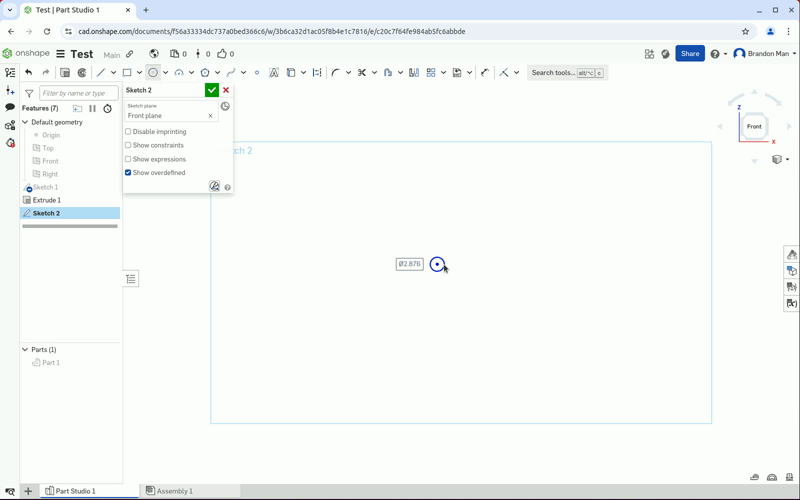
mouse_move(431, 261)
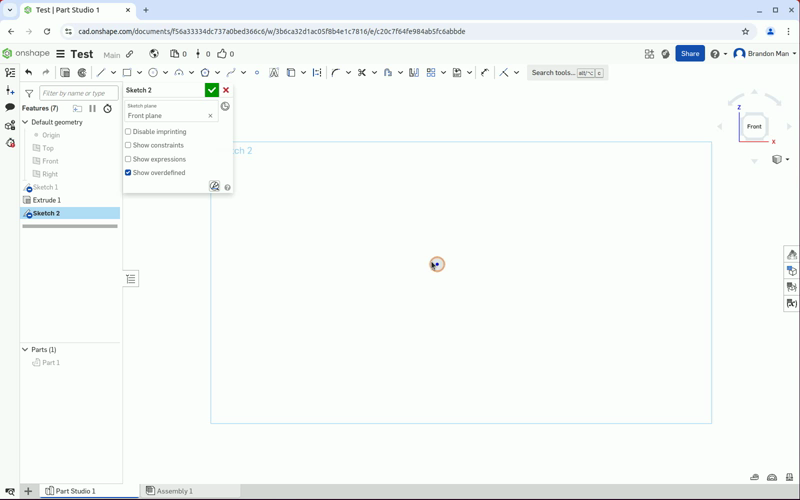
scroll(6)
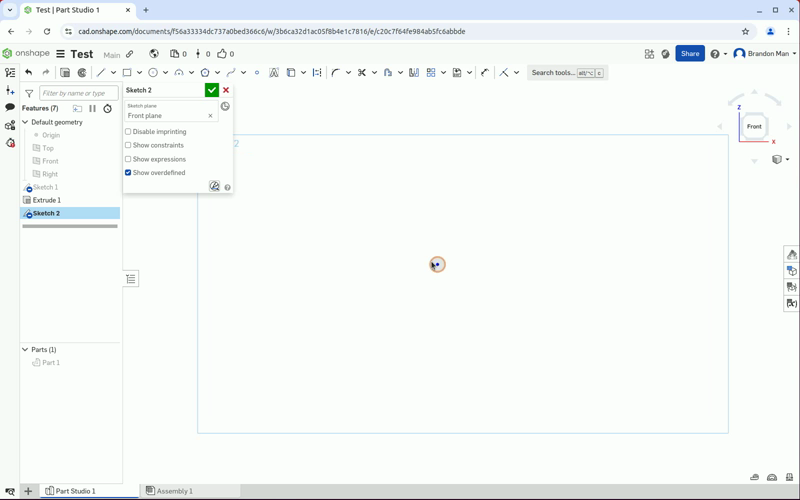
scroll(6)
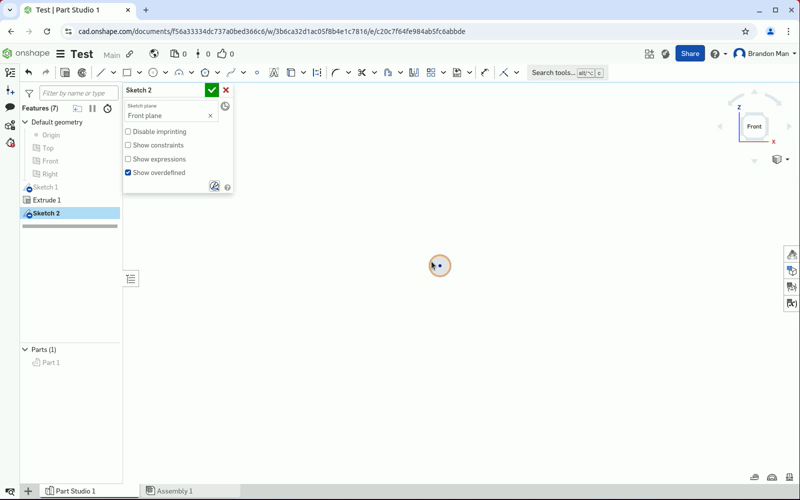
scroll(6)
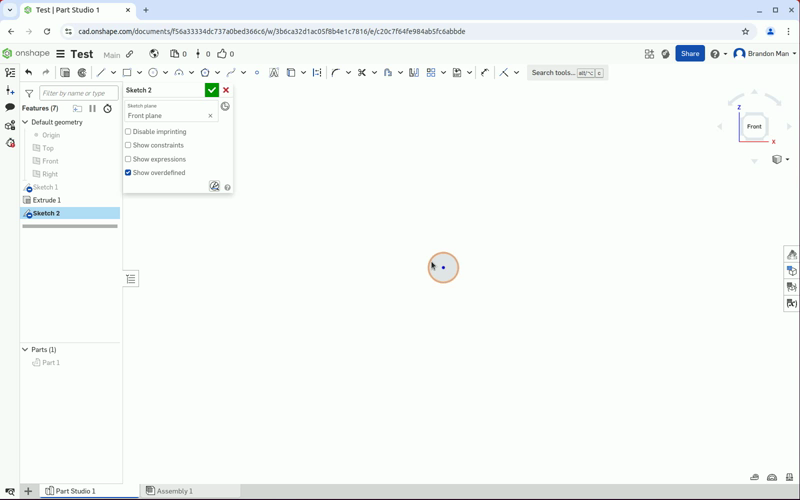
scroll(6)
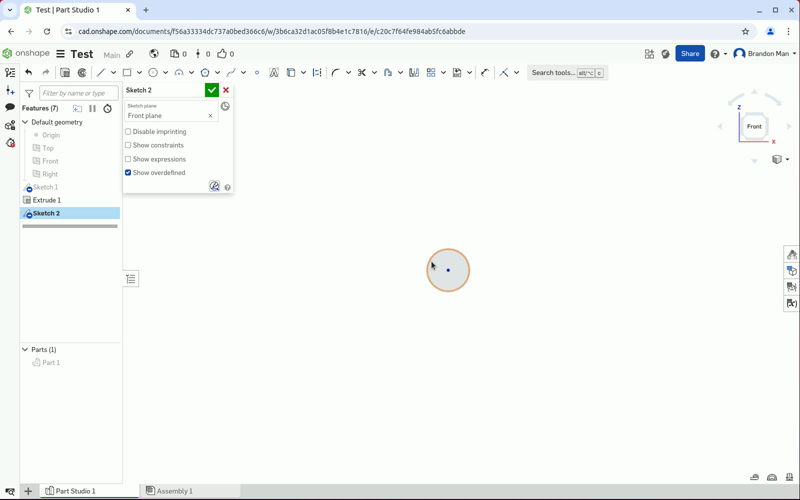
scroll(6)
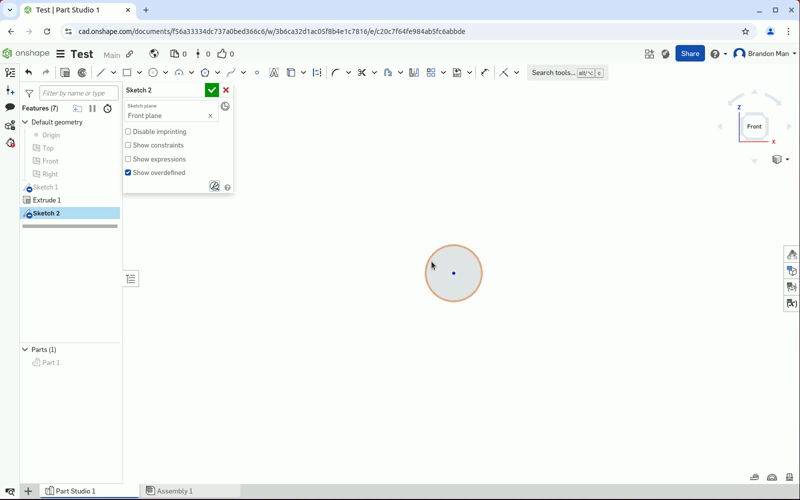
scroll(6)
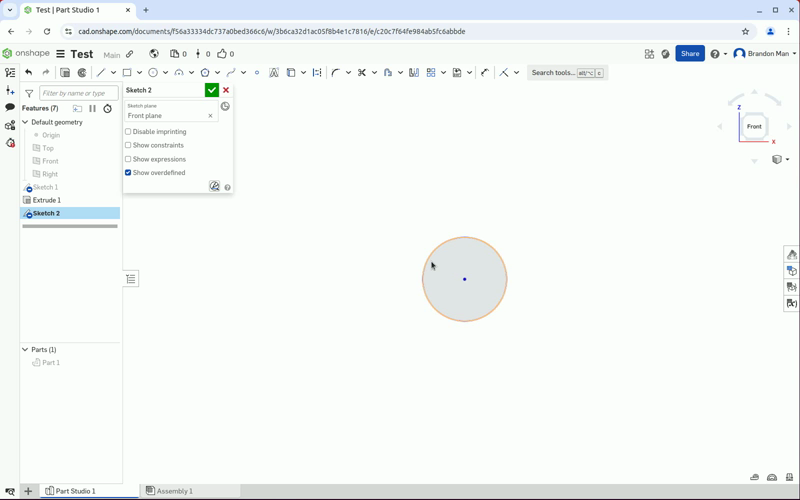
scroll(6)
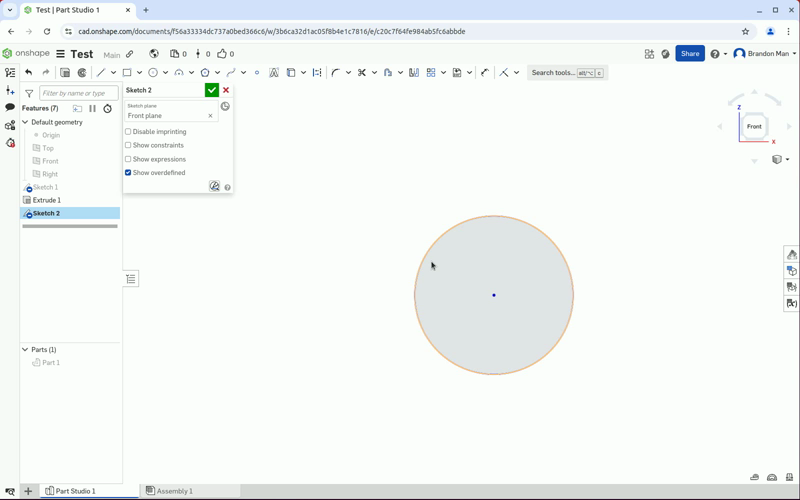
click(431, 261)
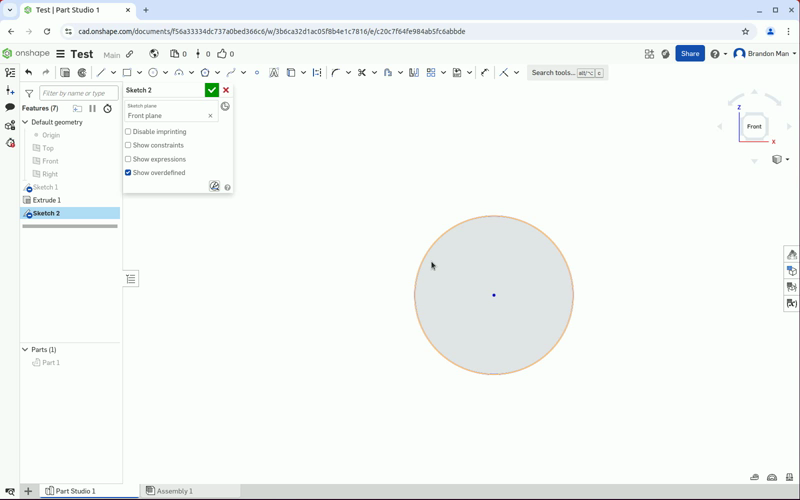
scroll(-6)
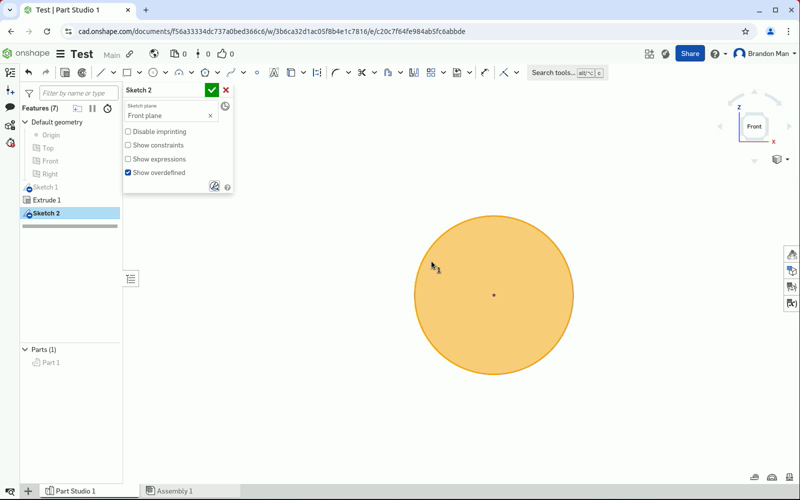
scroll(-6)
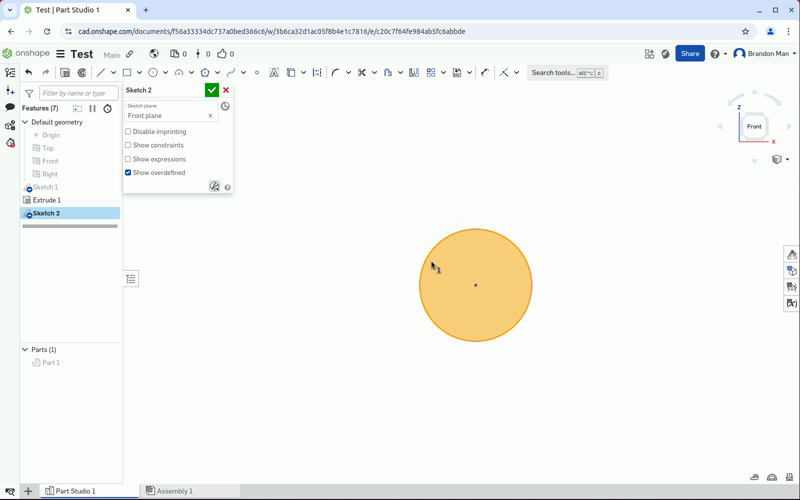
scroll(-6)
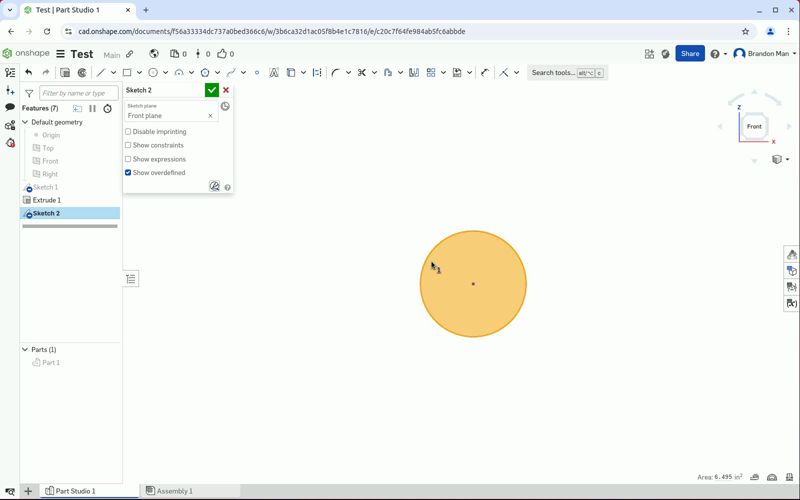
scroll(-6)
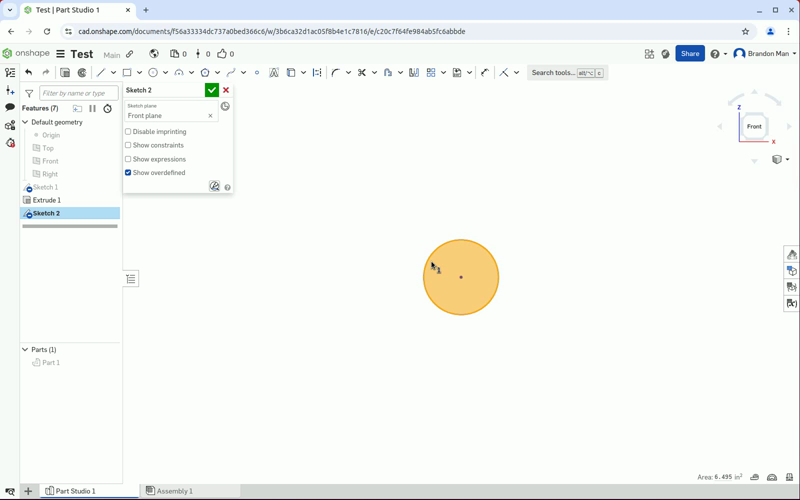
scroll(-6)
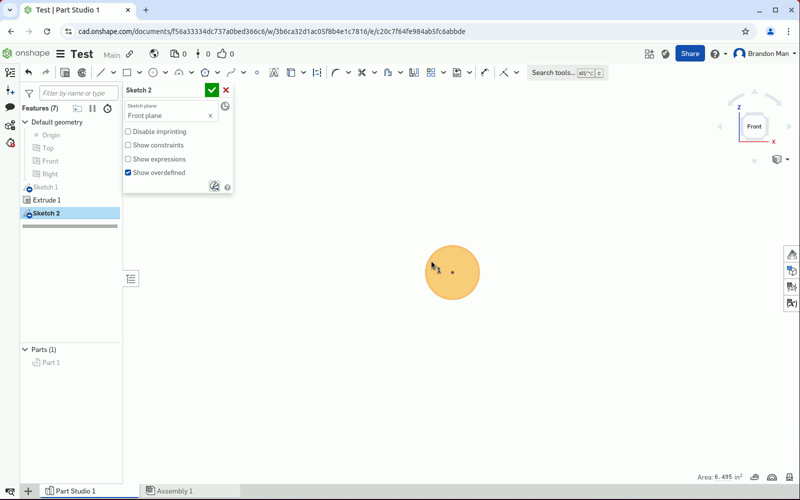
scroll(-6)
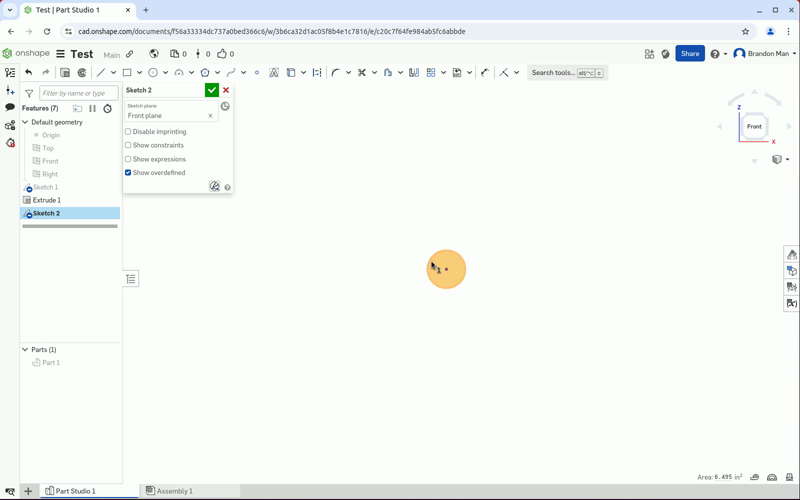
scroll(-6)
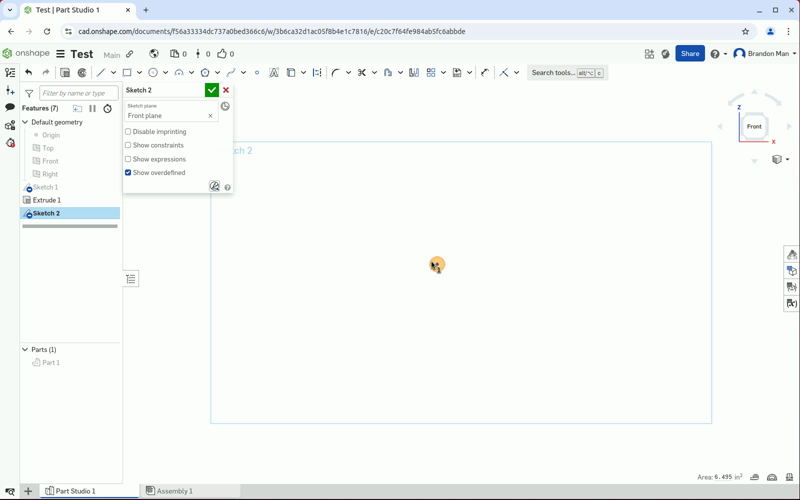
mouse_move(73, 352)
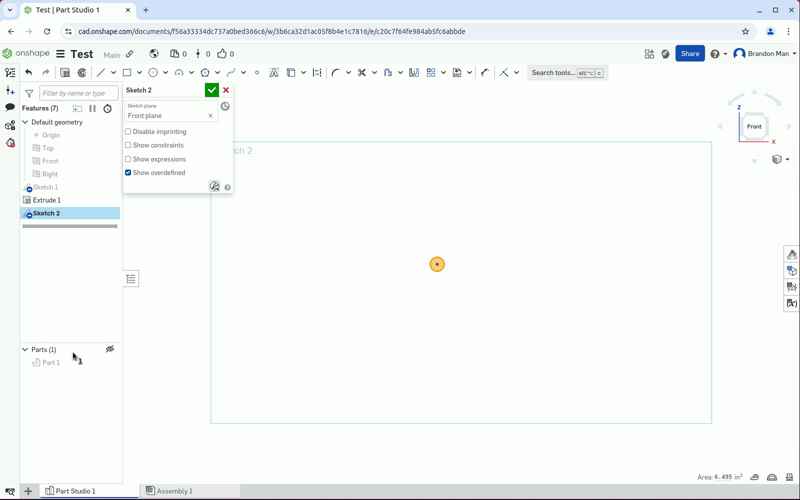
key(shift+y)
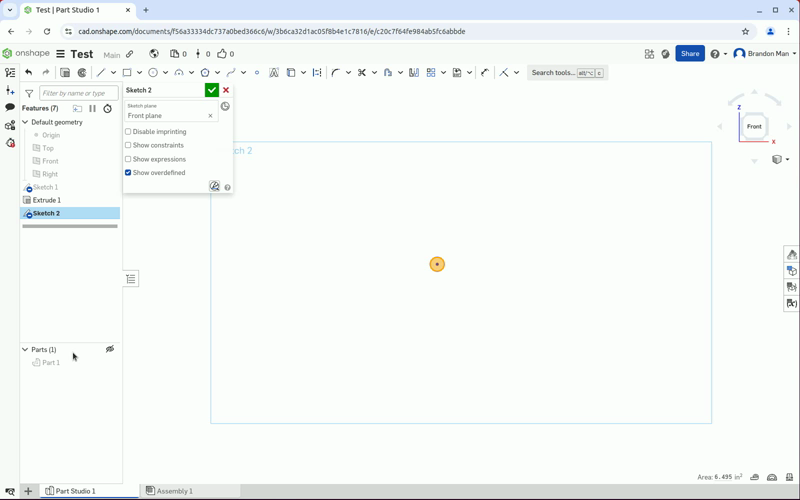
key(shift+e)
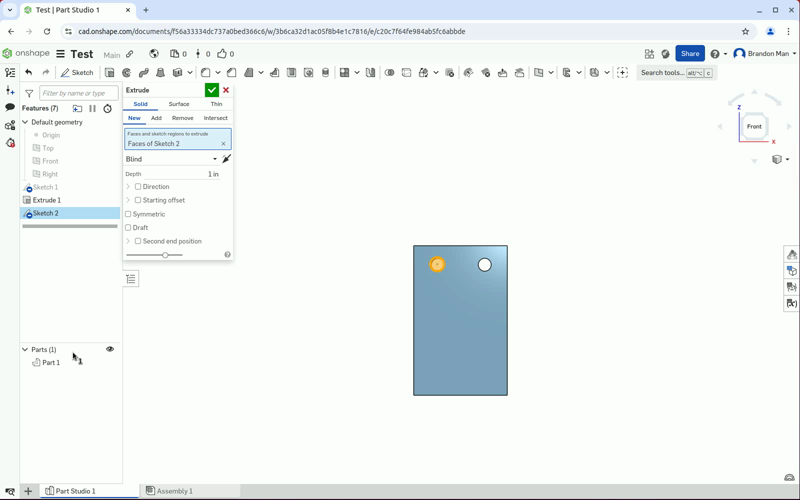
mouse_move(143, 106)
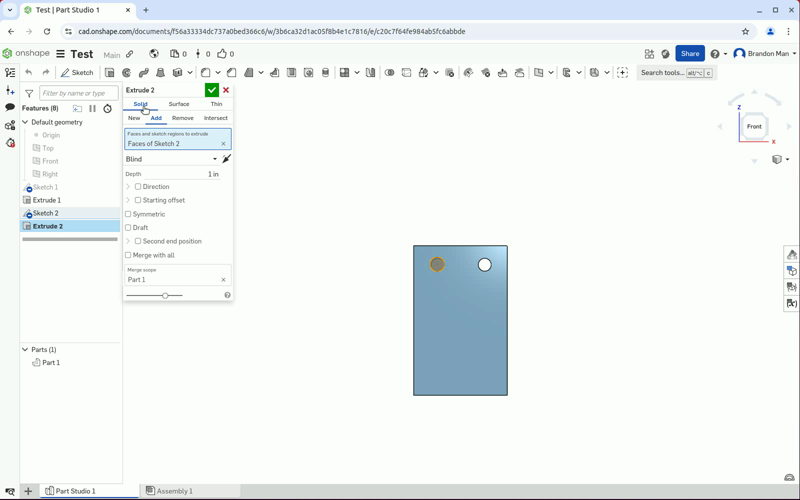
click(143, 106)
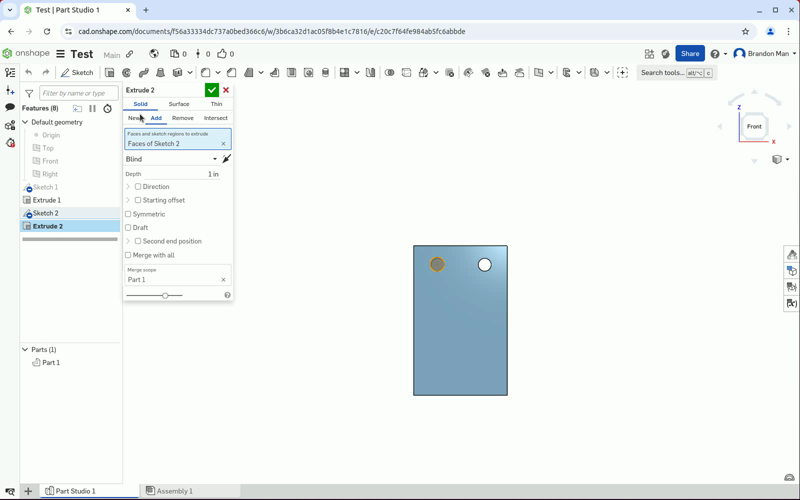
mouse_move(137, 120)
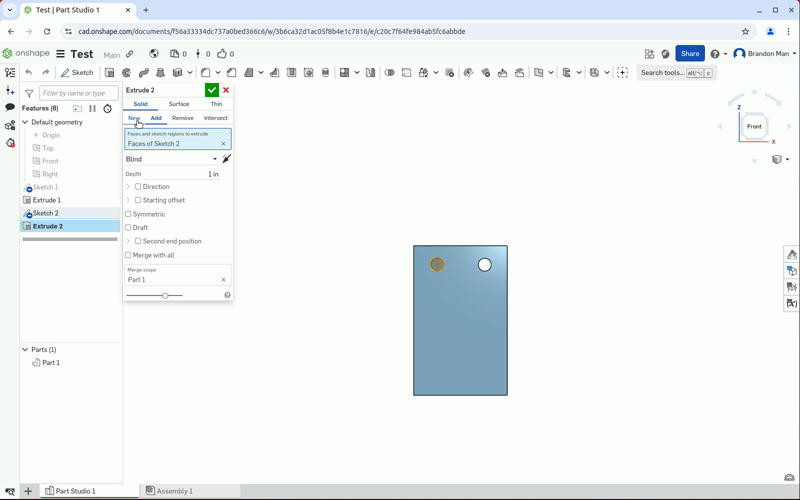
click(137, 120)
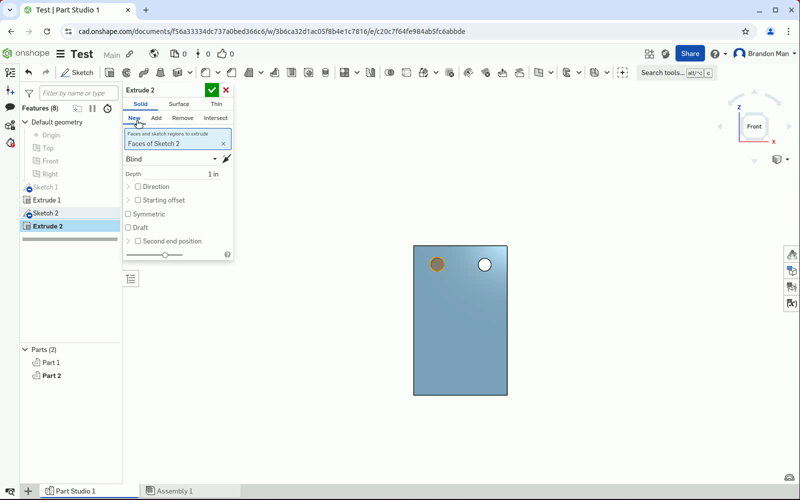
key(tab, 4)
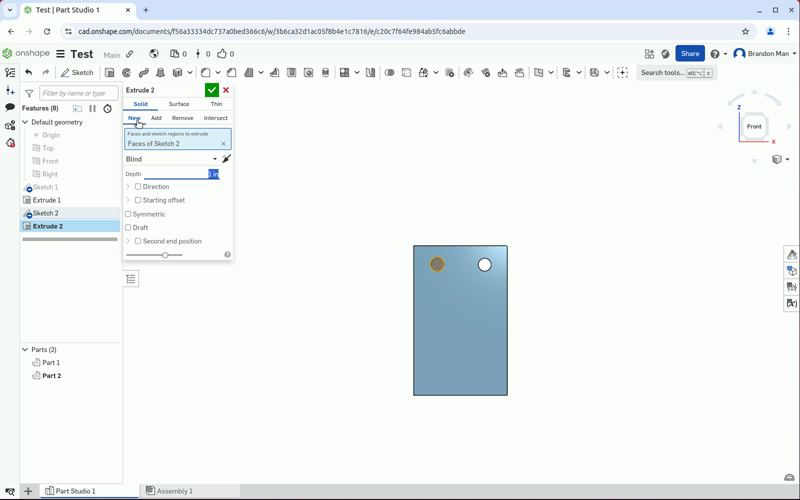
text(-2.407)
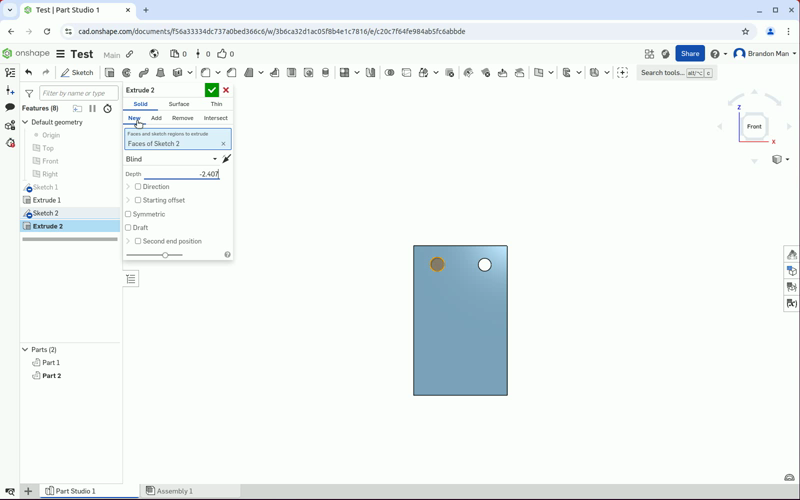
key(enter)
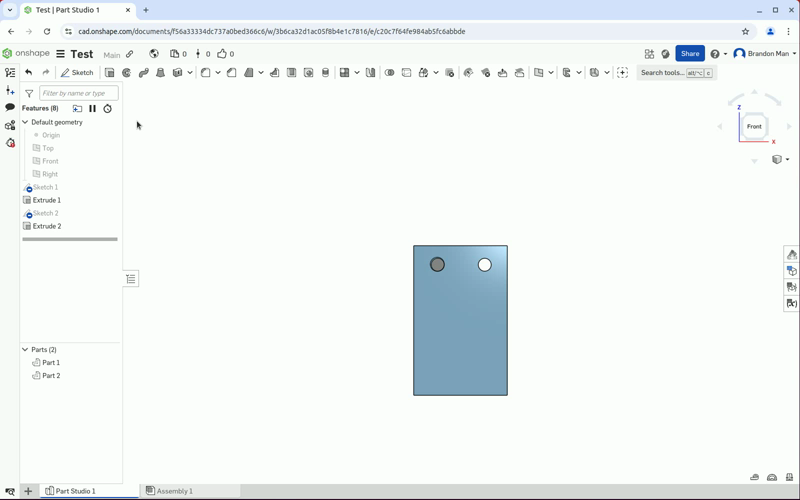
key(shift+h)
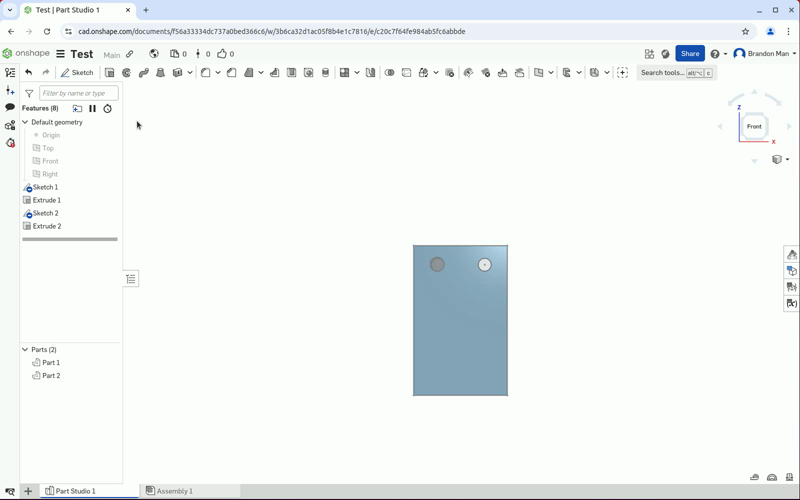
key(shift+h)
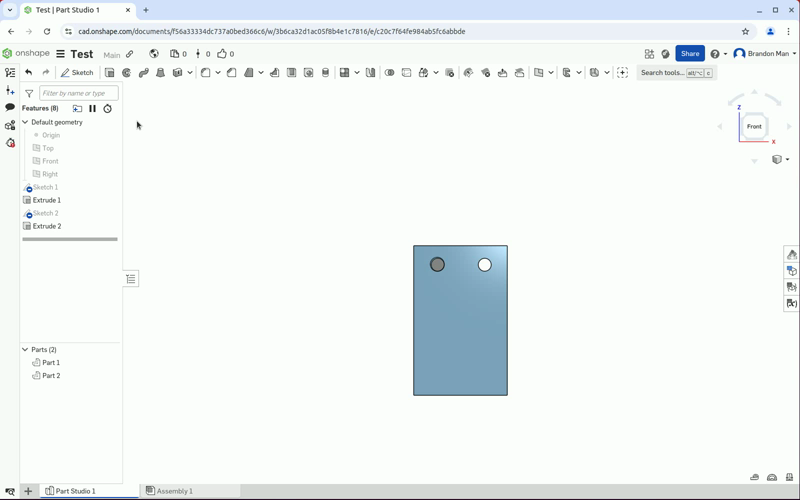
mouse_move(73, 189)
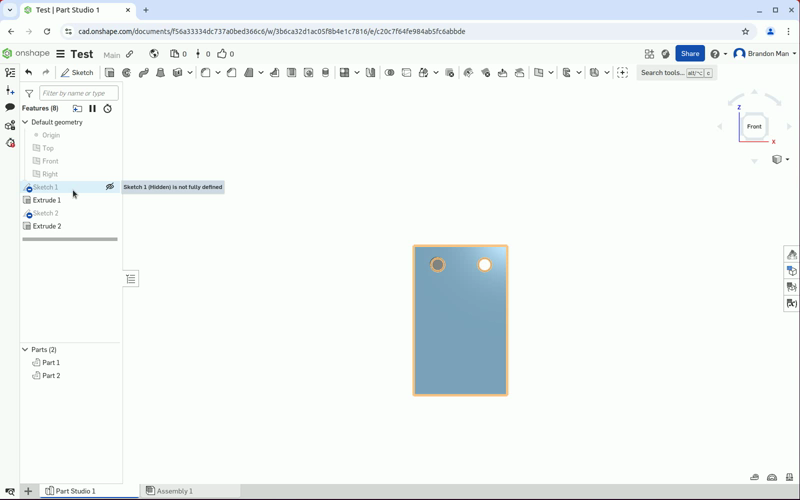
click(73, 189)
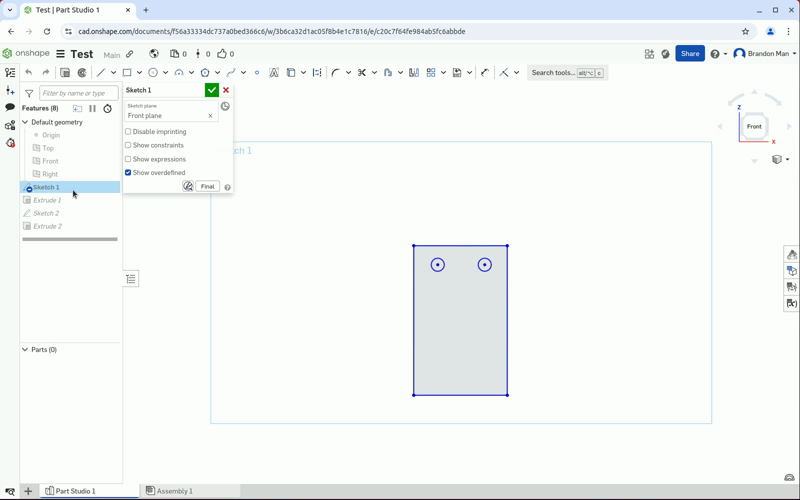
mouse_move(229, 92)
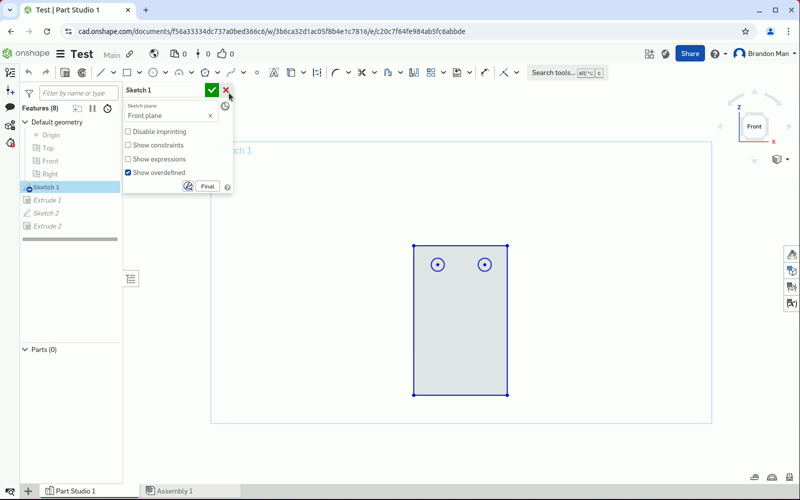
click(229, 92)
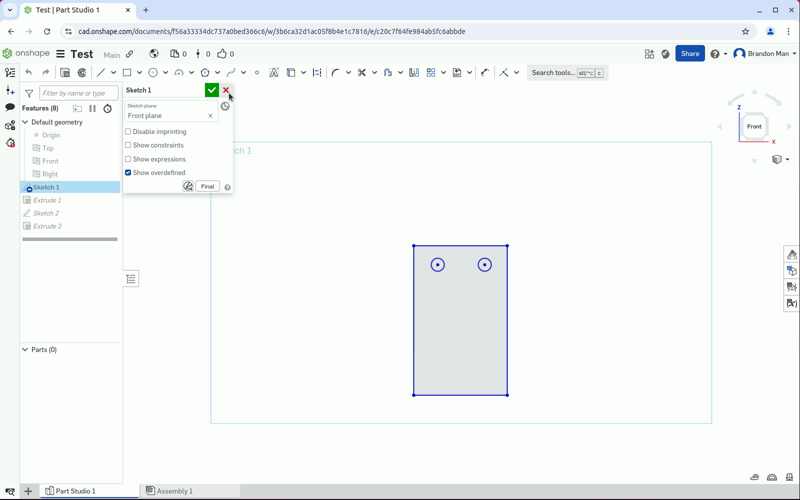
key(shift+s)
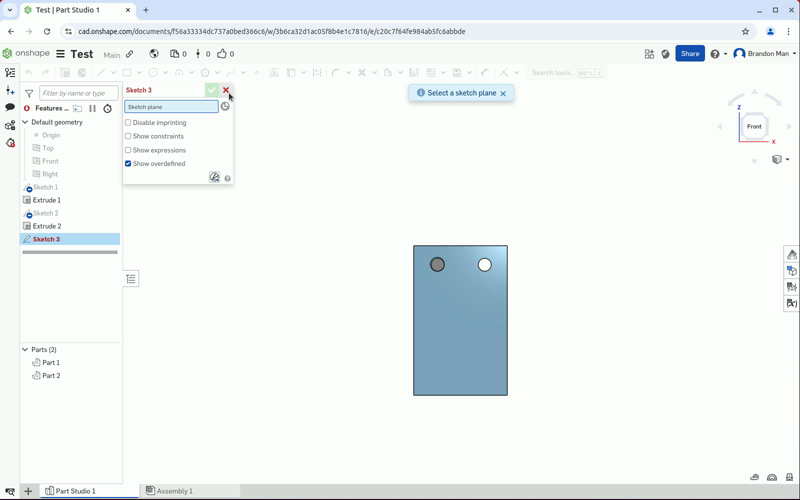
mouse_move(73, 163)
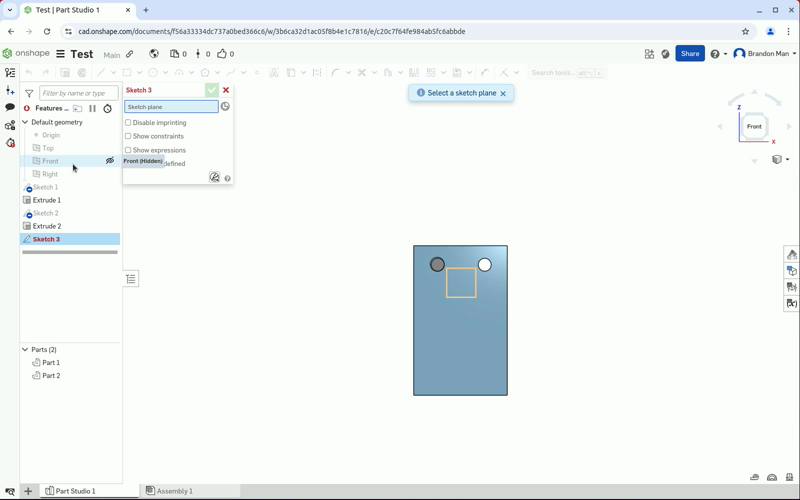
click(73, 163)
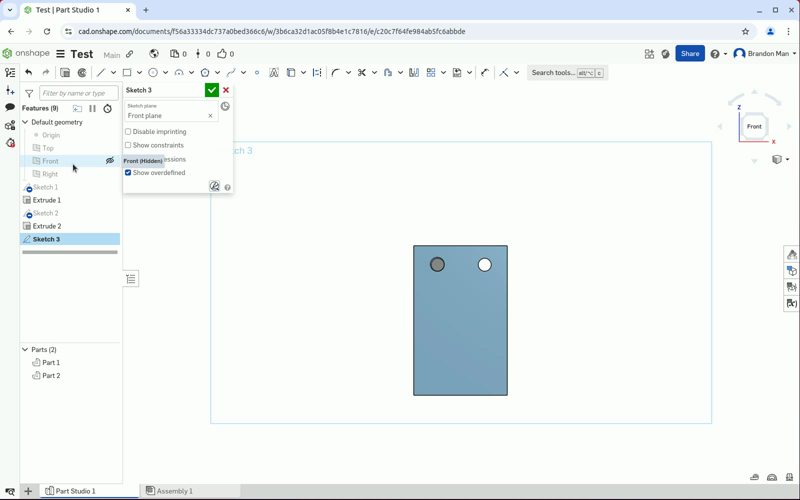
mouse_move(73, 352)
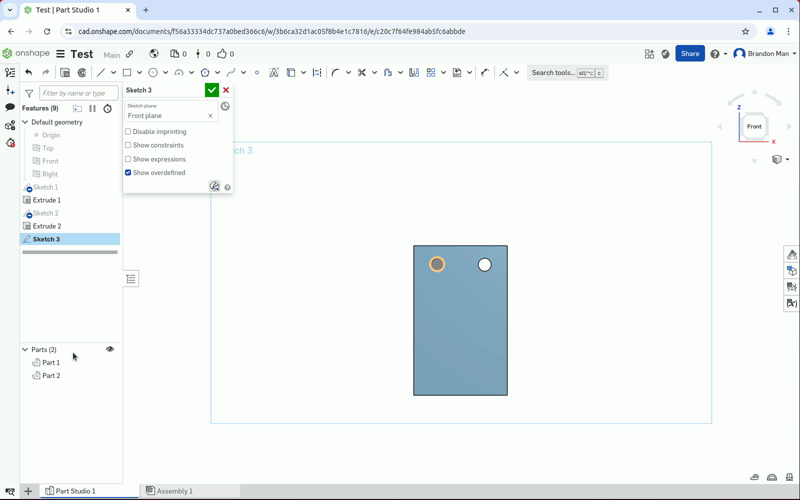
key(y)
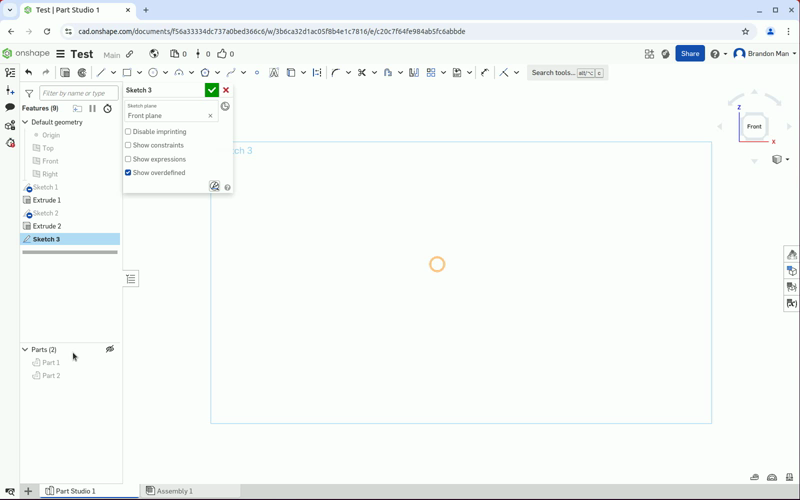
key(c)
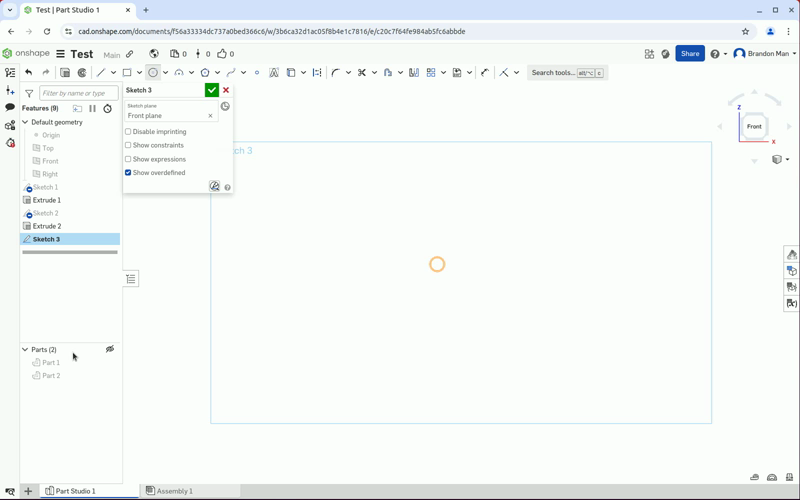
key_down(shift)
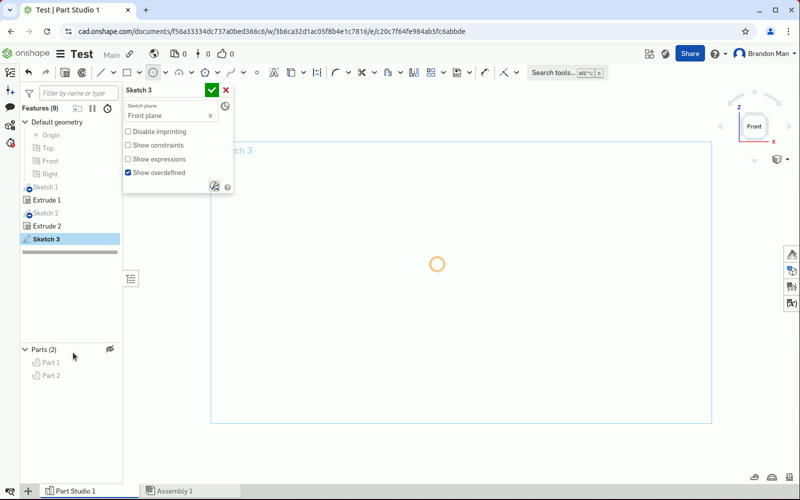
mouse_move(484, 264)
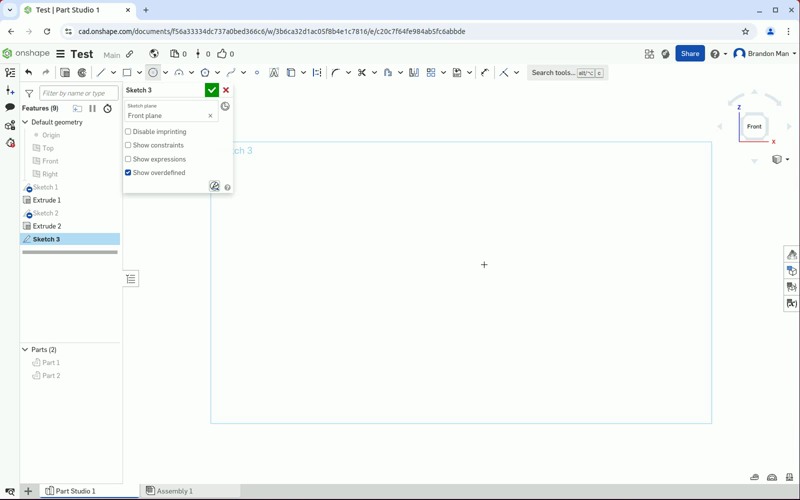
click(484, 264)
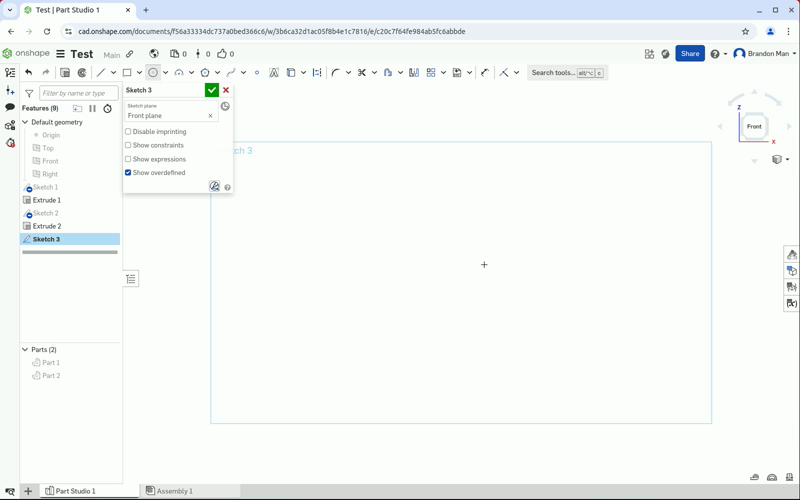
key_up(shift)
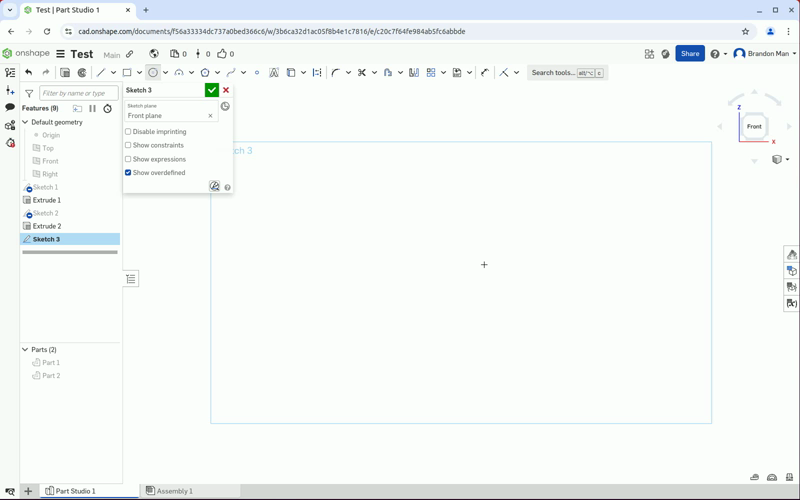
mouse_move(491, 264)
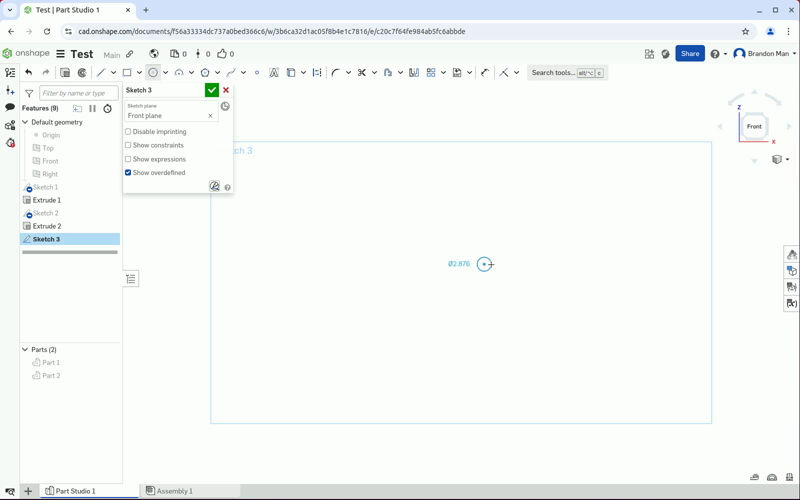
click(491, 264)
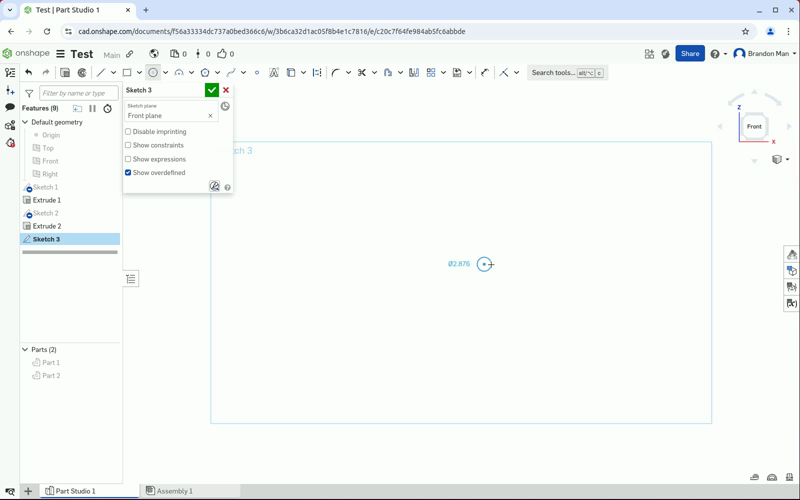
key(esc)
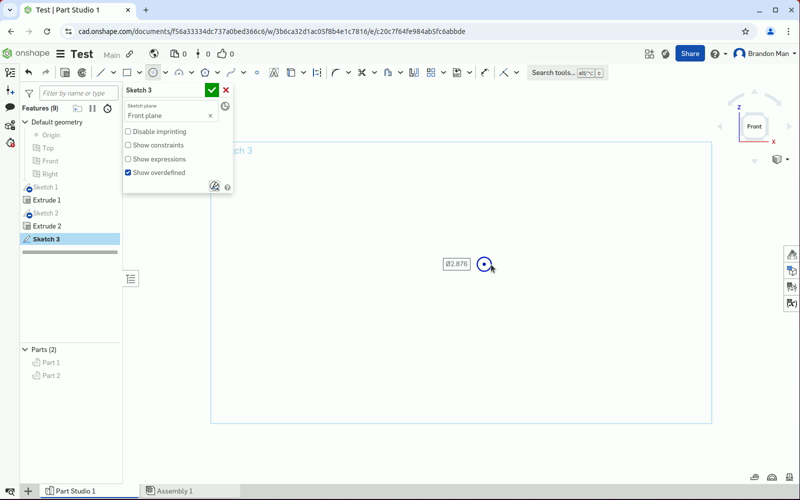
mouse_move(480, 265)
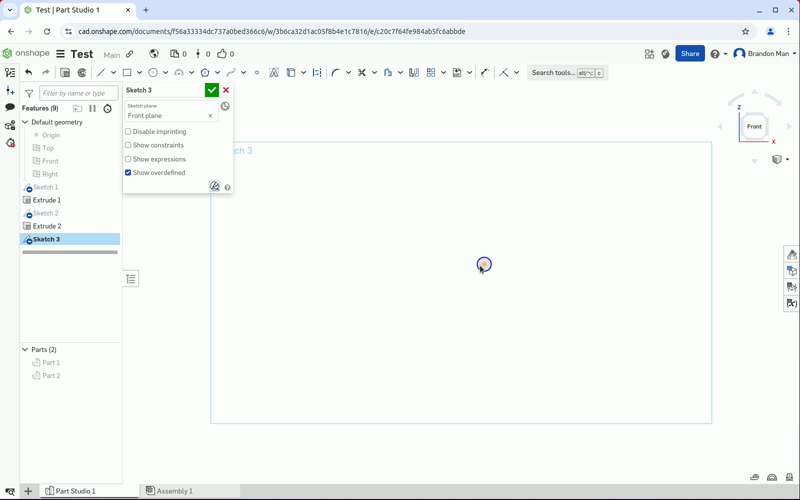
scroll(6)
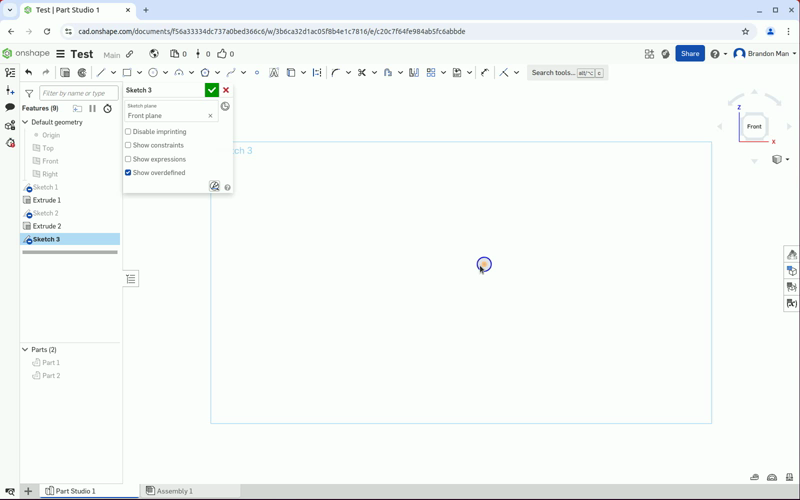
scroll(6)
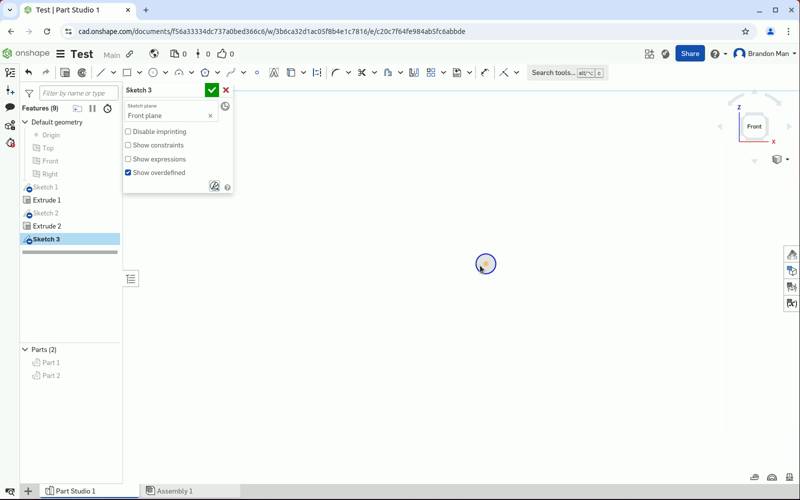
scroll(6)
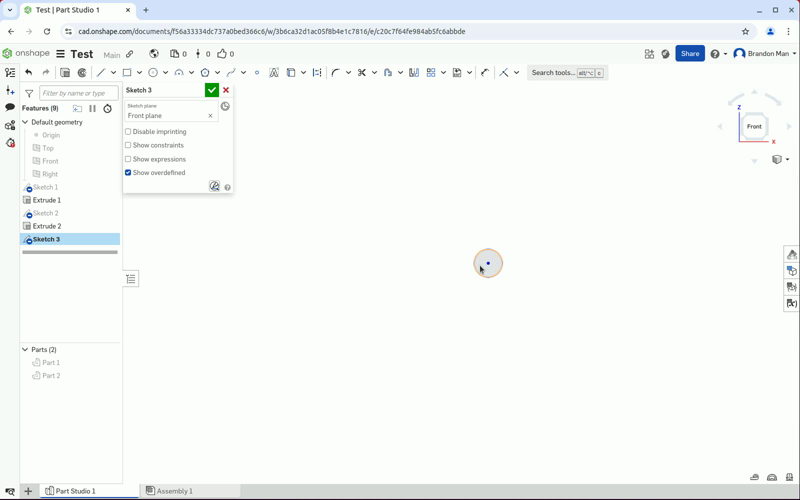
scroll(6)
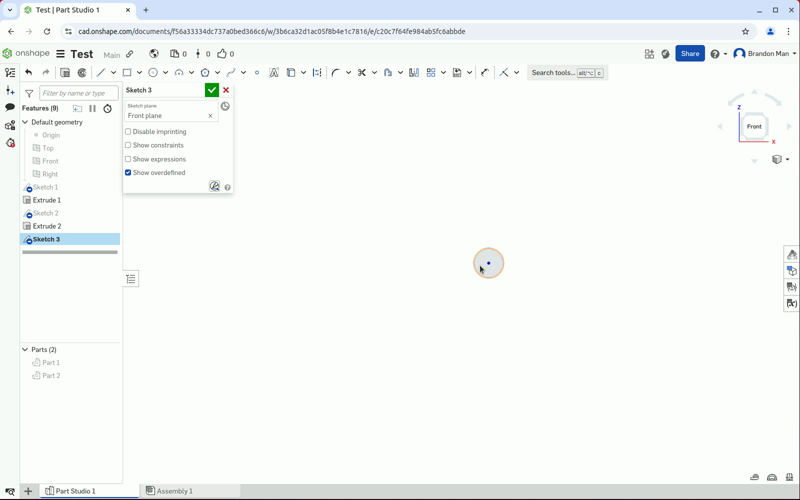
scroll(6)
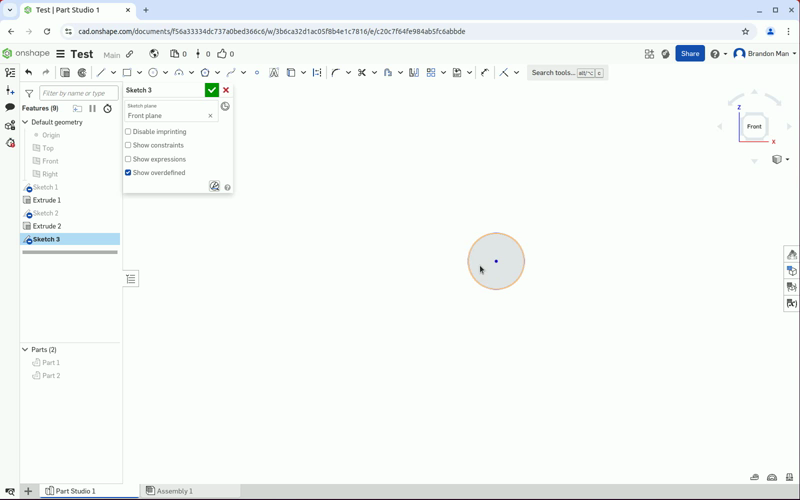
scroll(6)
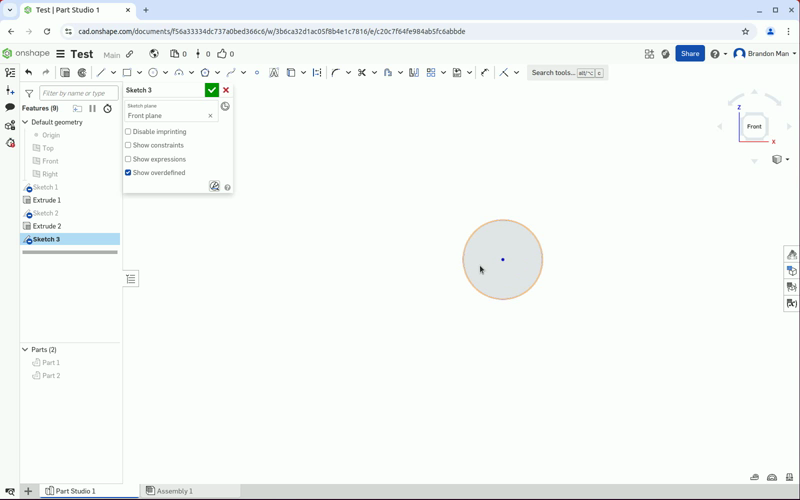
scroll(6)
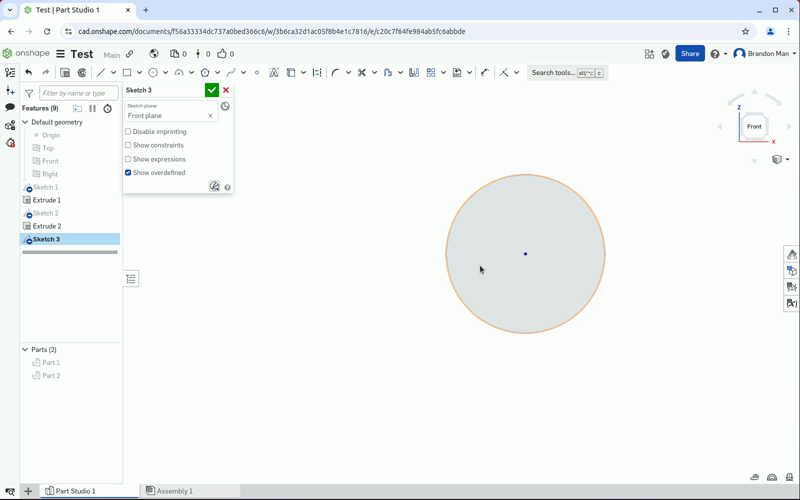
click(480, 265)
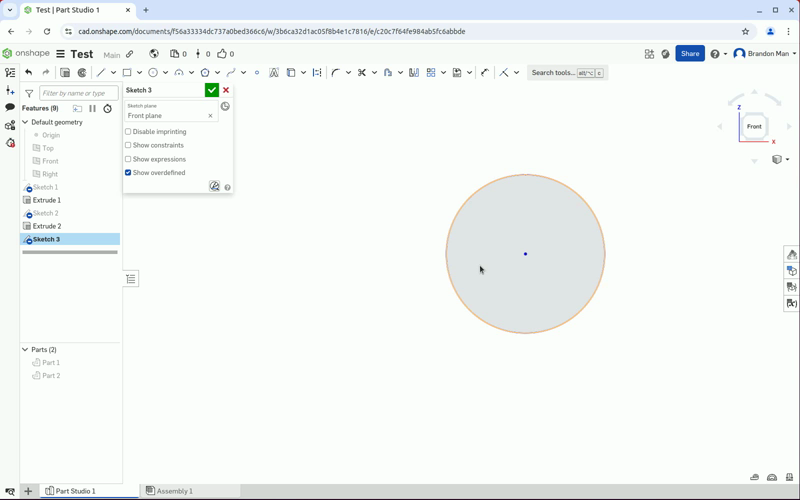
scroll(-6)
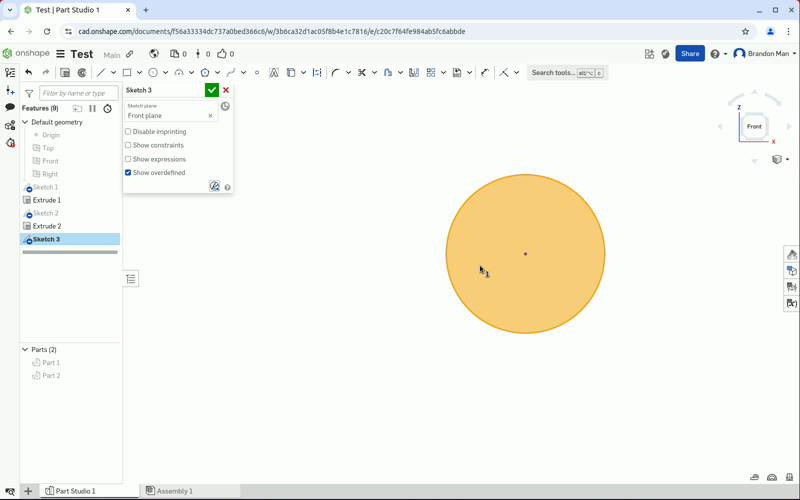
scroll(-6)
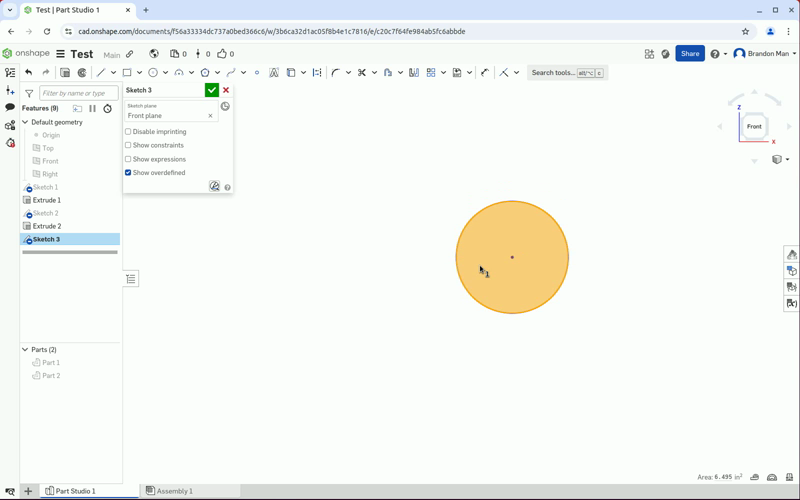
scroll(-6)
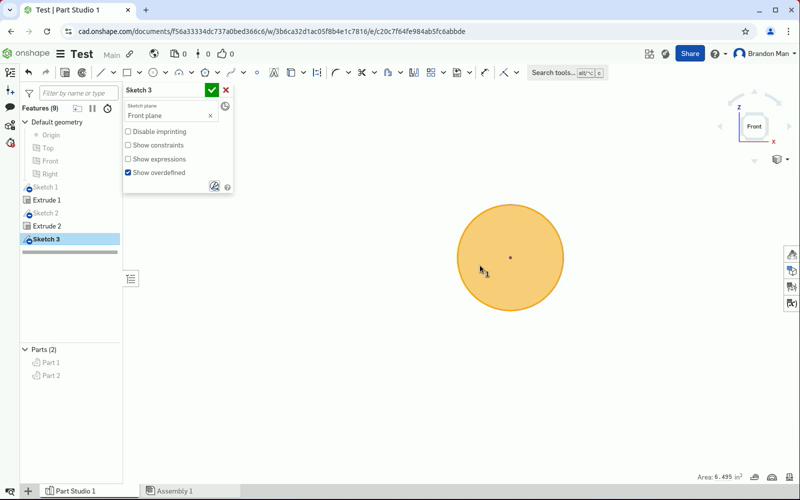
scroll(-6)
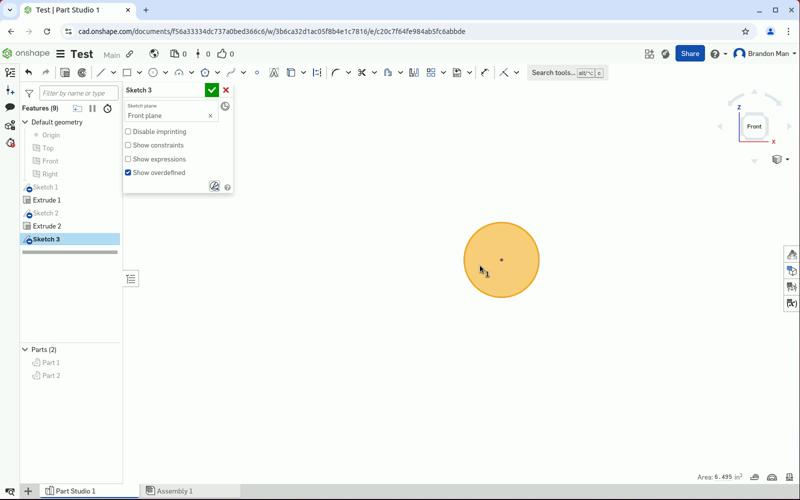
scroll(-6)
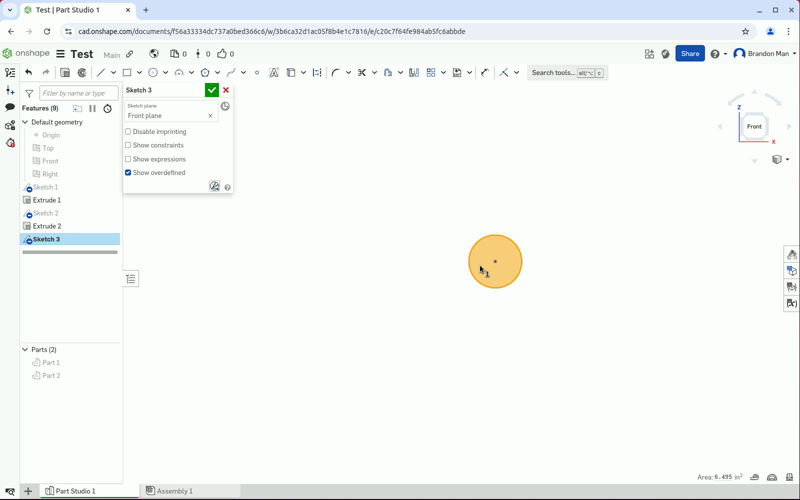
scroll(-6)
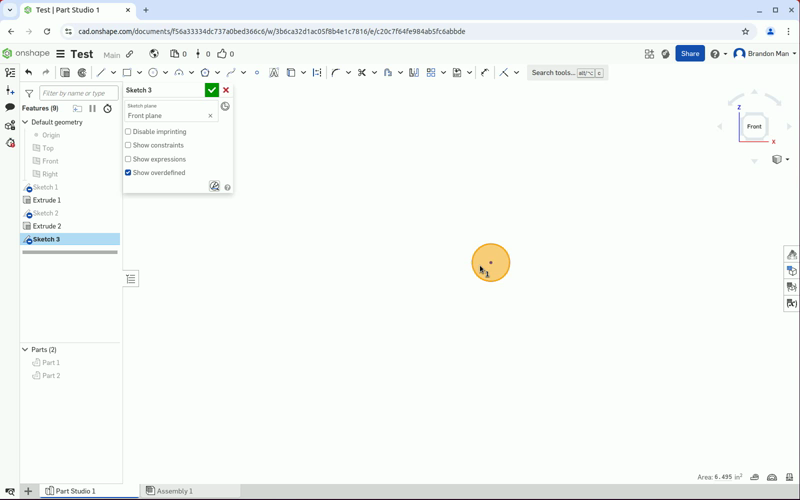
scroll(-6)
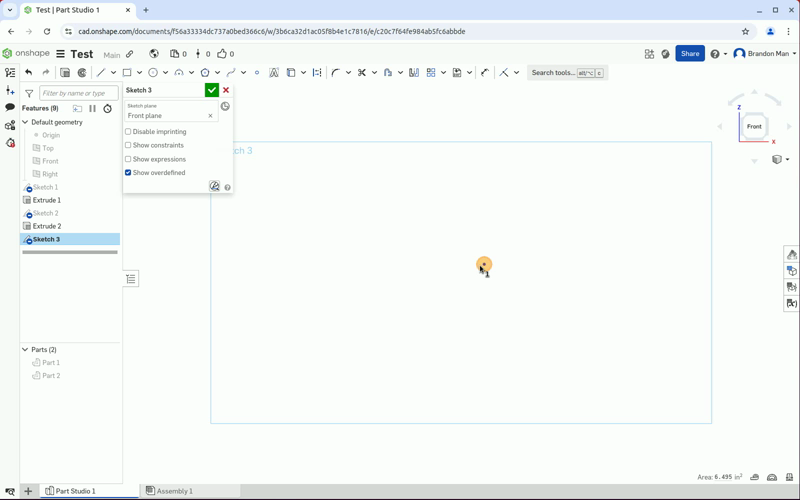
mouse_move(73, 352)
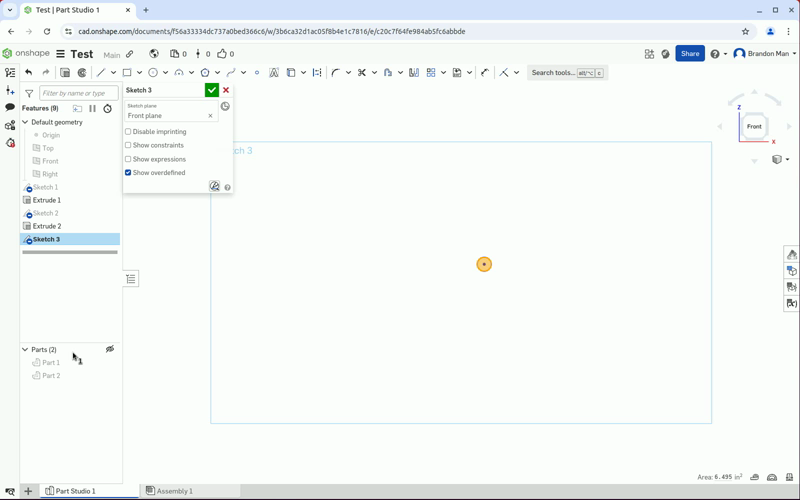
key(shift+y)
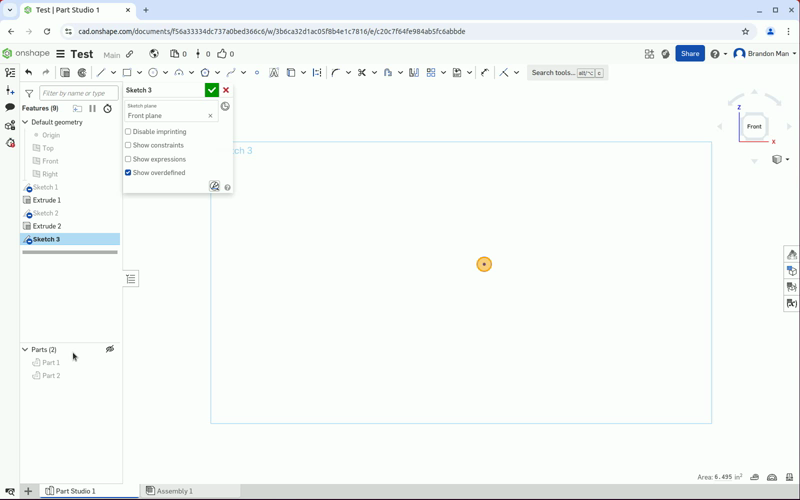
key(shift+e)
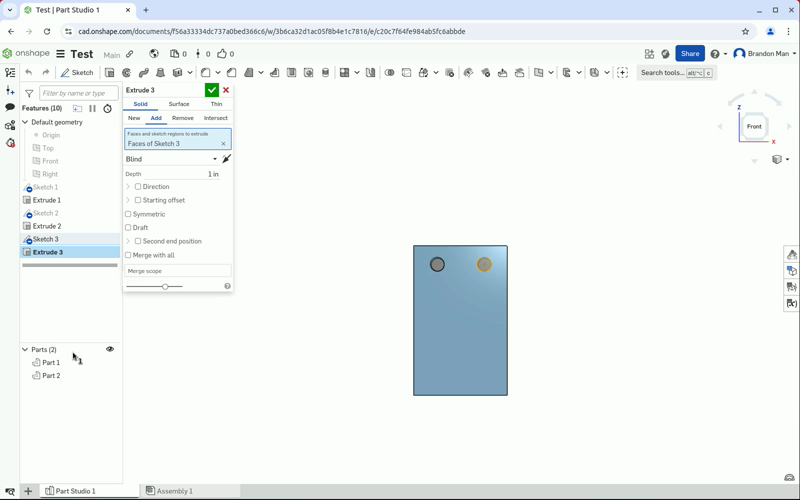
mouse_move(143, 106)
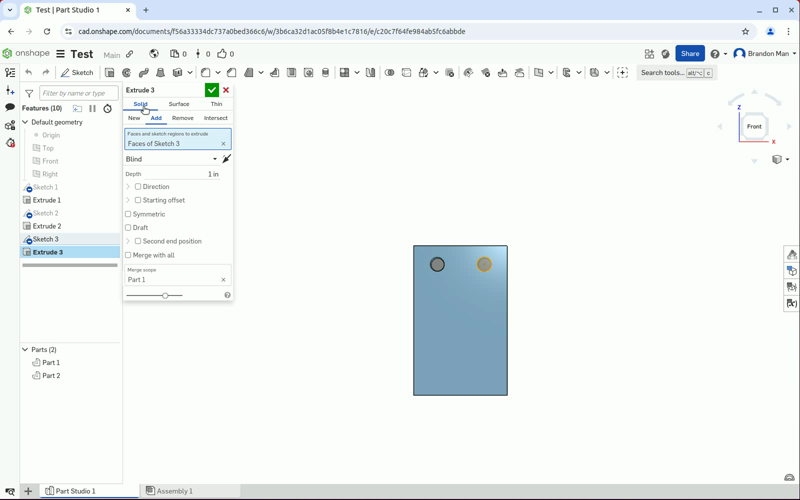
click(143, 106)
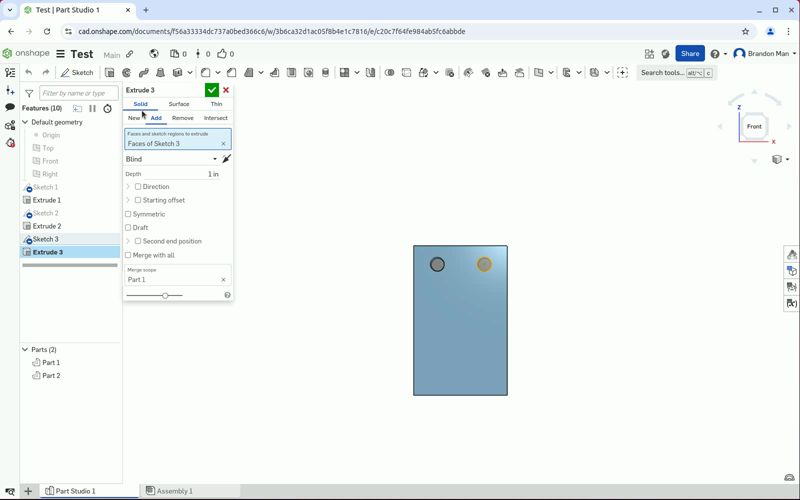
mouse_move(137, 120)
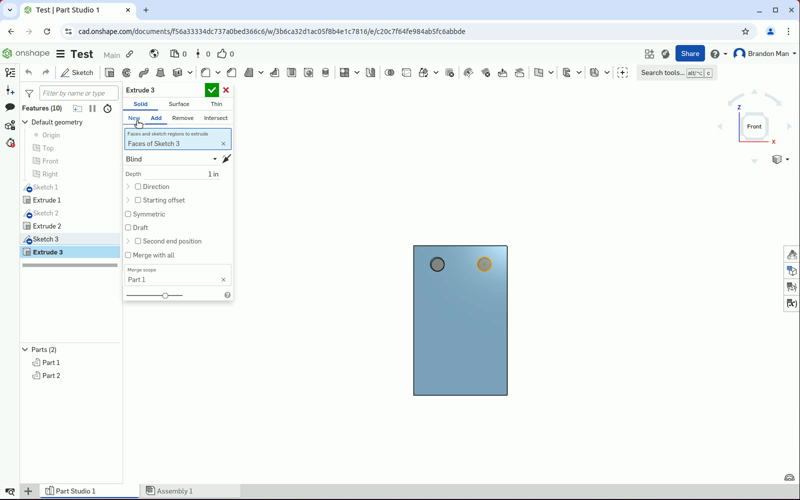
click(137, 120)
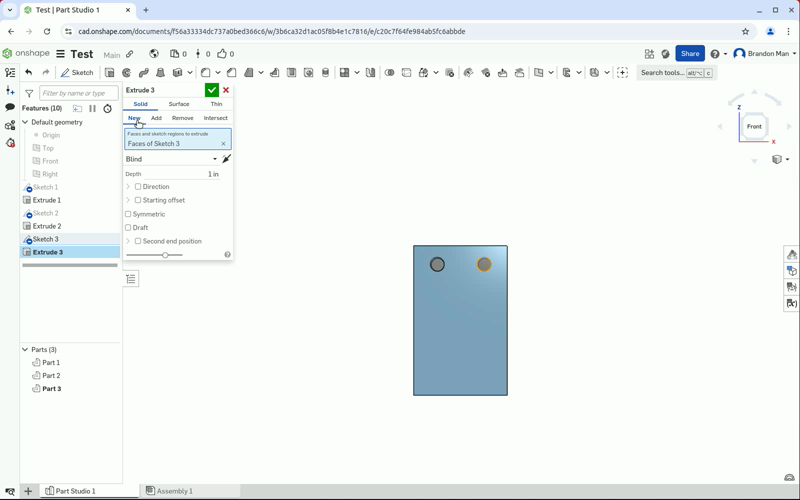
key(tab, 4)
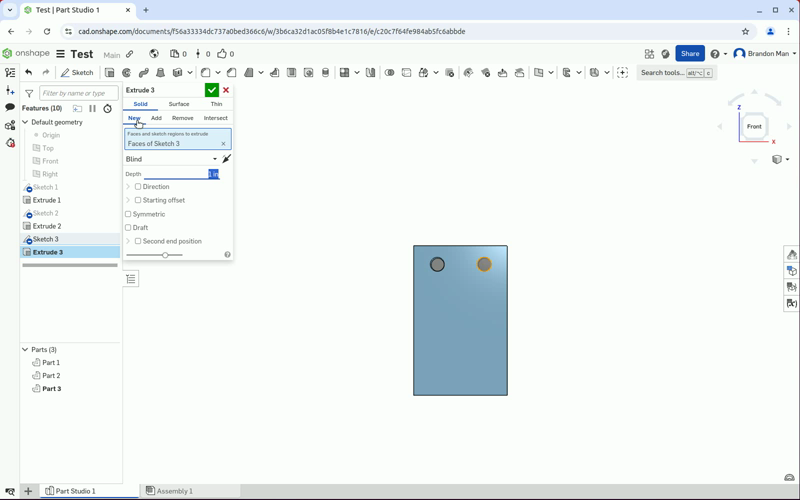
text(-2.407)
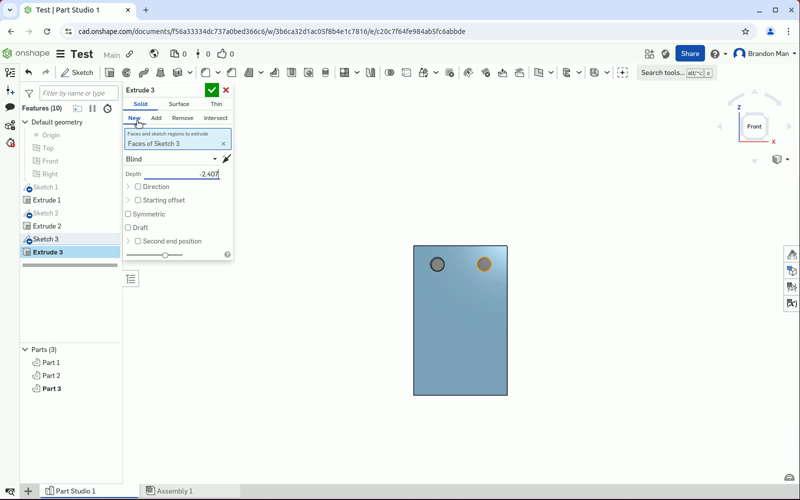
key(enter)
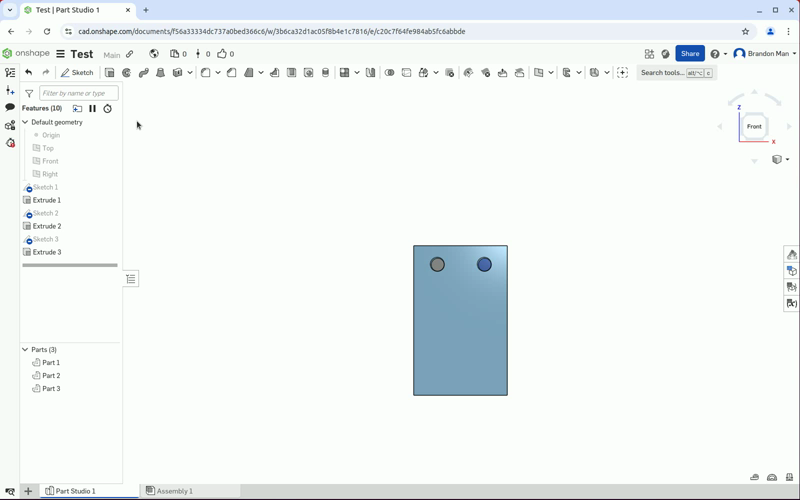
key(shift+h)
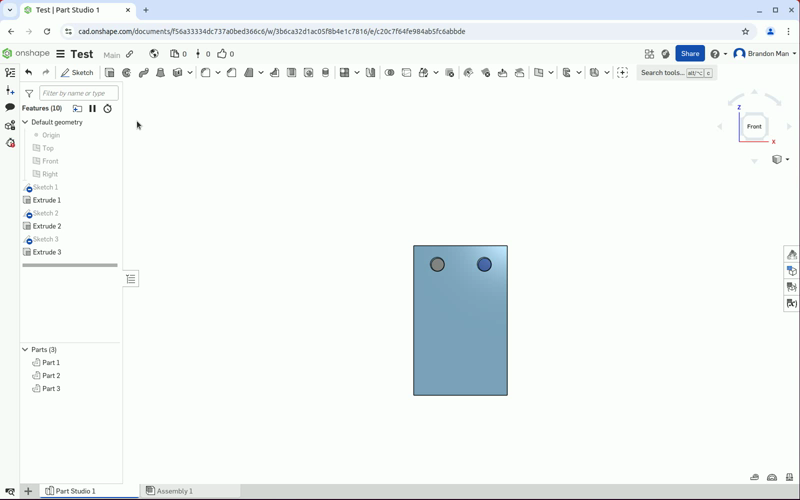
key(shift+h)
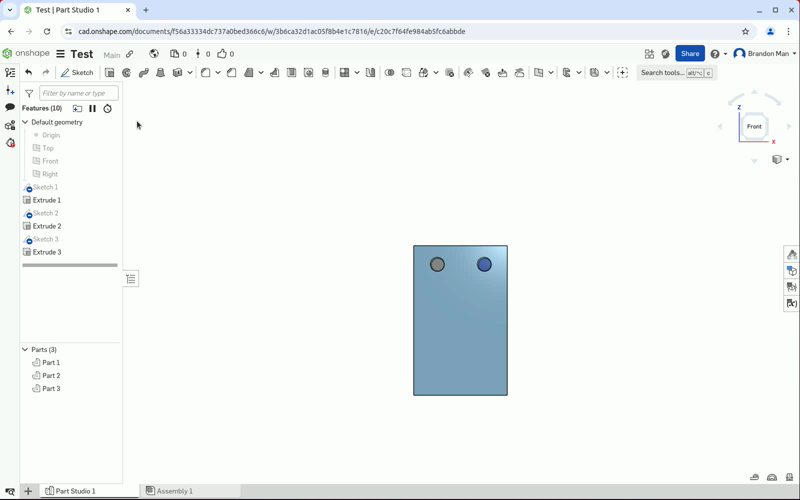
mouse_move(73, 189)
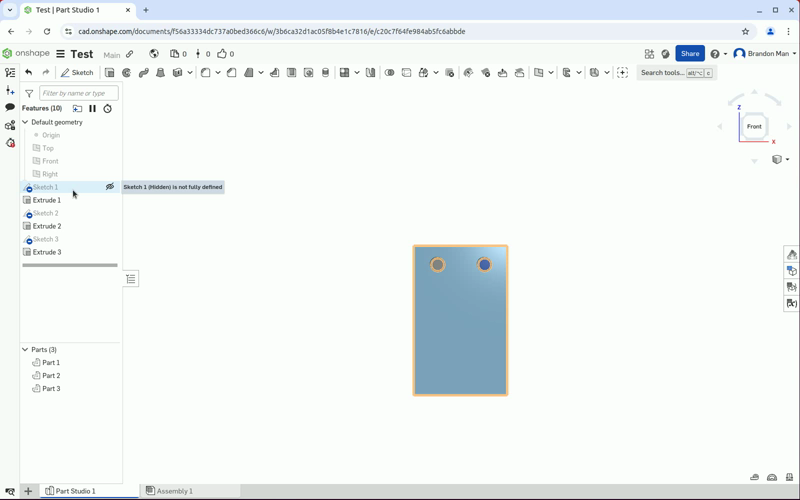
click(73, 189)
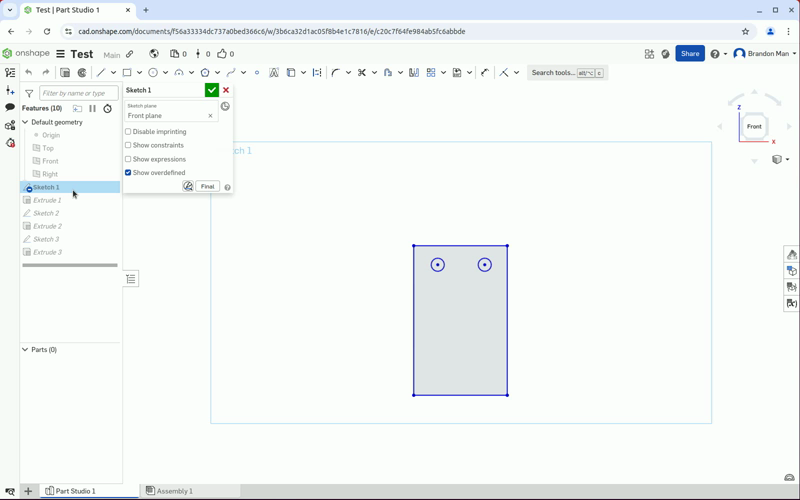
mouse_move(229, 92)
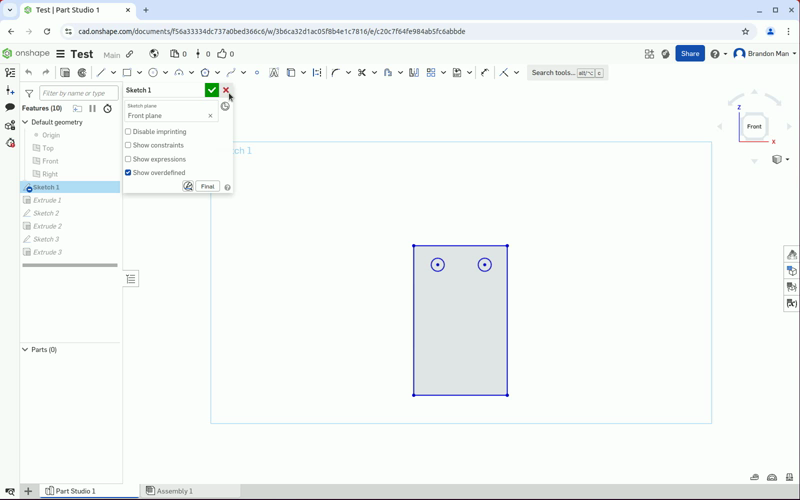
click(229, 92)
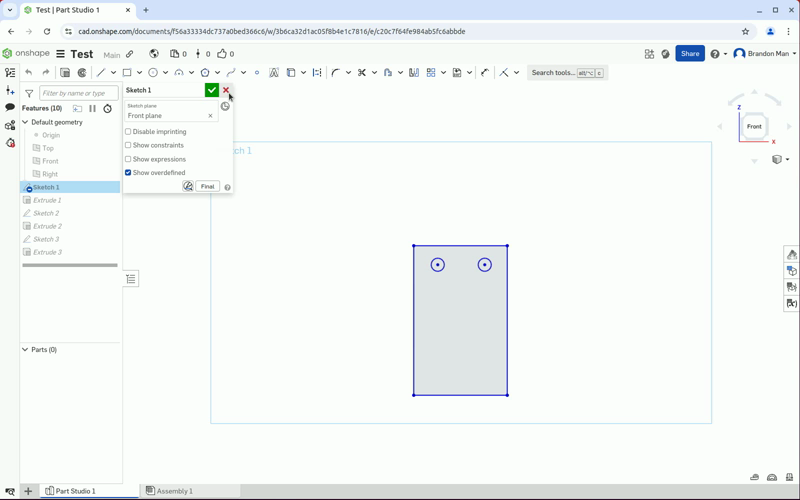
key(shift+s)
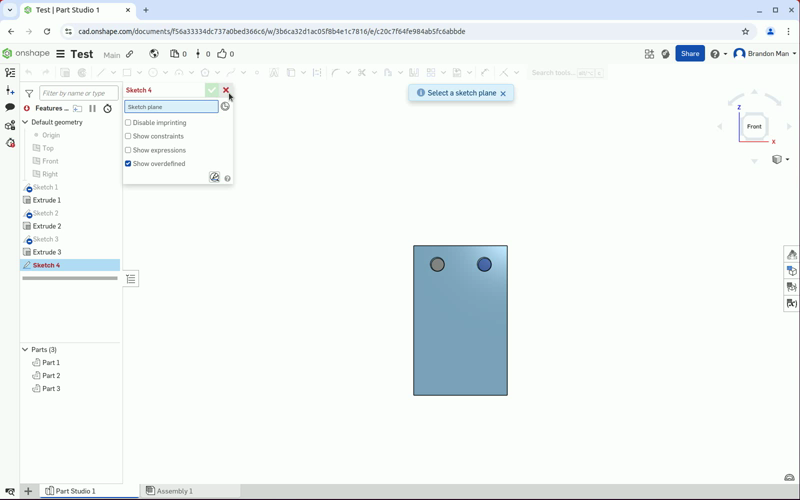
mouse_move(73, 163)
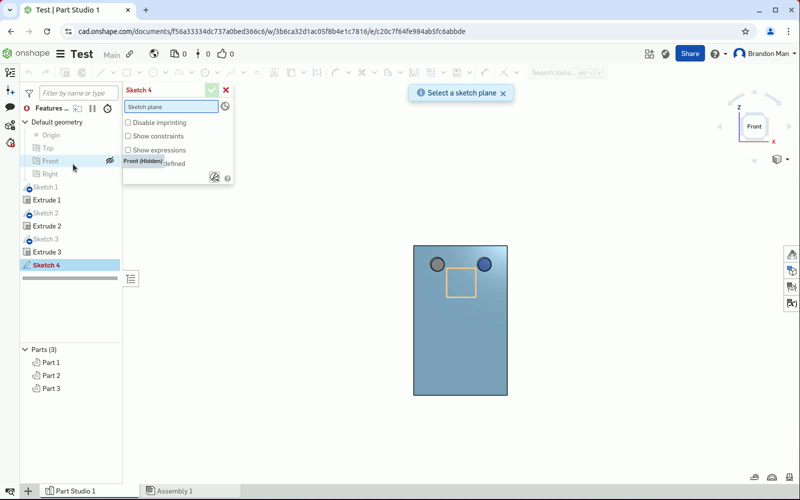
click(73, 163)
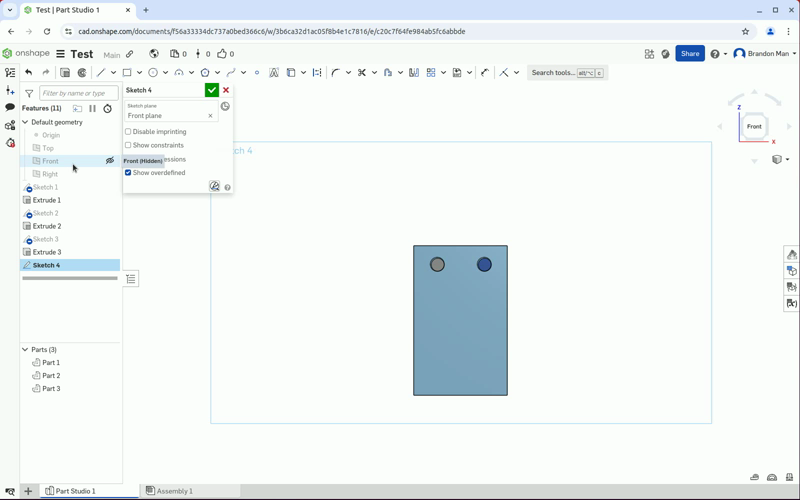
mouse_move(73, 352)
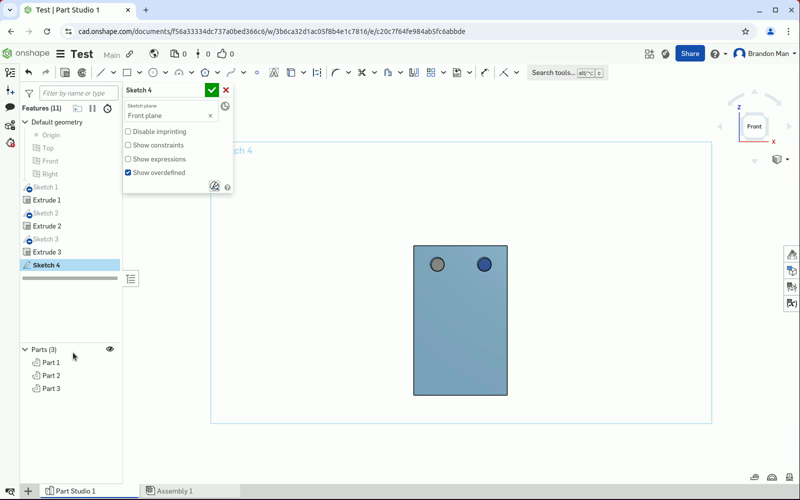
key(y)
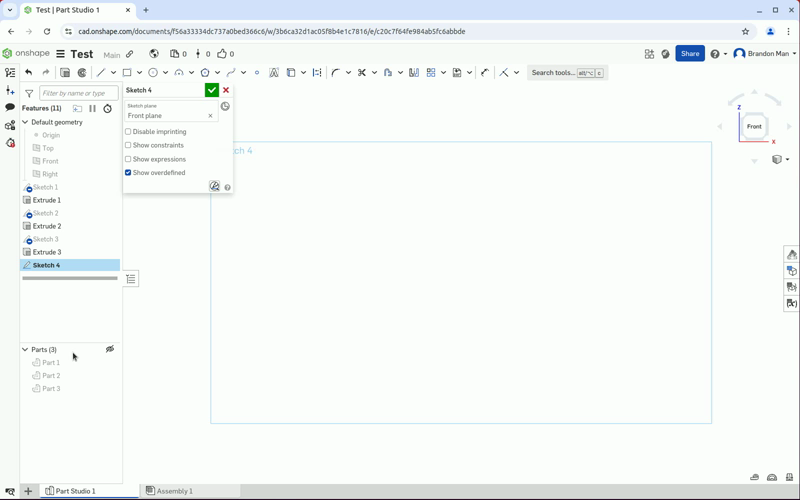
key(c)
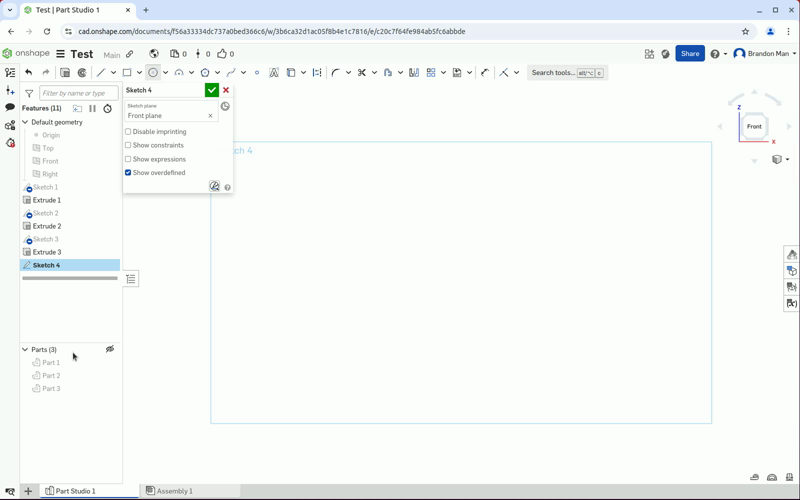
key_down(shift)
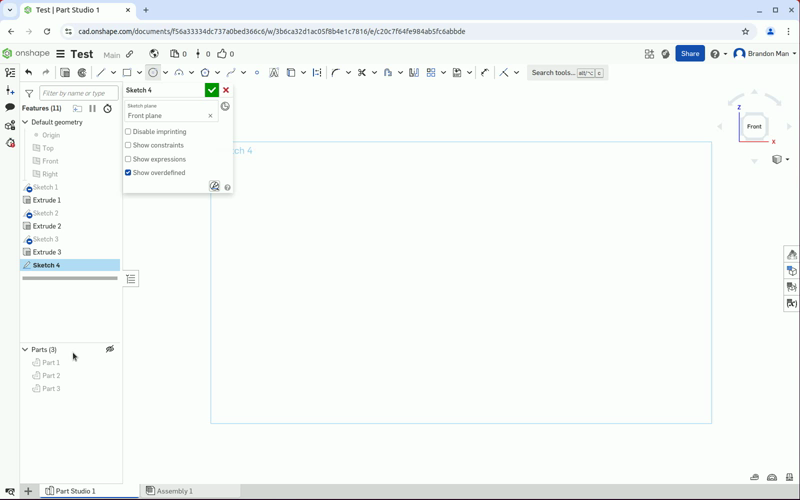
mouse_move(437, 264)
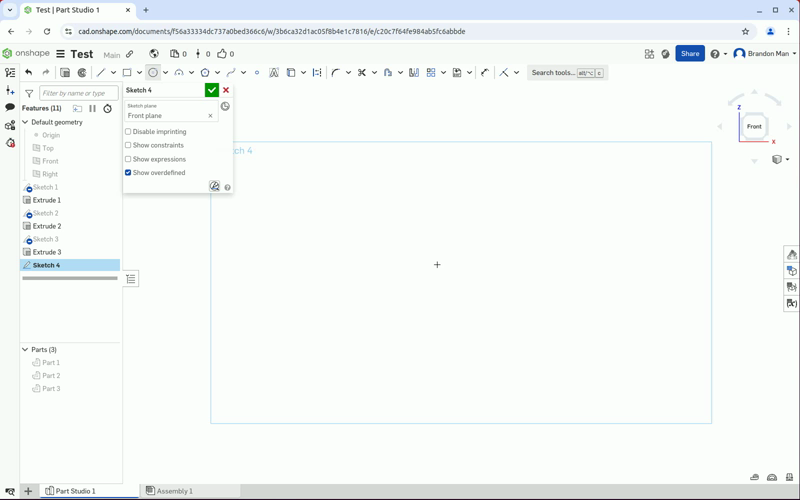
click(437, 264)
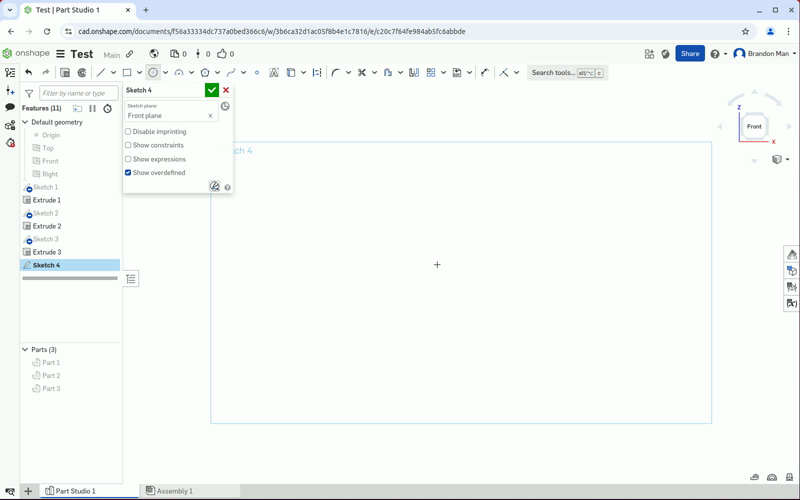
key_up(shift)
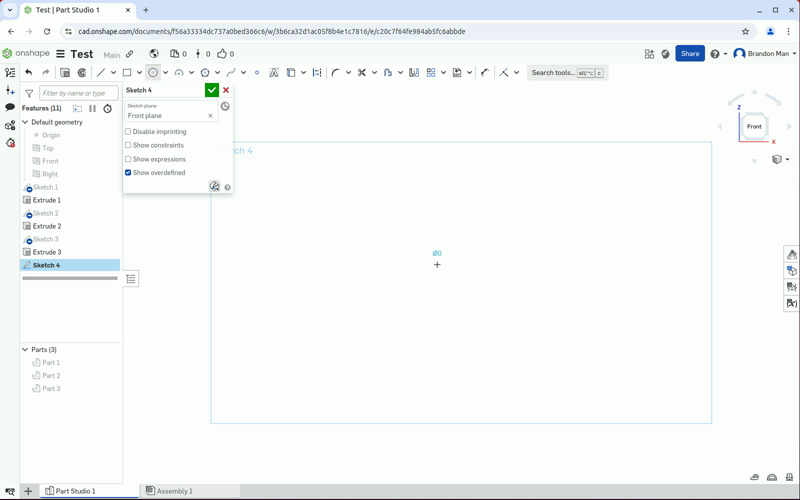
mouse_move(444, 264)
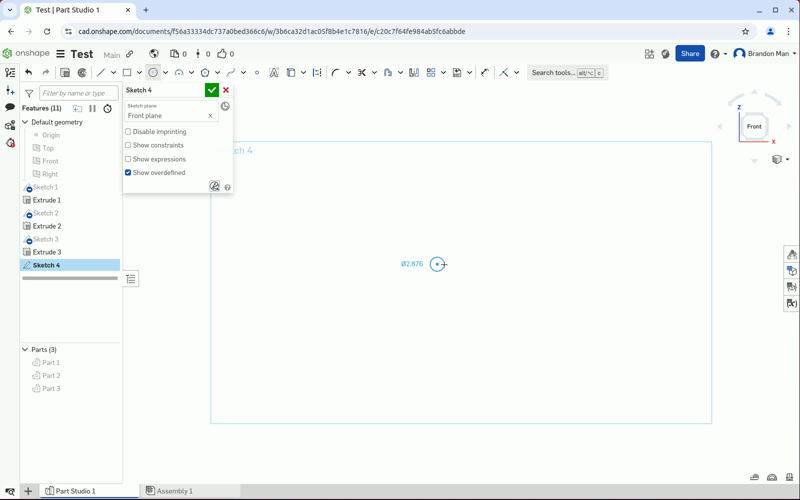
click(444, 264)
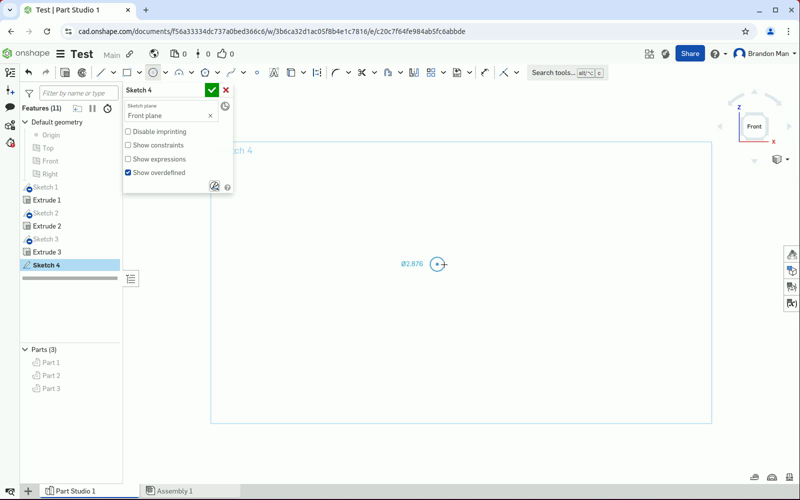
key(esc)
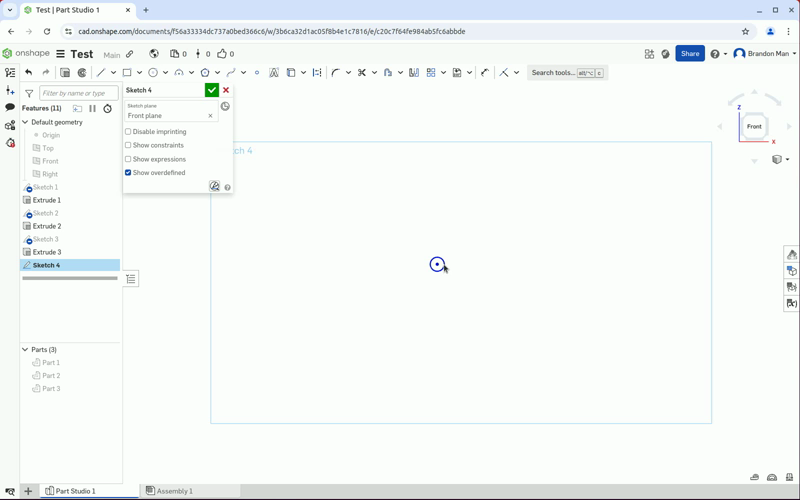
mouse_move(439, 258)
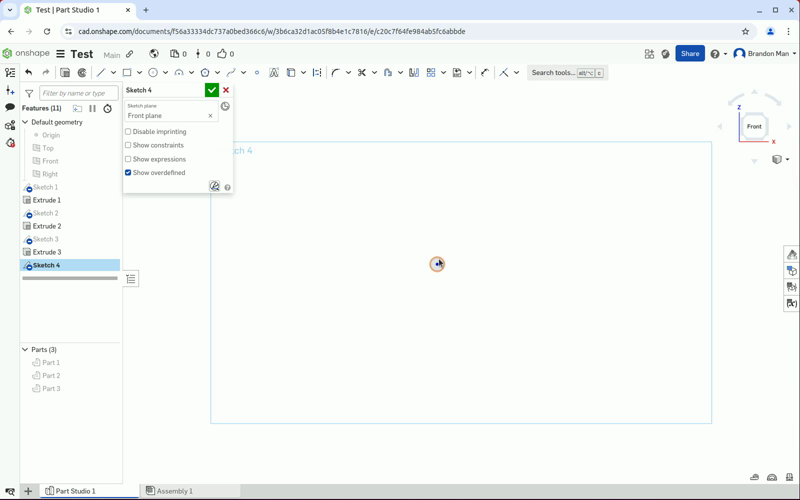
scroll(6)
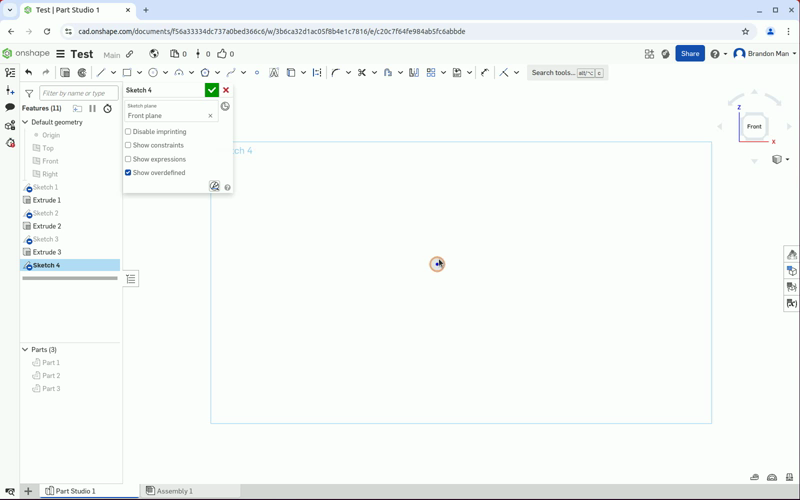
scroll(6)
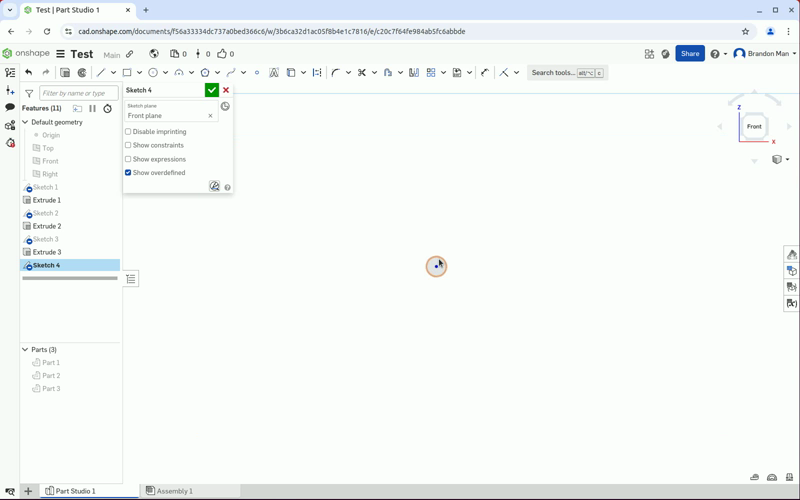
scroll(6)
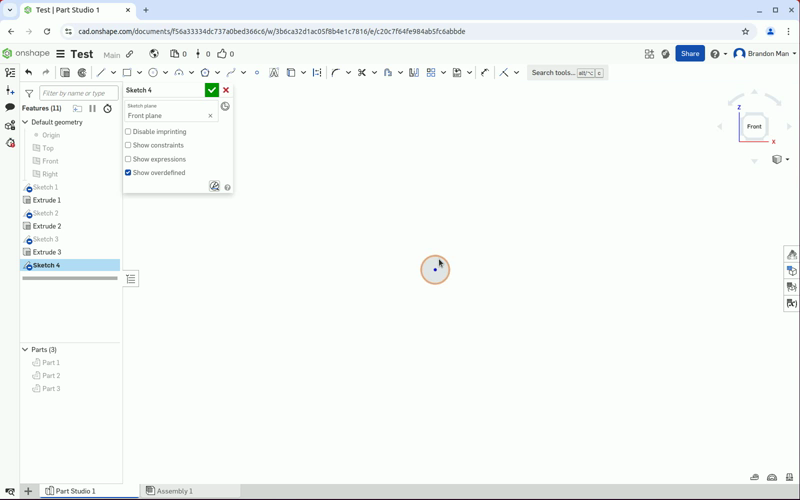
scroll(6)
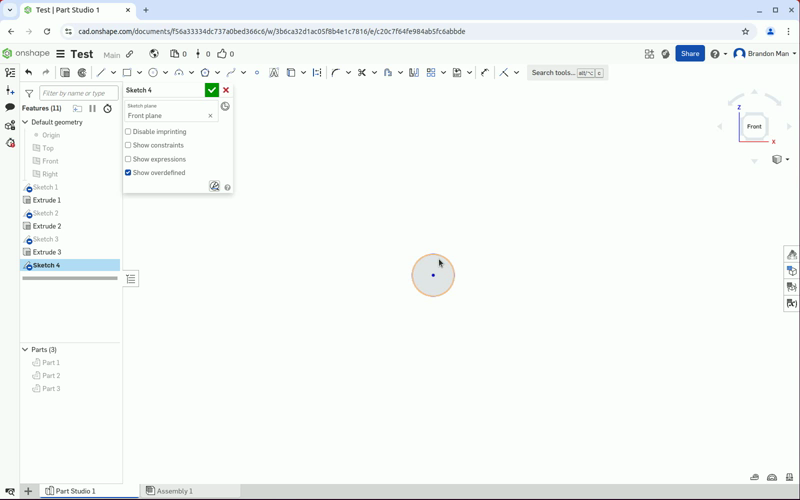
scroll(6)
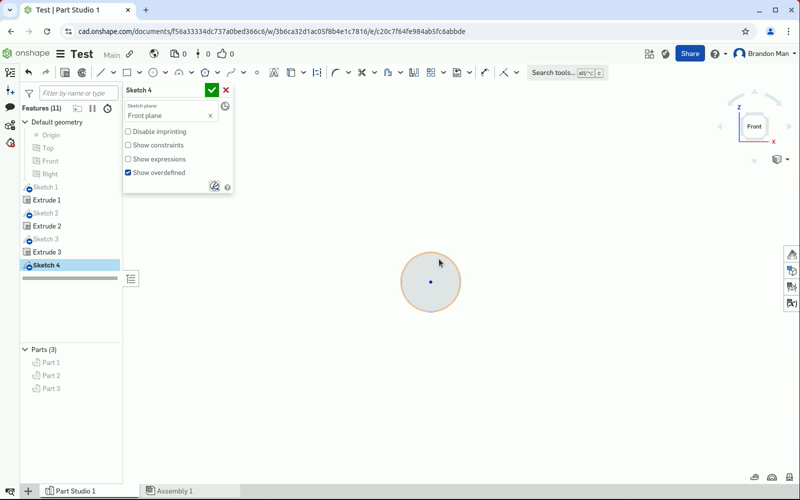
scroll(6)
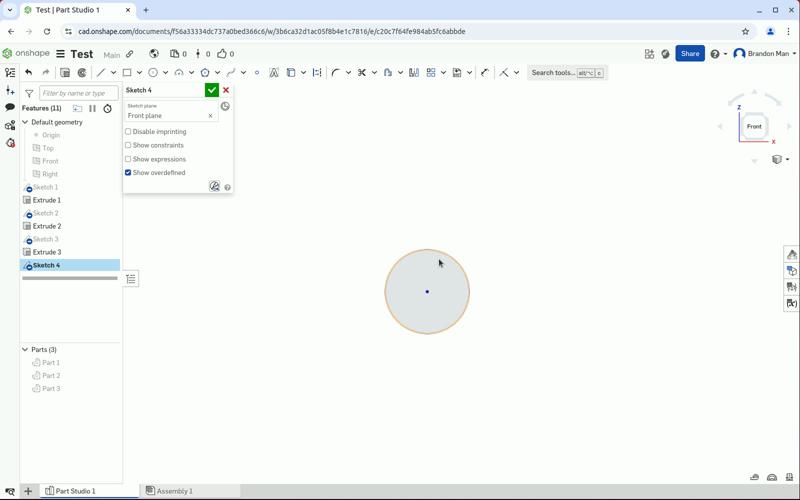
scroll(6)
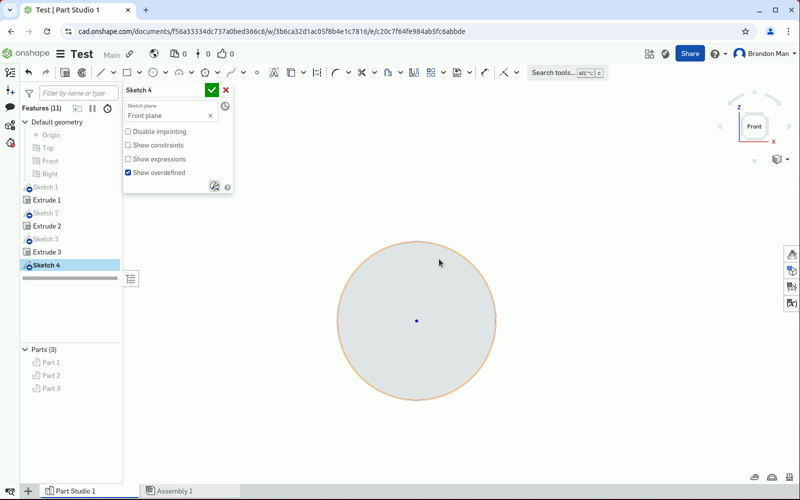
click(439, 258)
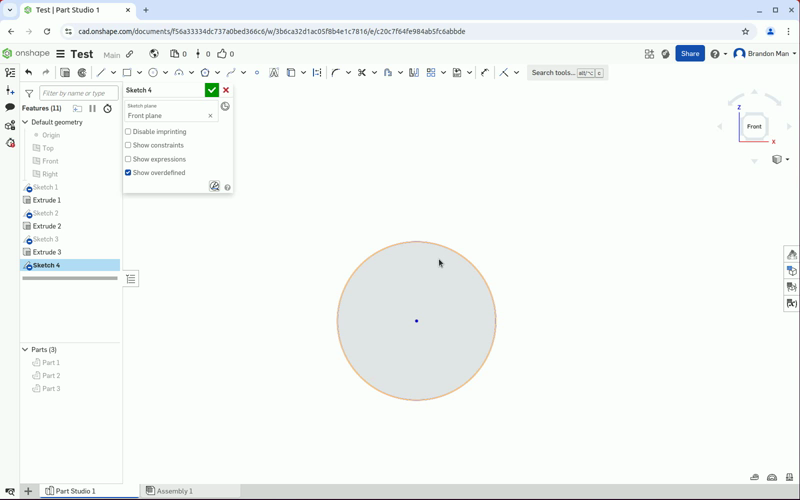
scroll(-6)
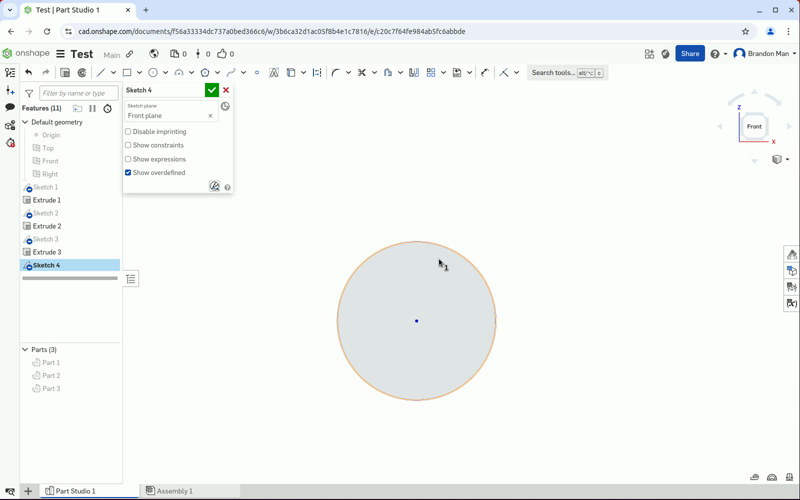
scroll(-6)
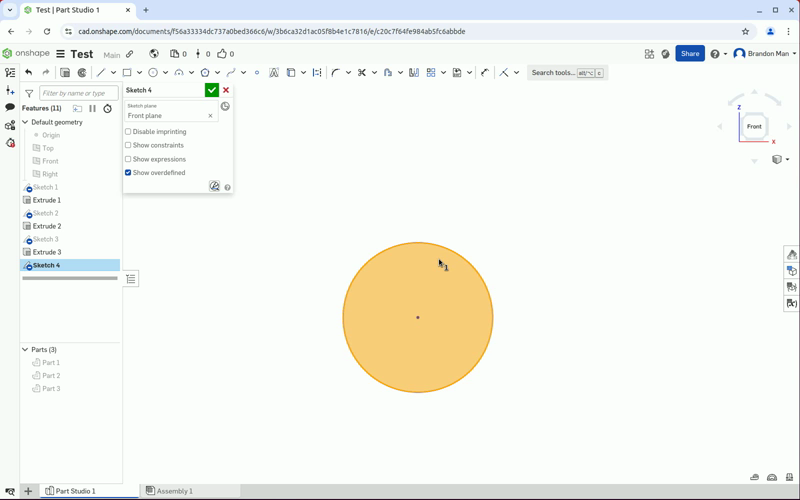
scroll(-6)
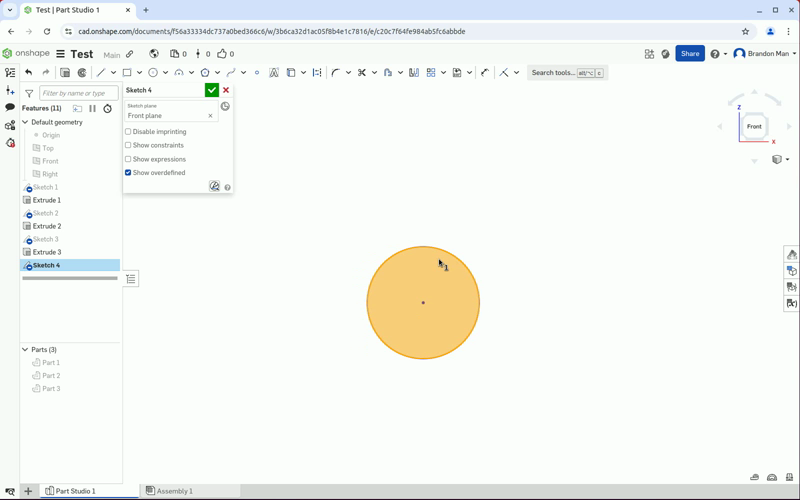
scroll(-6)
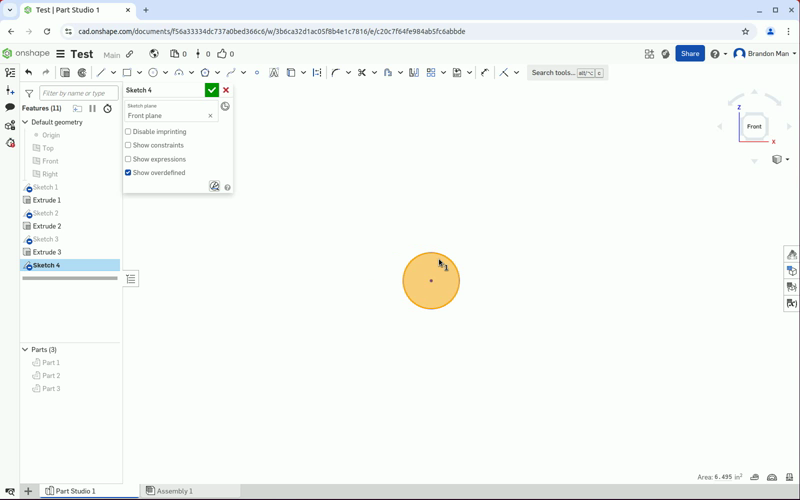
scroll(-6)
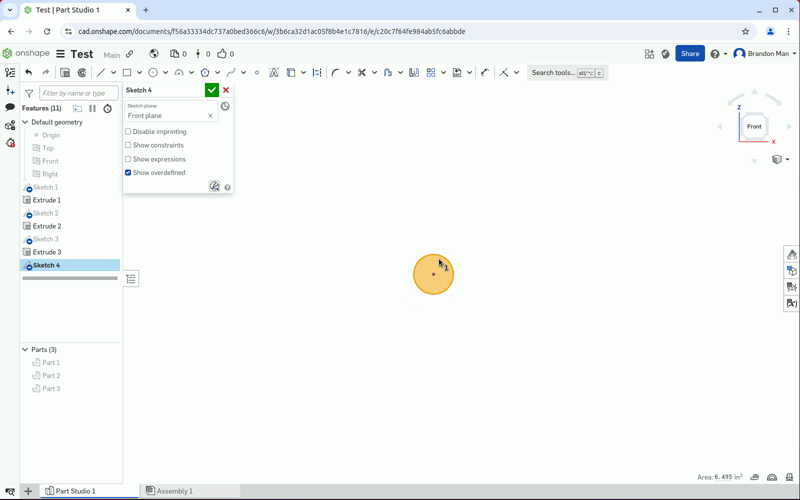
scroll(-6)
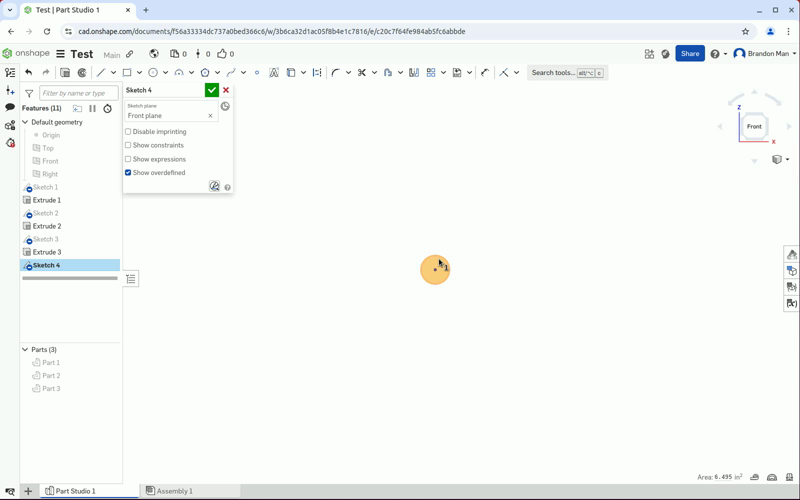
scroll(-6)
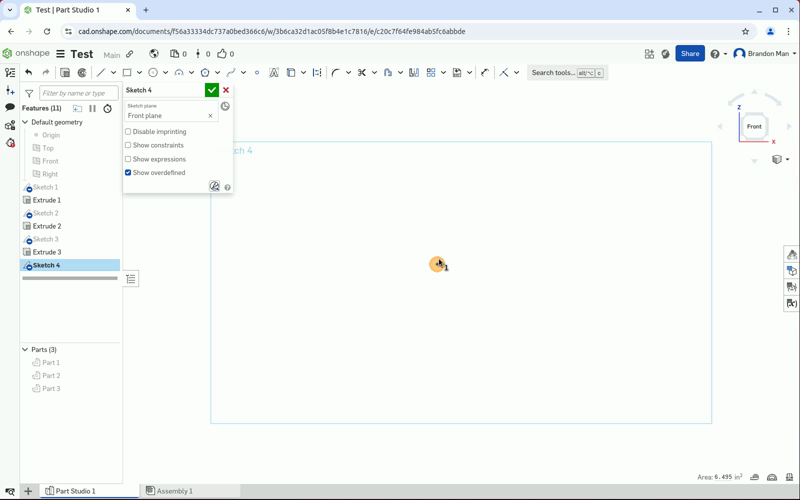
mouse_move(73, 352)
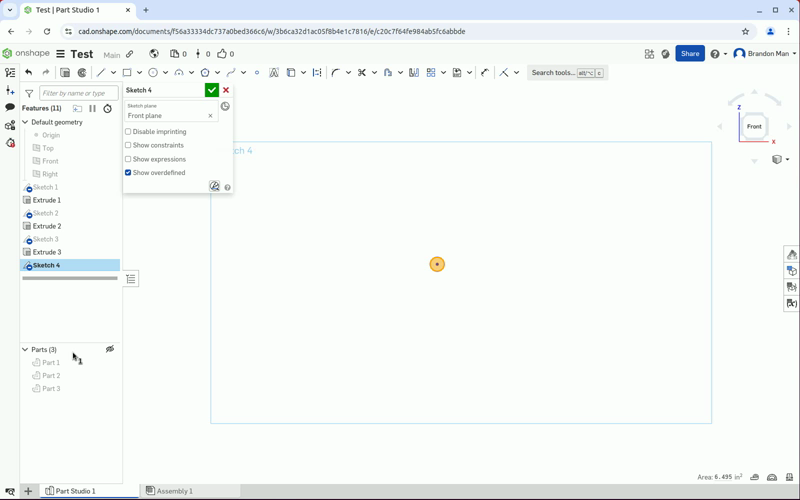
key(shift+y)
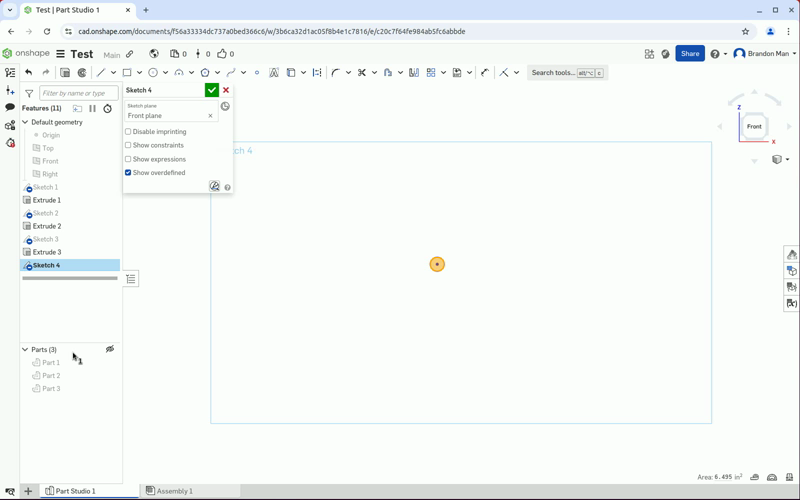
key(shift+e)
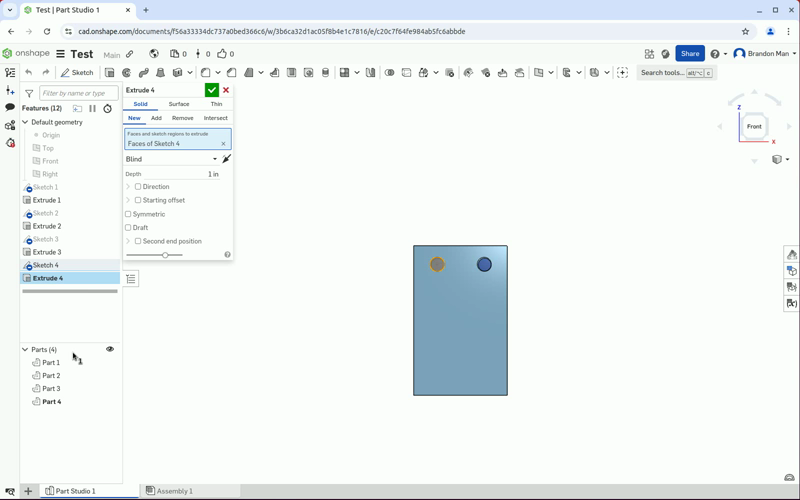
mouse_move(143, 106)
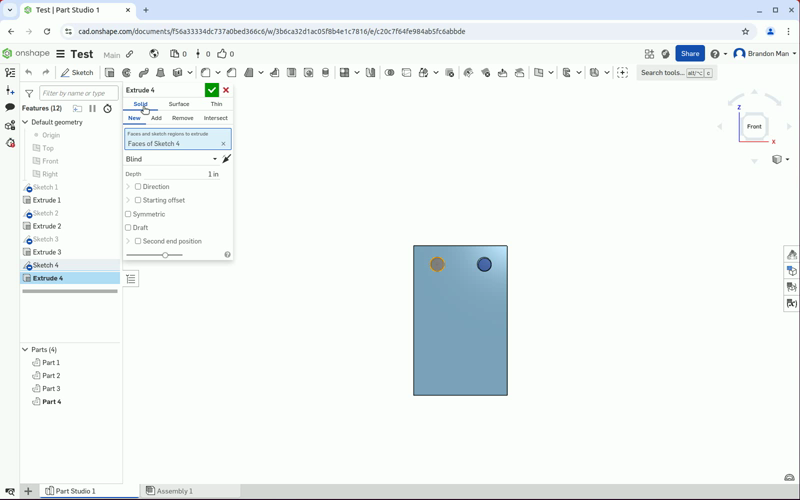
click(143, 106)
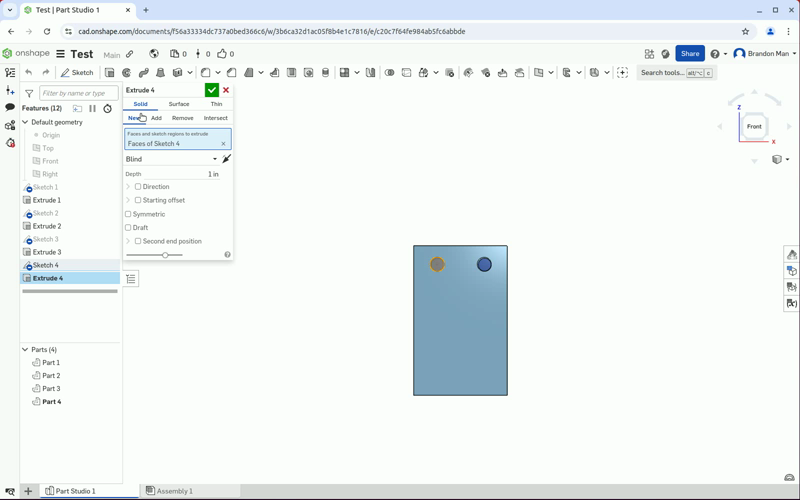
mouse_move(137, 120)
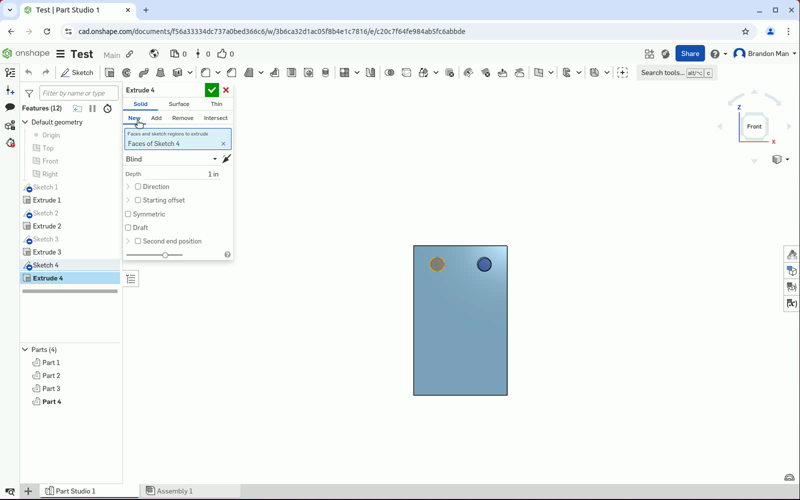
click(137, 120)
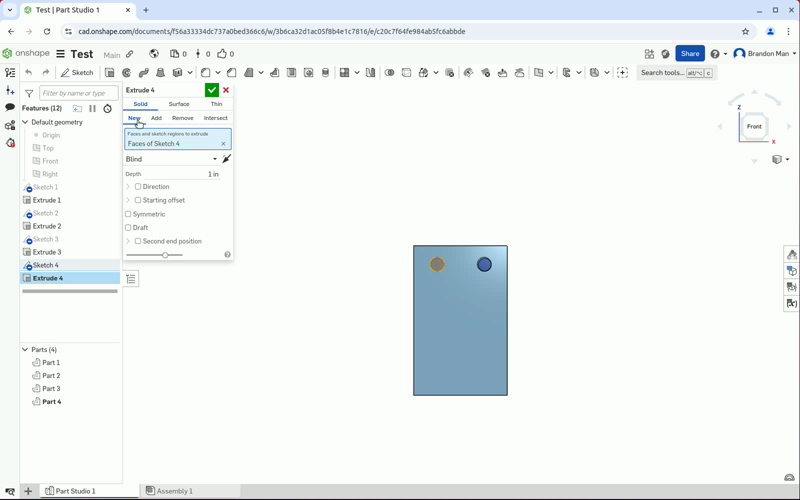
key(tab, 4)
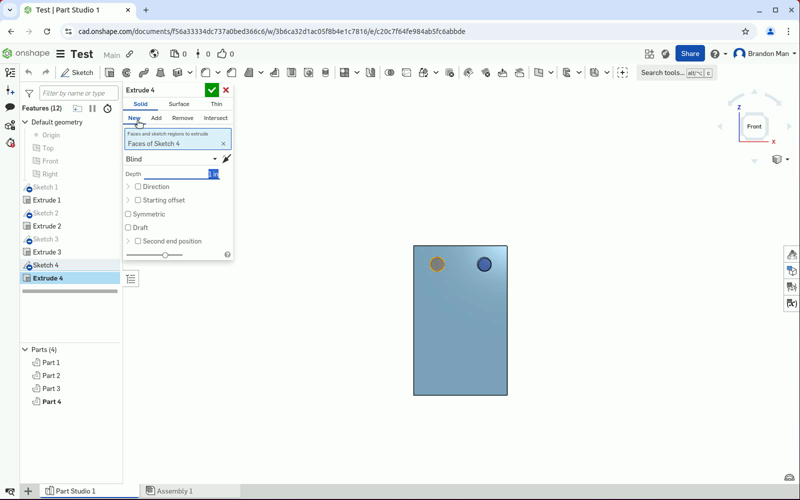
text(2.407)
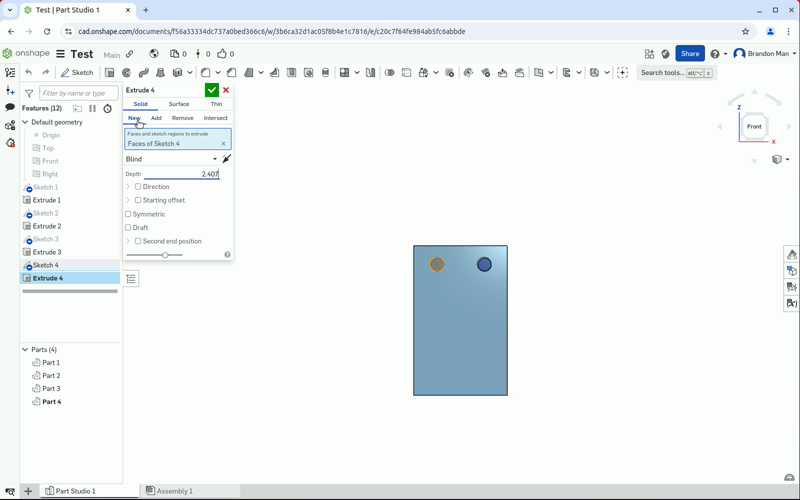
key(enter)
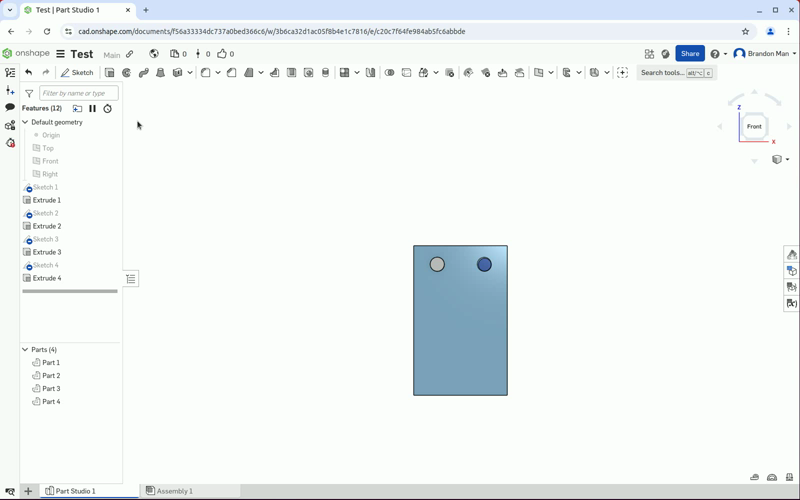
key(shift+h)
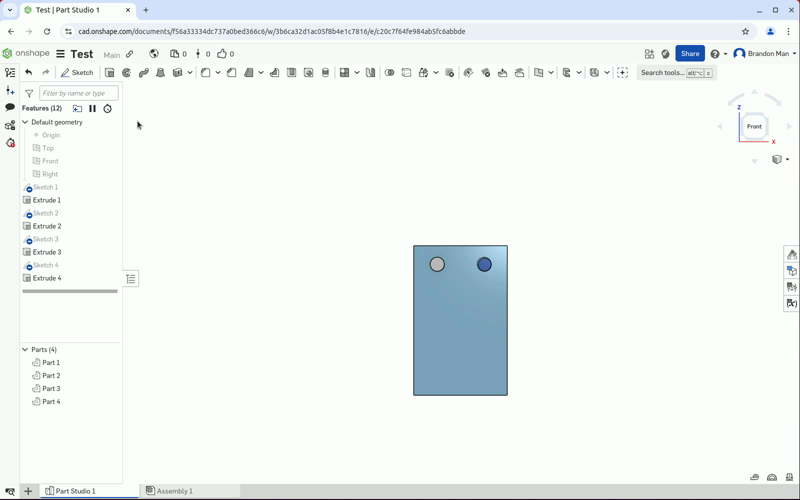
key(shift+h)
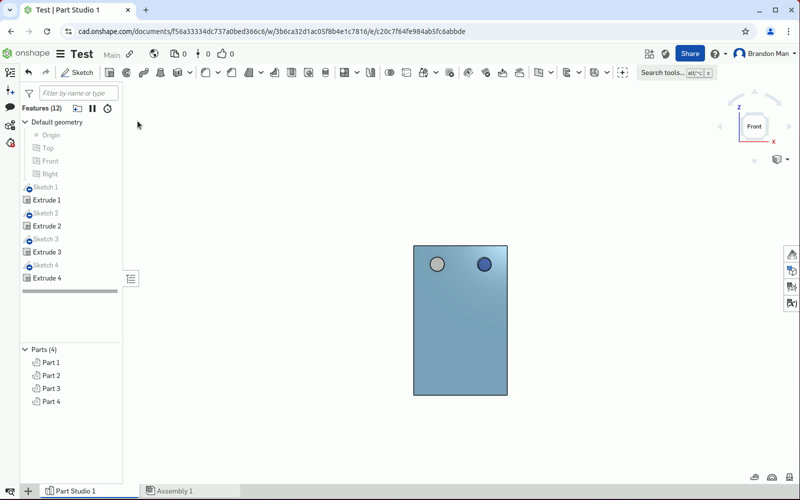
mouse_move(73, 189)
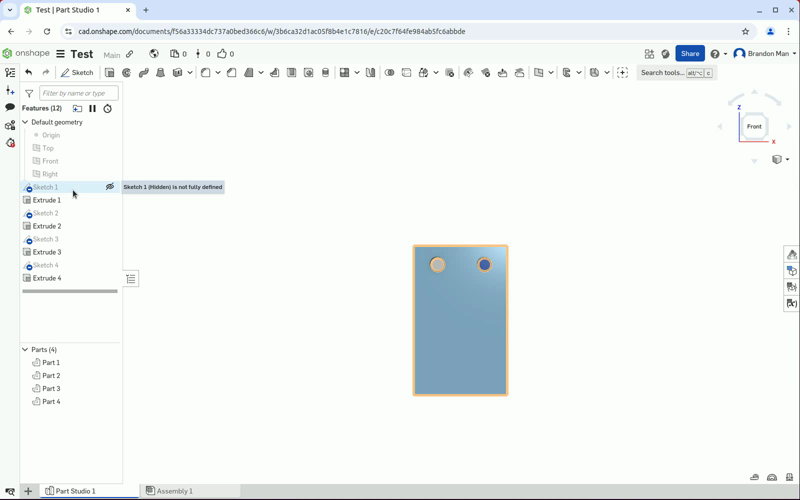
click(73, 189)
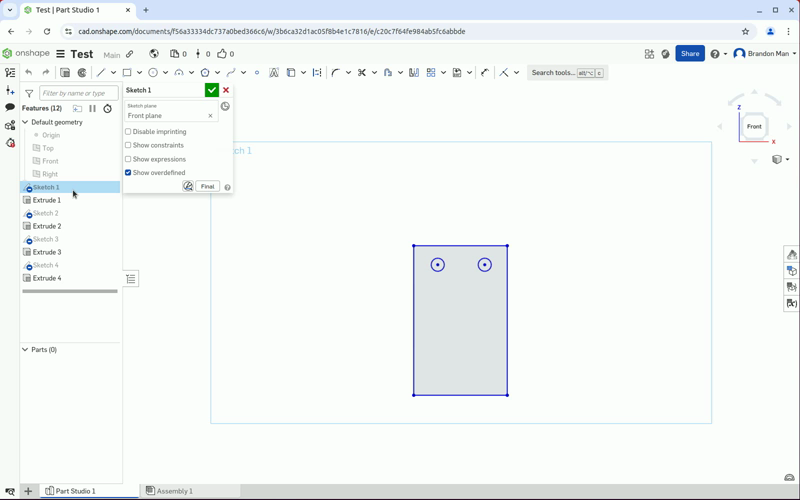
mouse_move(229, 92)
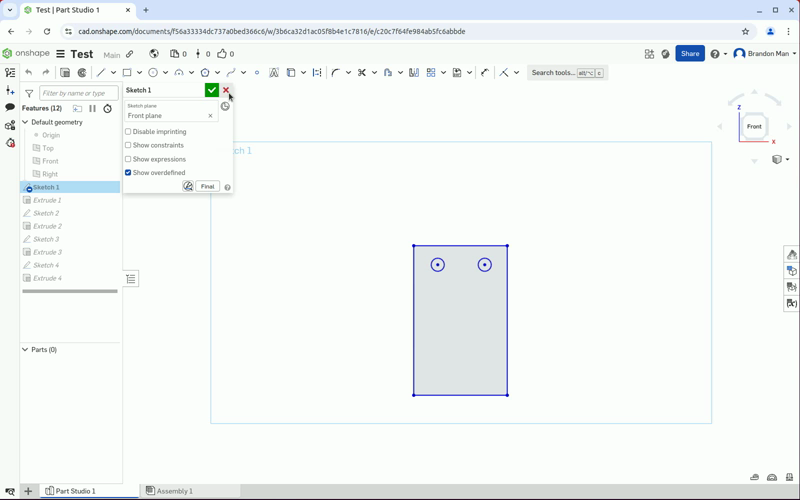
click(229, 92)
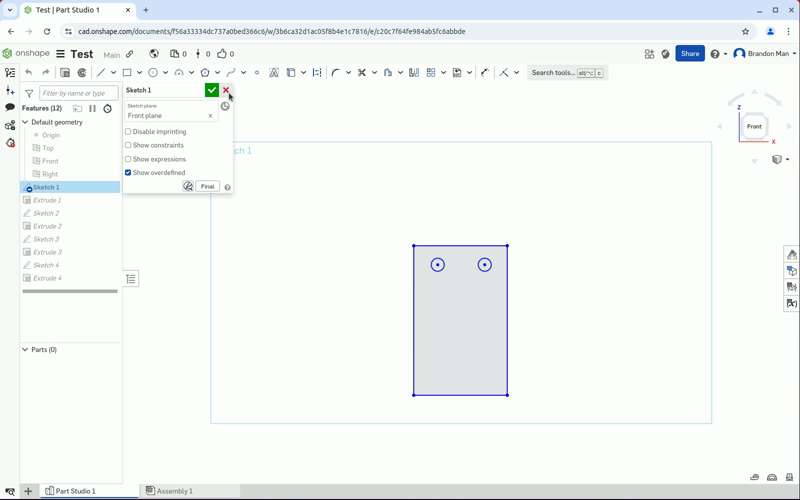
key(shift+s)
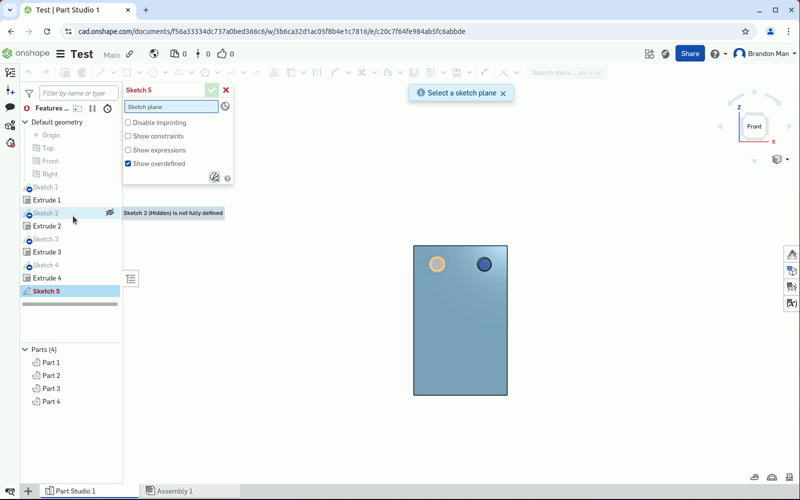
scroll(3)
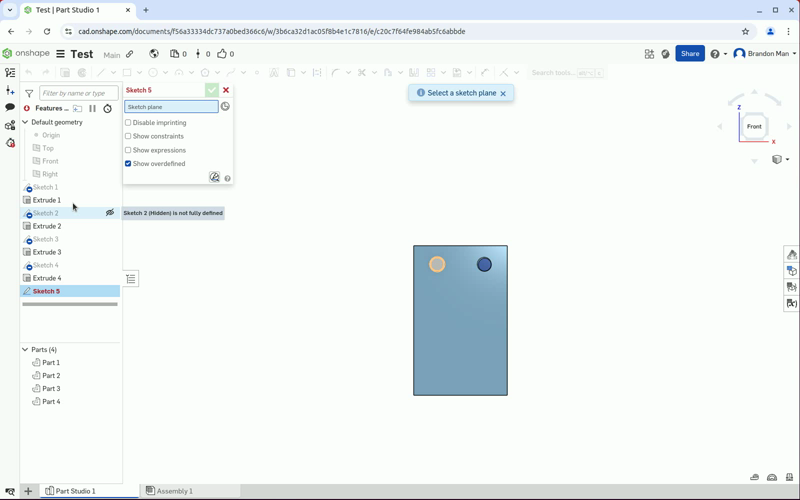
mouse_move(73, 163)
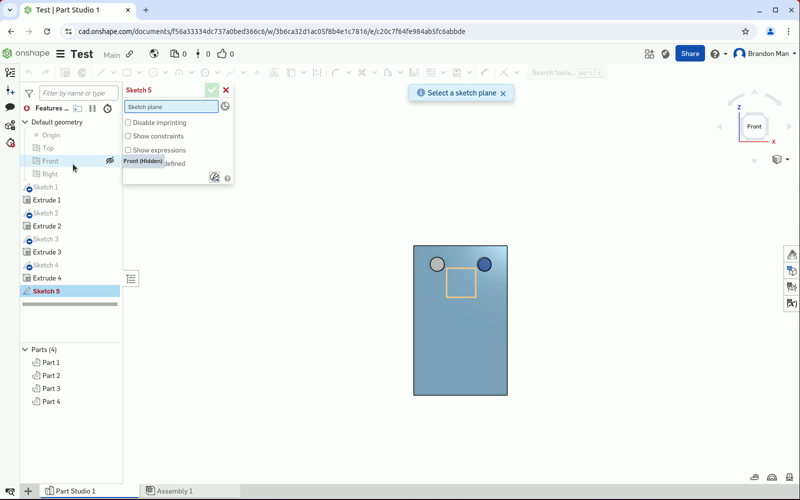
click(73, 163)
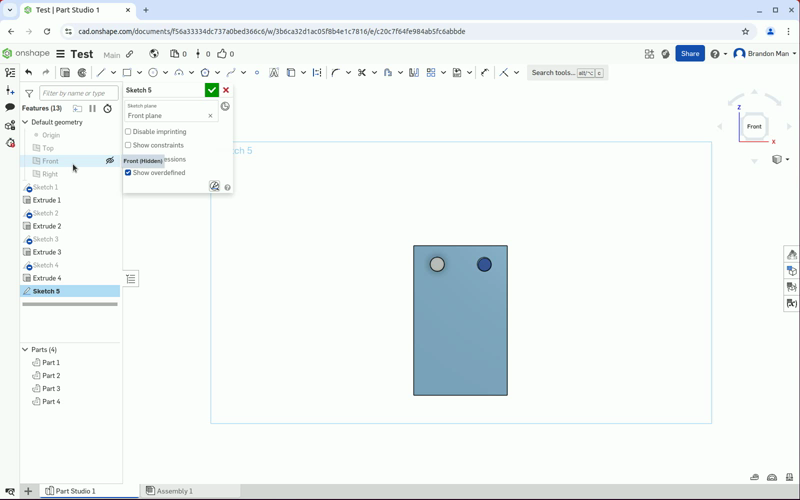
mouse_move(73, 352)
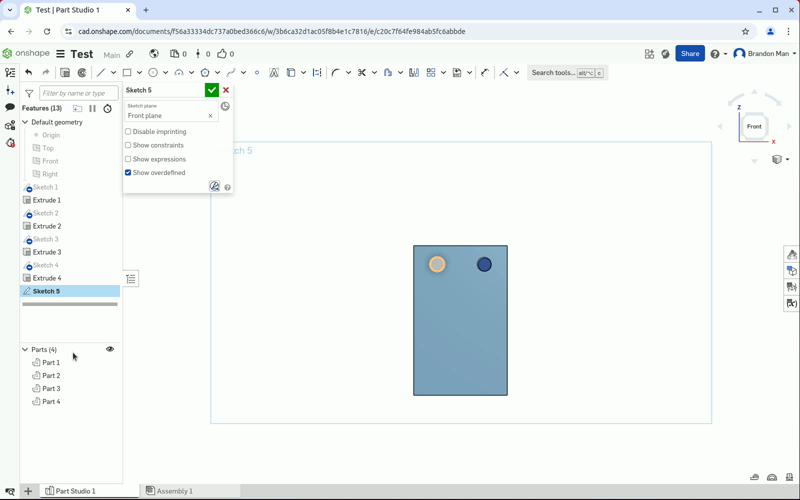
key(y)
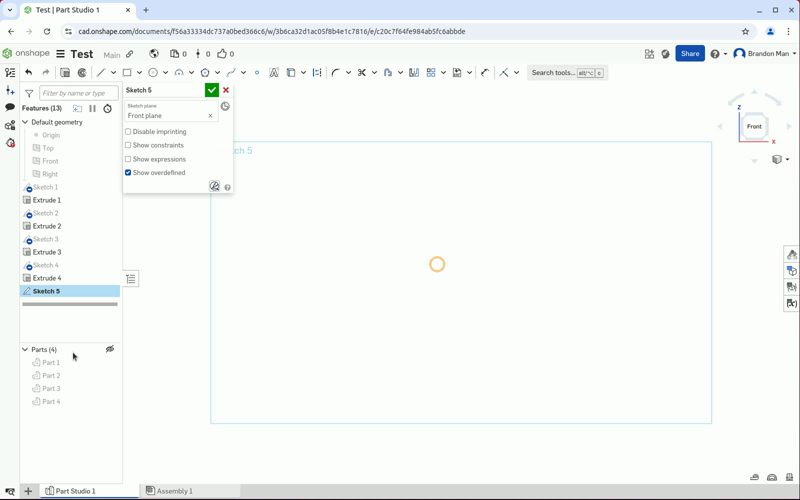
key(c)
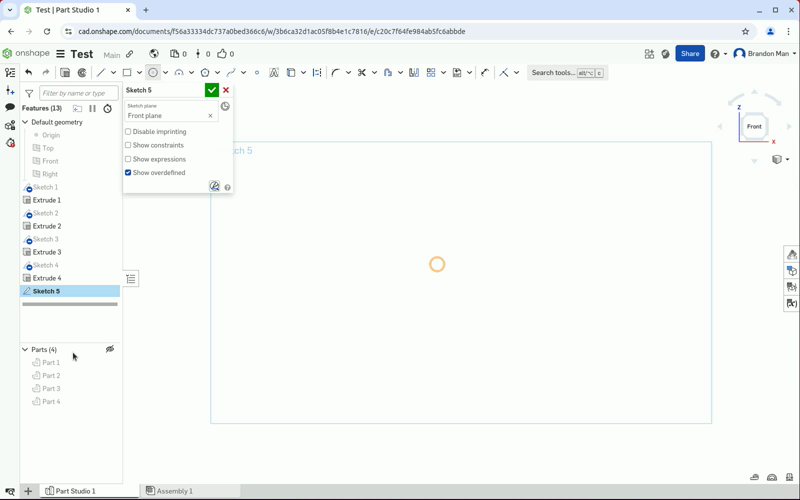
key_down(shift)
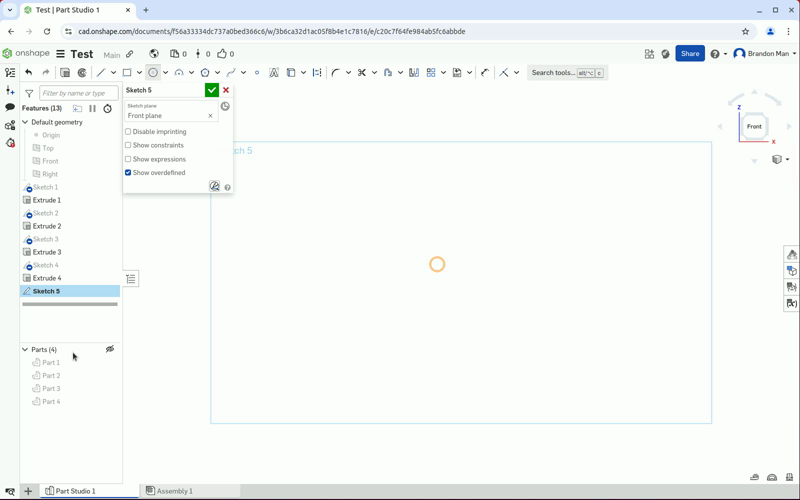
mouse_move(484, 264)
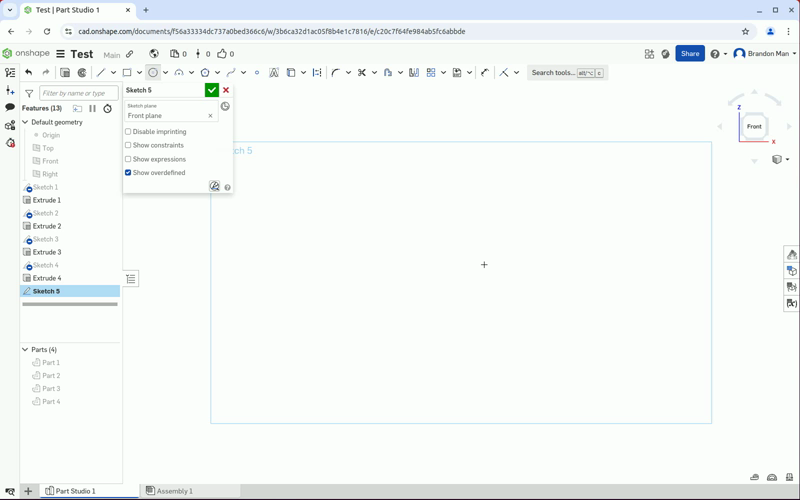
click(484, 264)
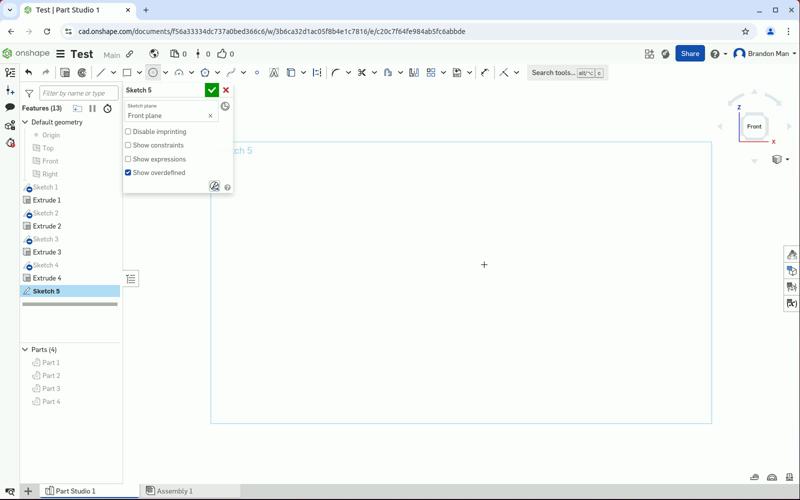
key_up(shift)
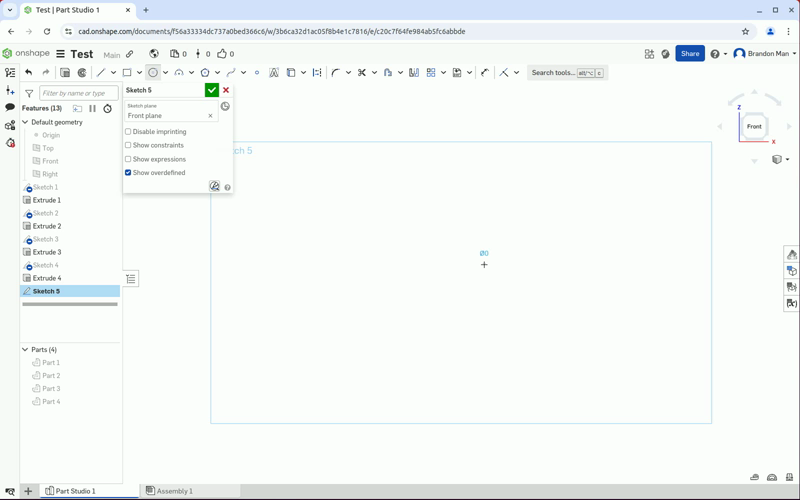
mouse_move(491, 264)
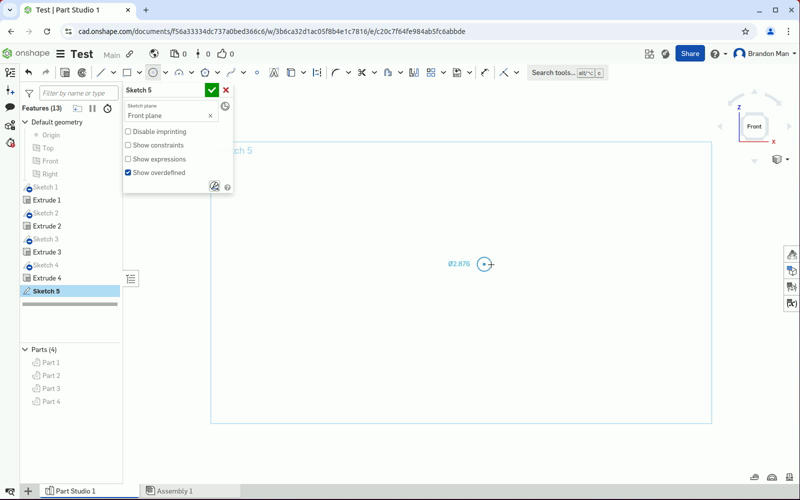
click(491, 264)
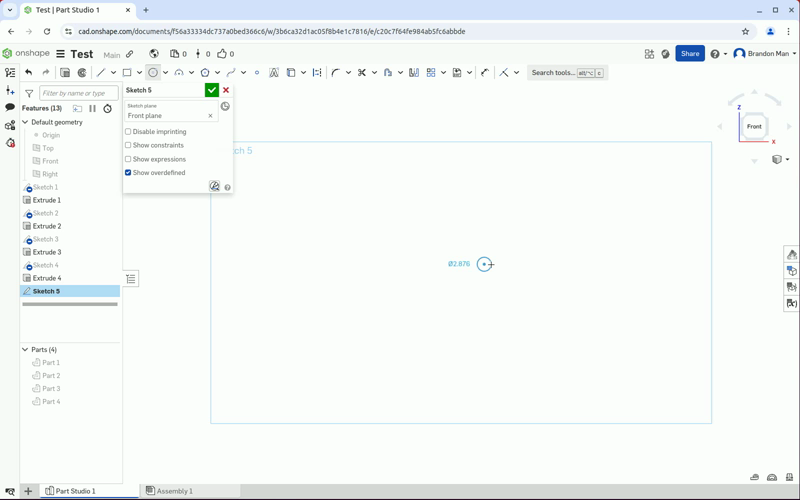
key(esc)
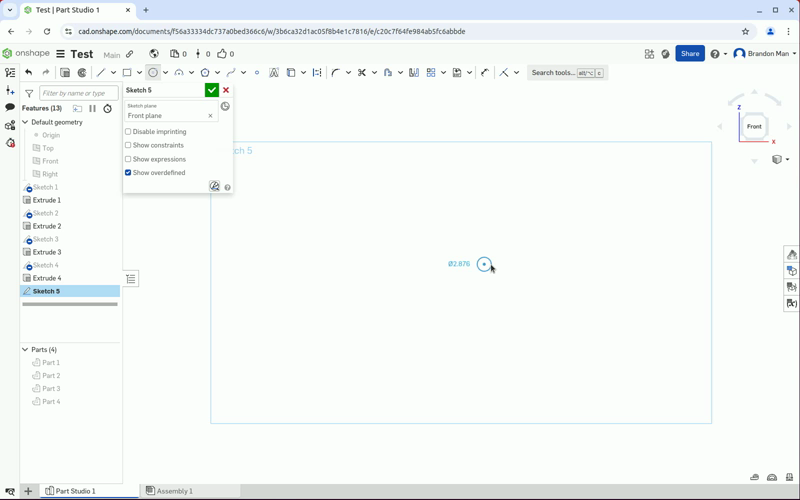
mouse_move(485, 269)
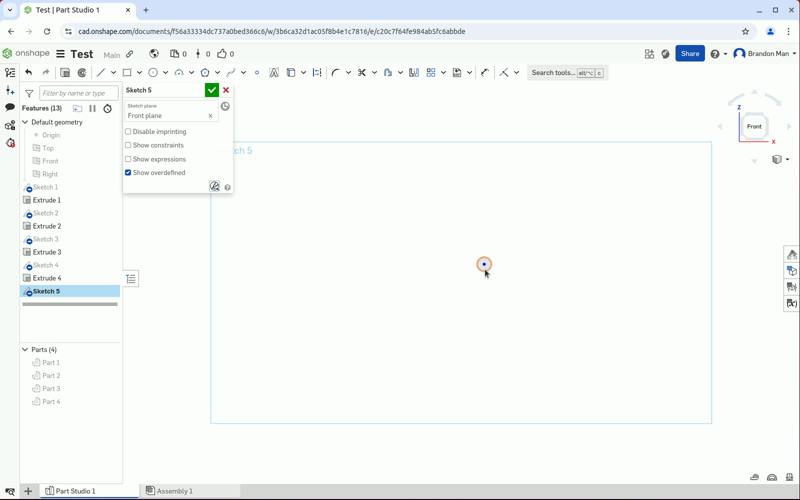
scroll(6)
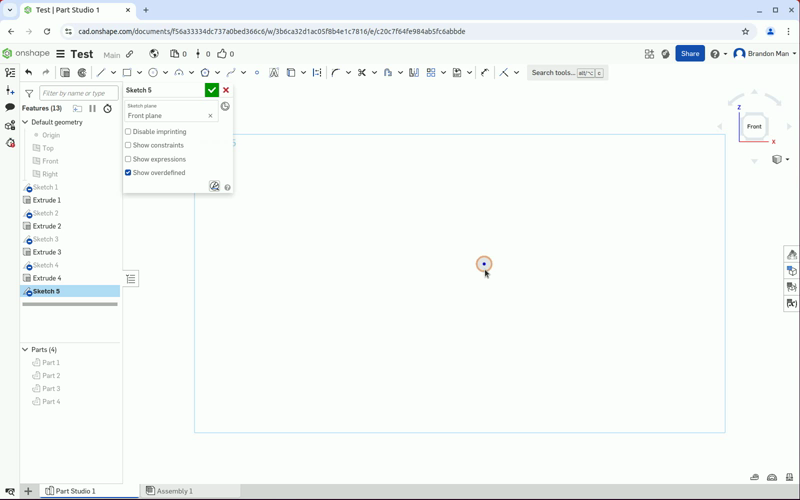
scroll(6)
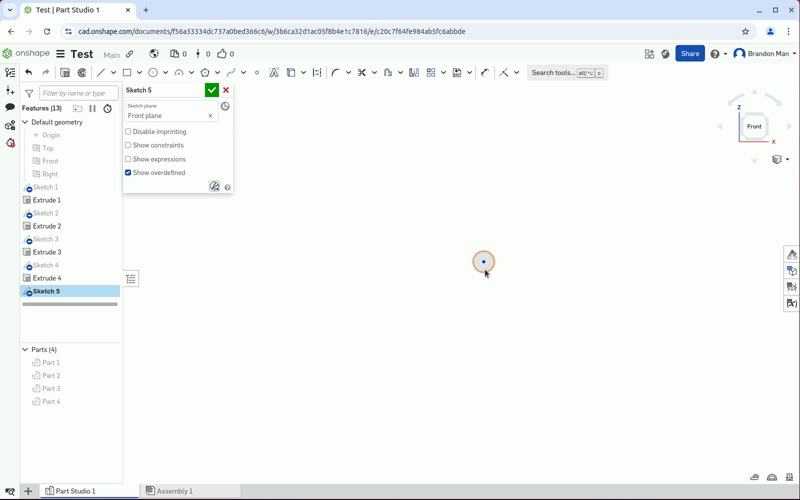
scroll(6)
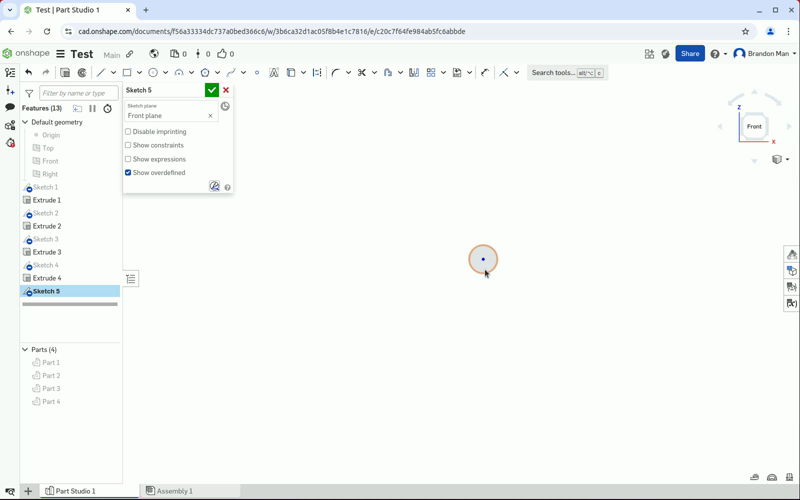
scroll(6)
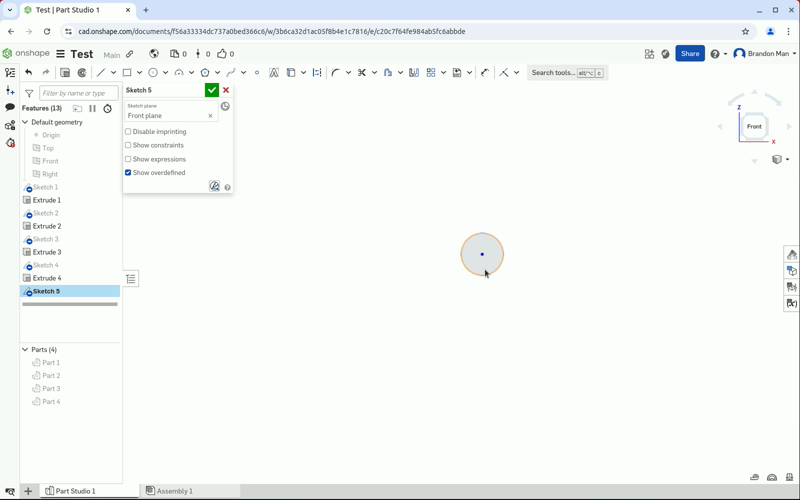
scroll(6)
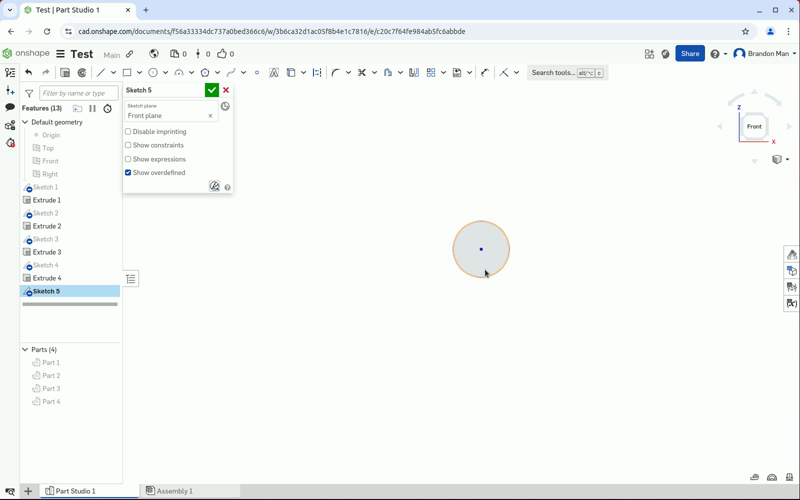
scroll(6)
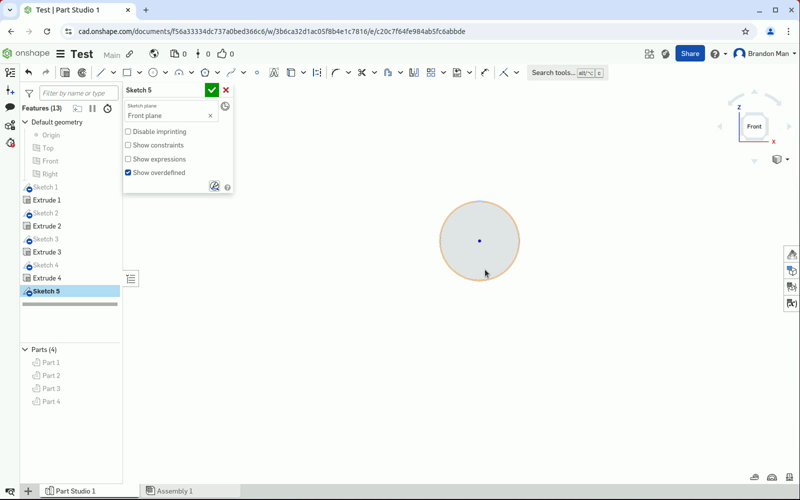
scroll(6)
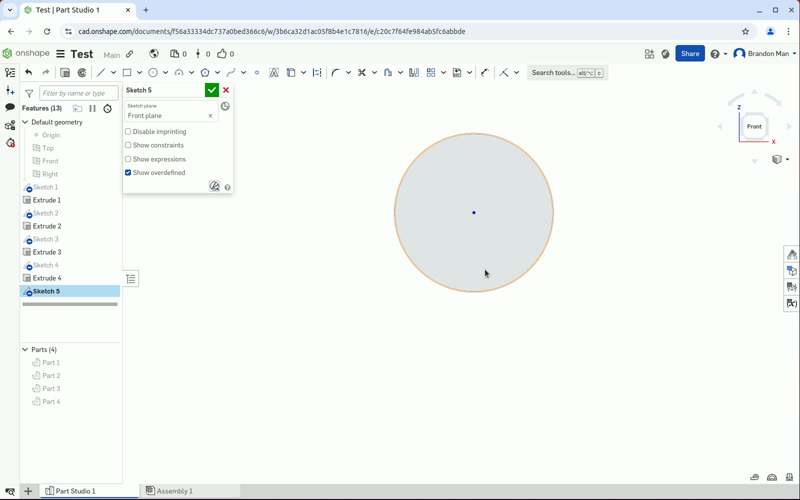
click(485, 269)
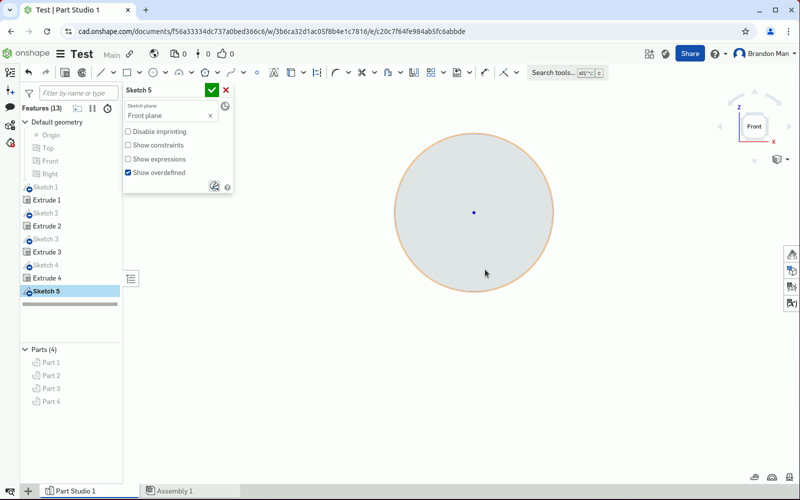
scroll(-6)
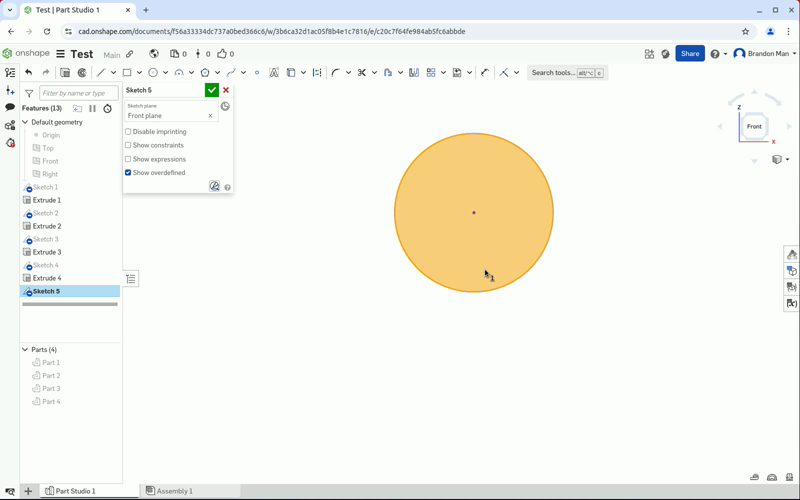
scroll(-6)
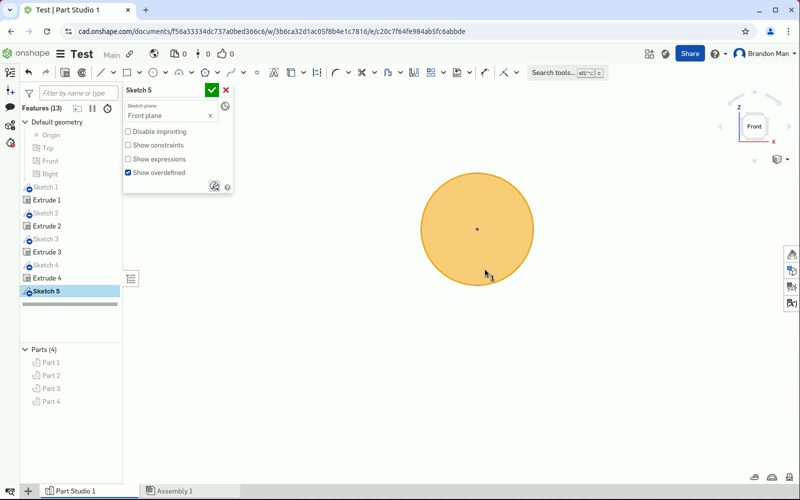
scroll(-6)
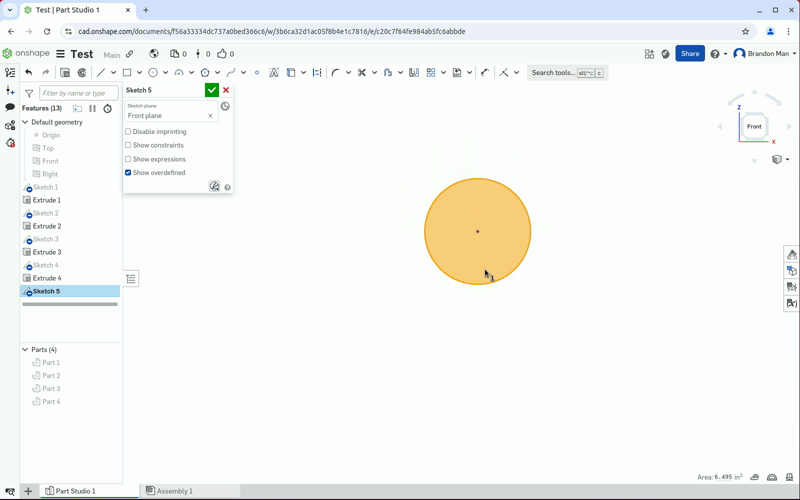
scroll(-6)
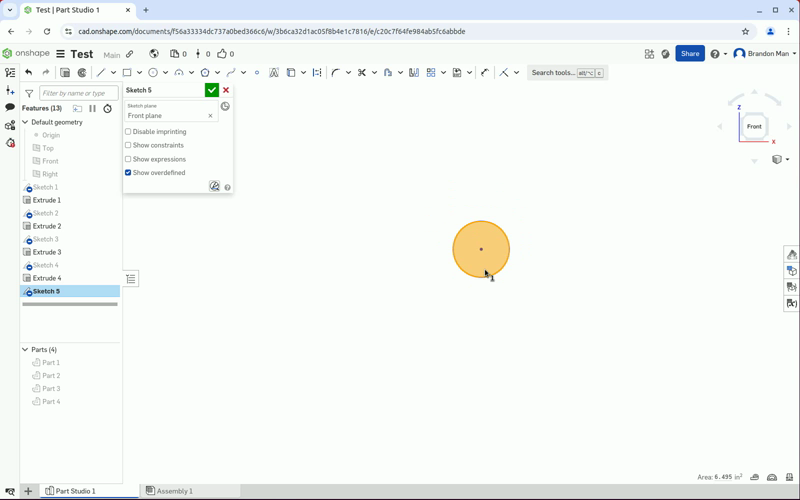
scroll(-6)
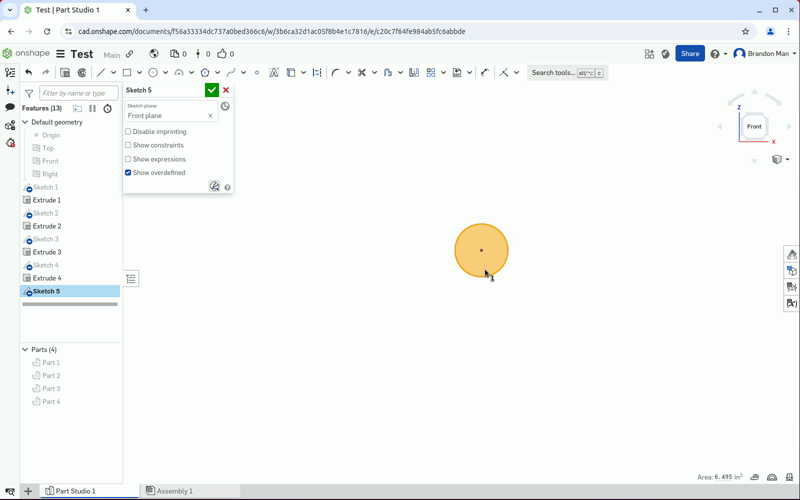
scroll(-6)
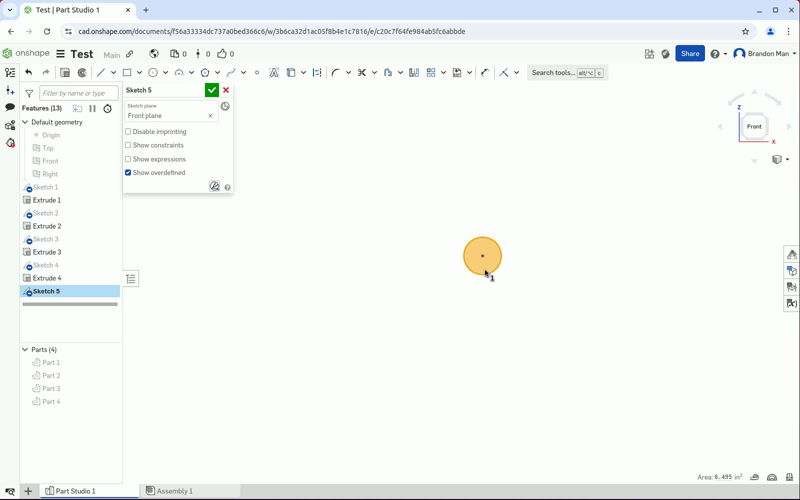
scroll(-6)
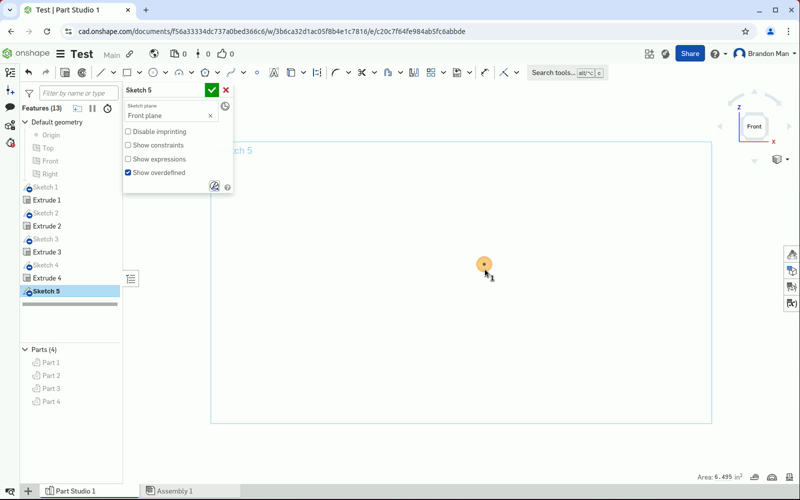
mouse_move(73, 352)
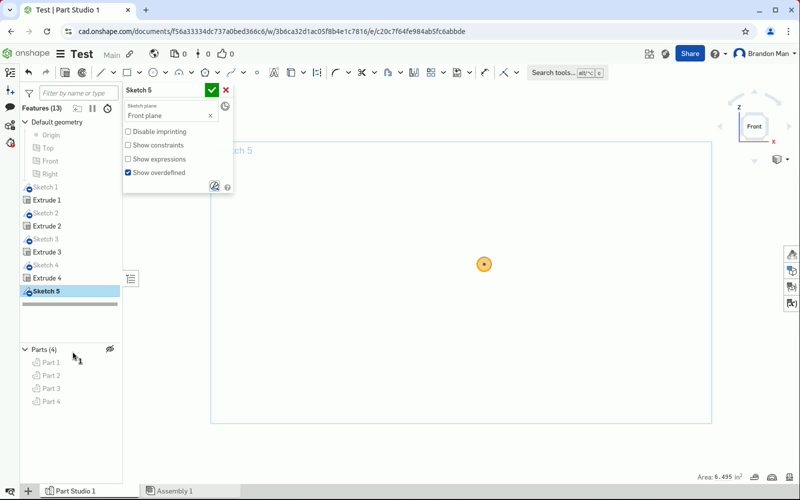
key(shift+y)
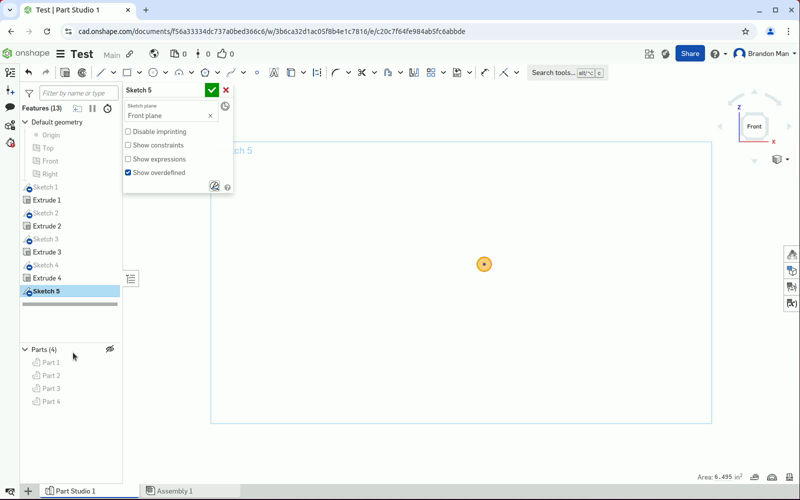
key(shift+e)
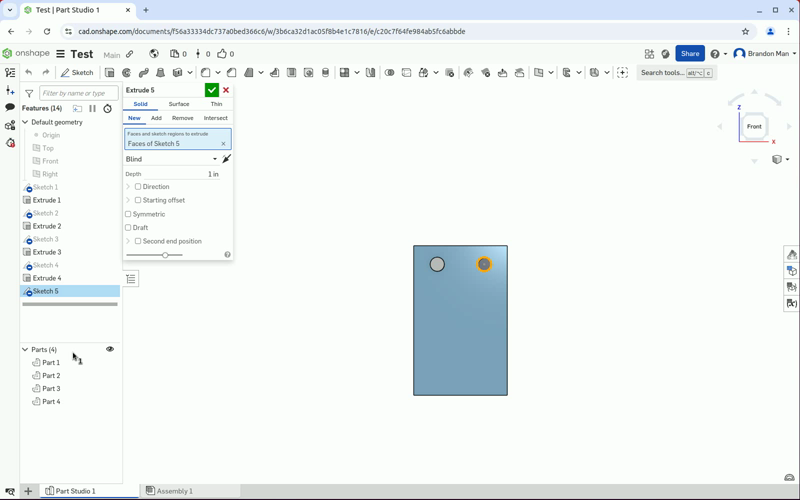
mouse_move(143, 106)
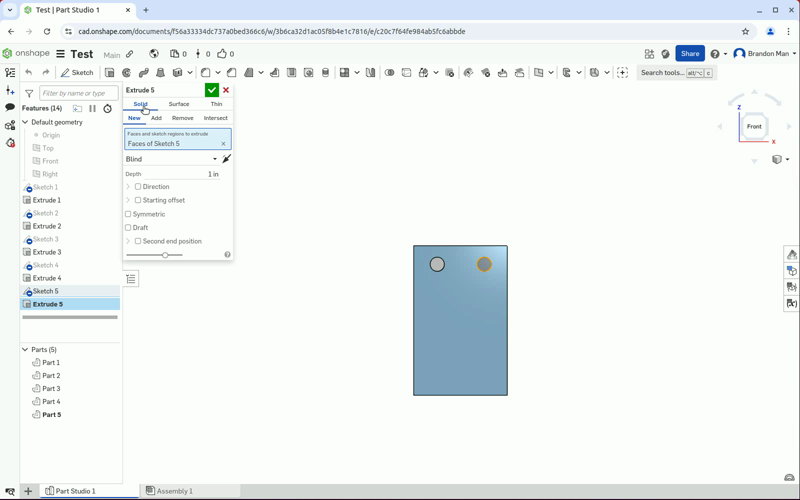
click(143, 106)
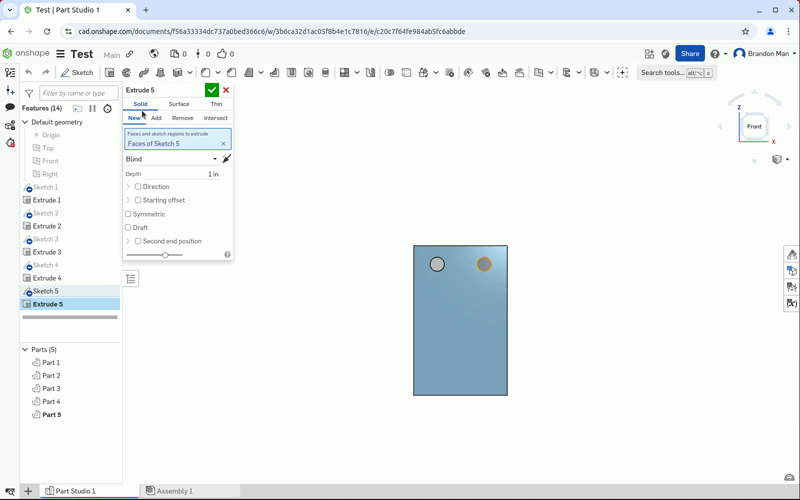
mouse_move(137, 120)
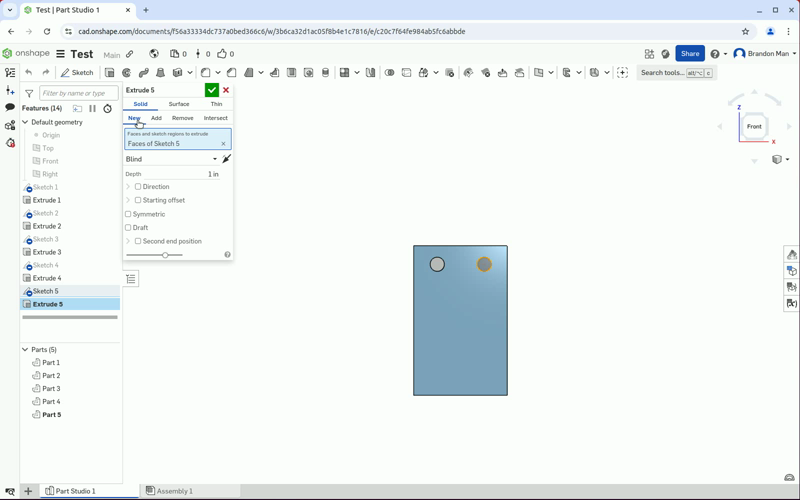
click(137, 120)
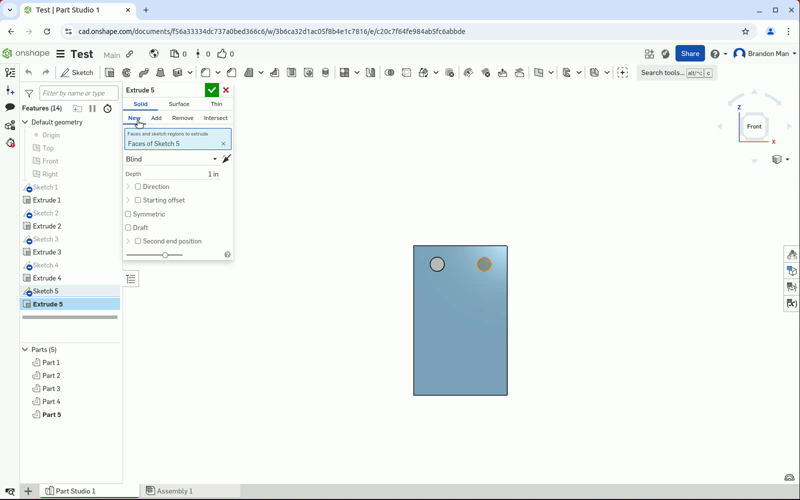
key(tab, 4)
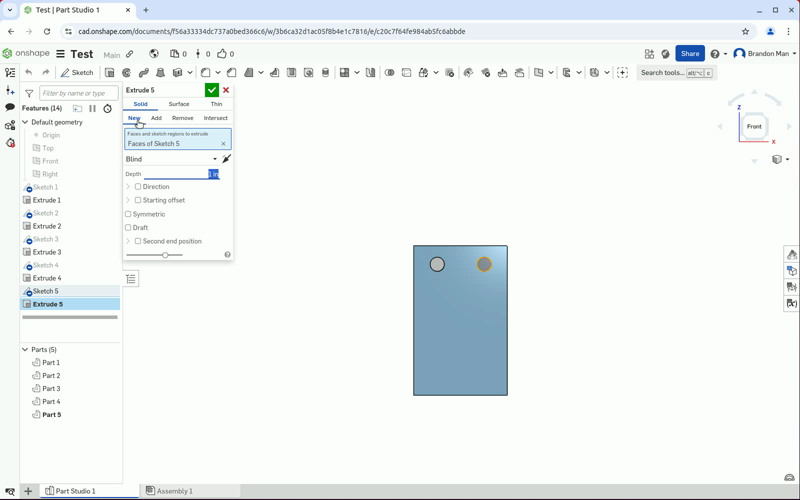
text(2.407)
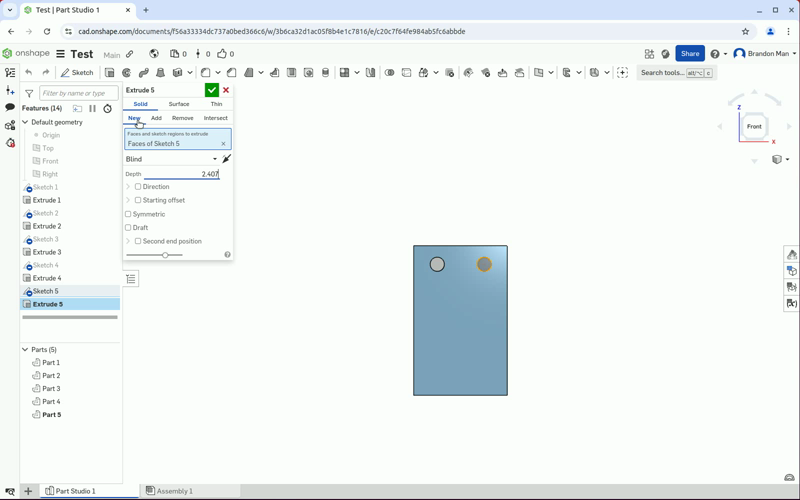
key(enter)
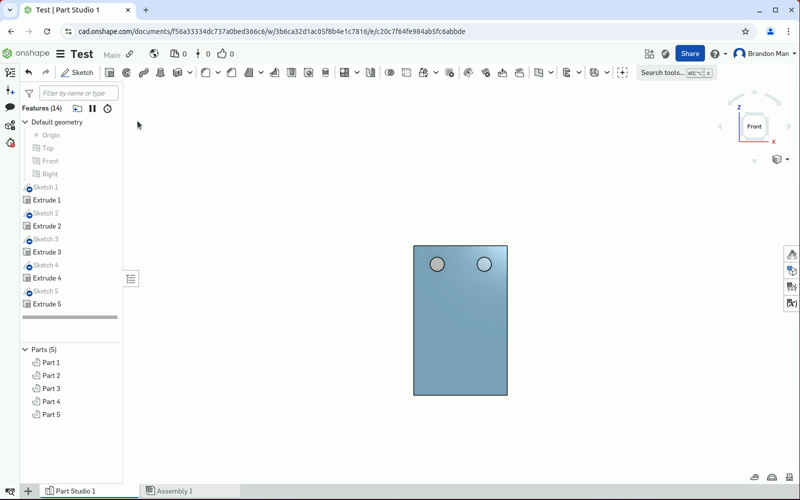
key(shift+h)
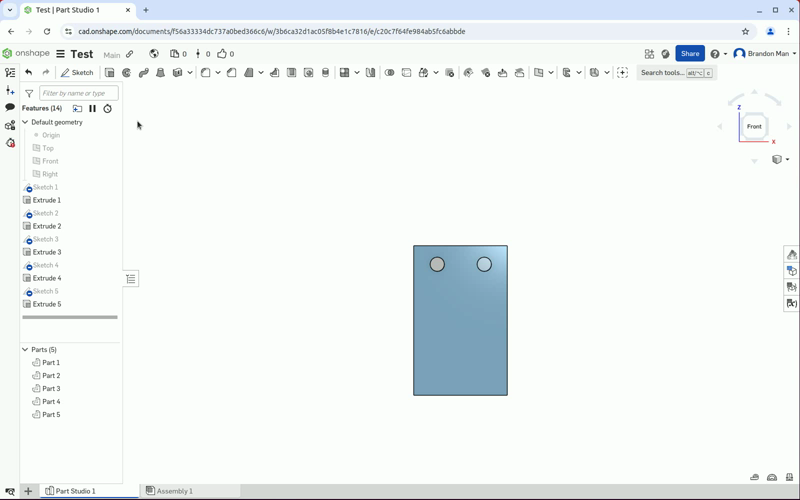
key(shift+h)
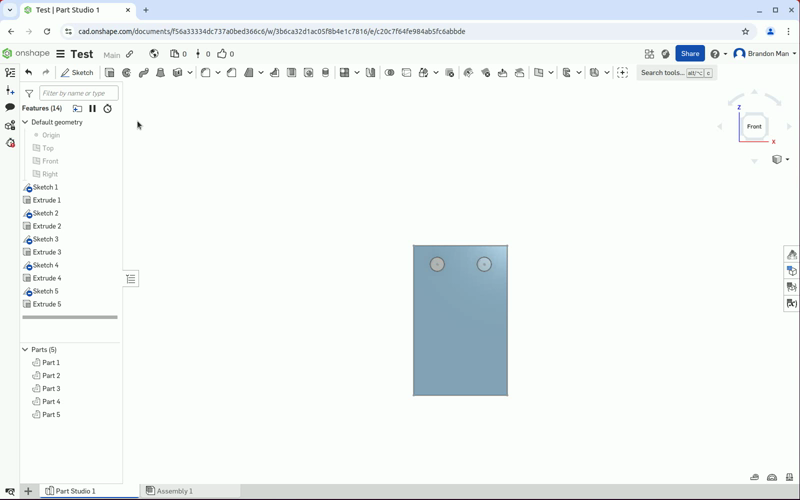
key(shift+7)
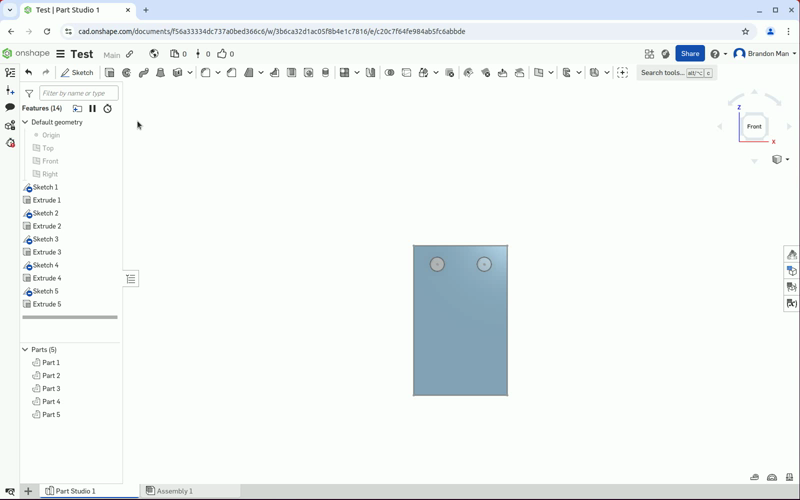
key(left, 2)
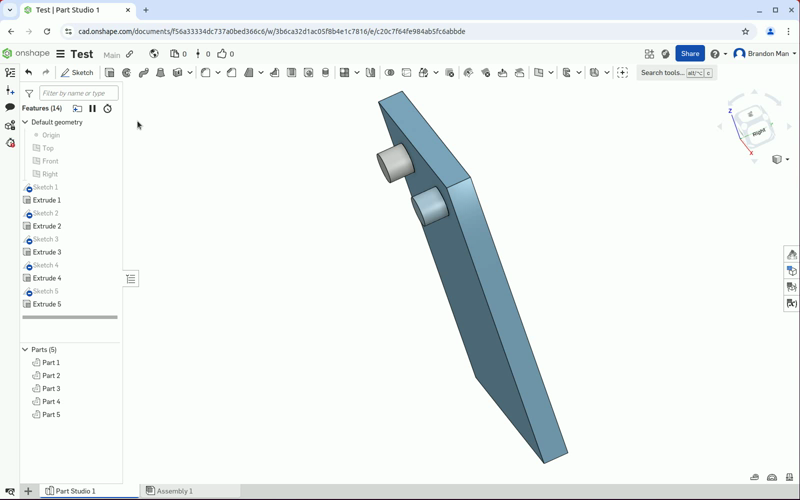
key(down, 2)
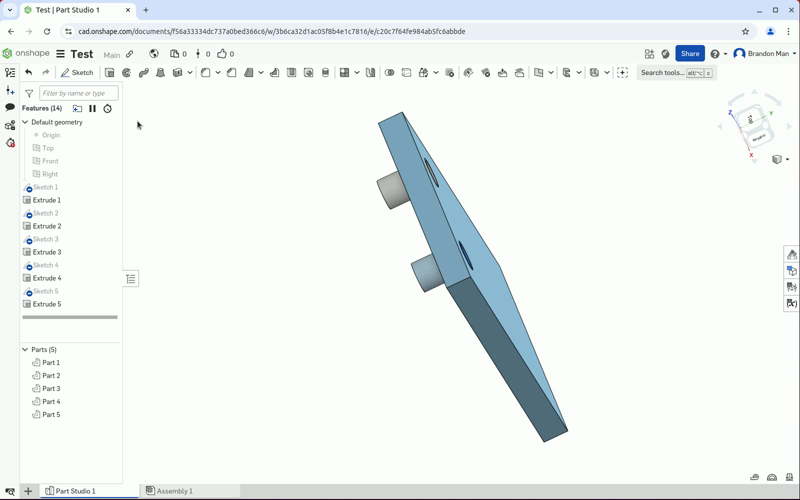
key(up, 2)
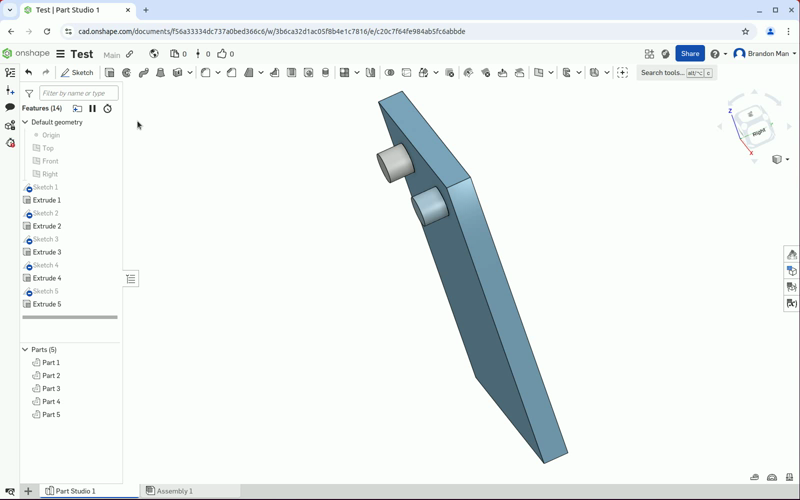
key(right, 2)
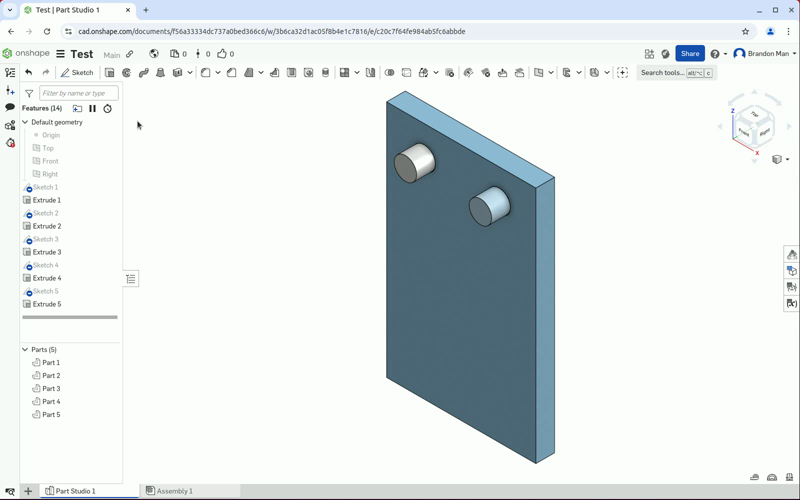
mouse_move(73, 189)
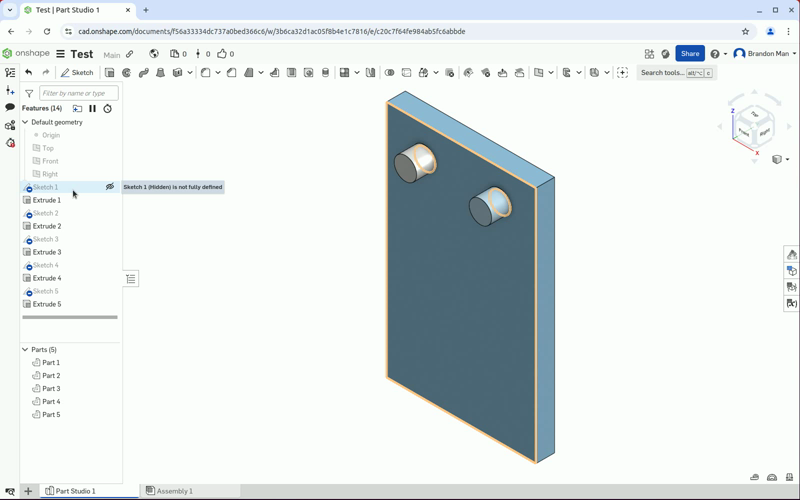
click(73, 189)